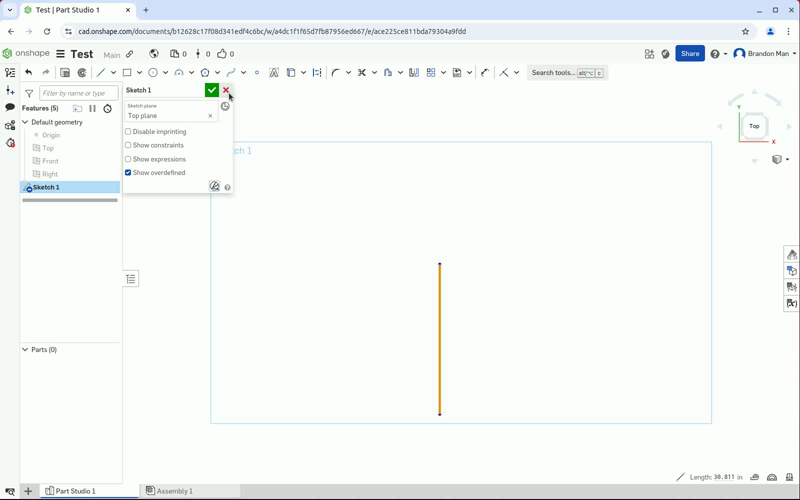
key(shift+h)
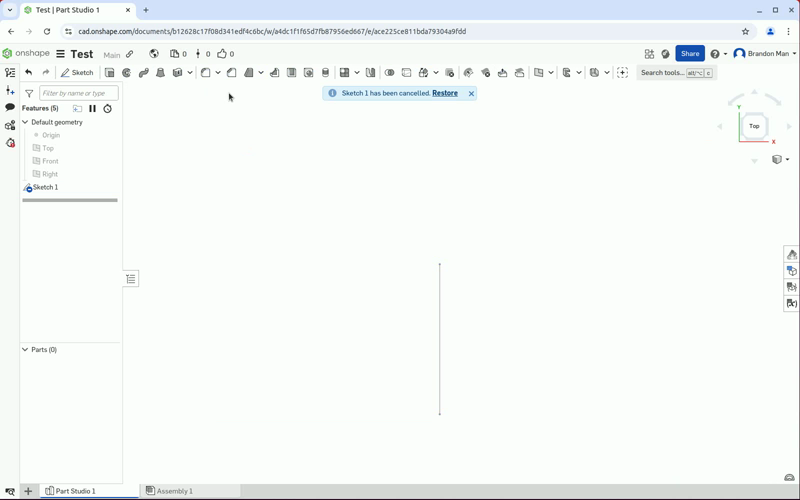
key(shift+s)
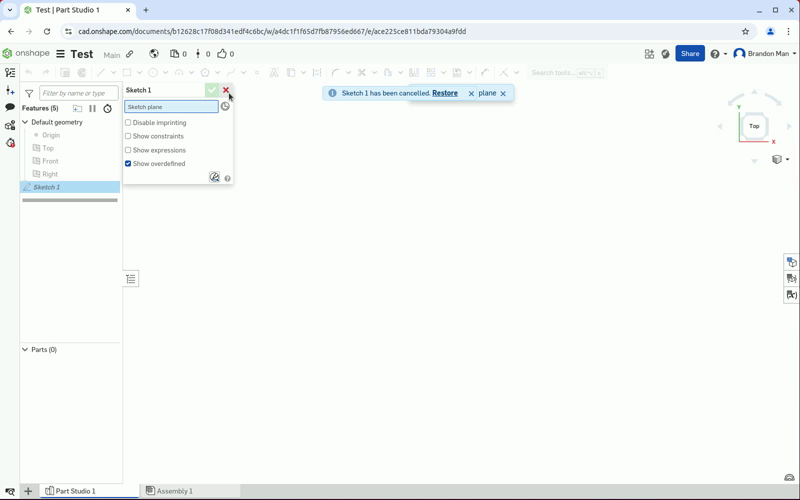
mouse_move(73, 150)
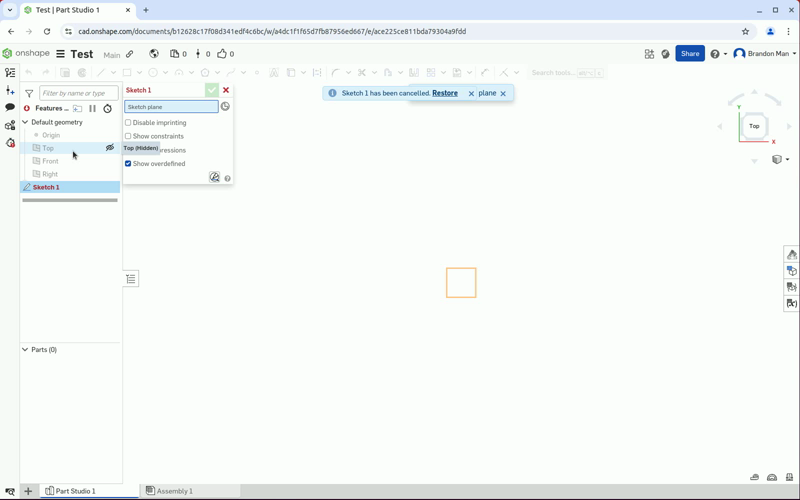
click(73, 150)
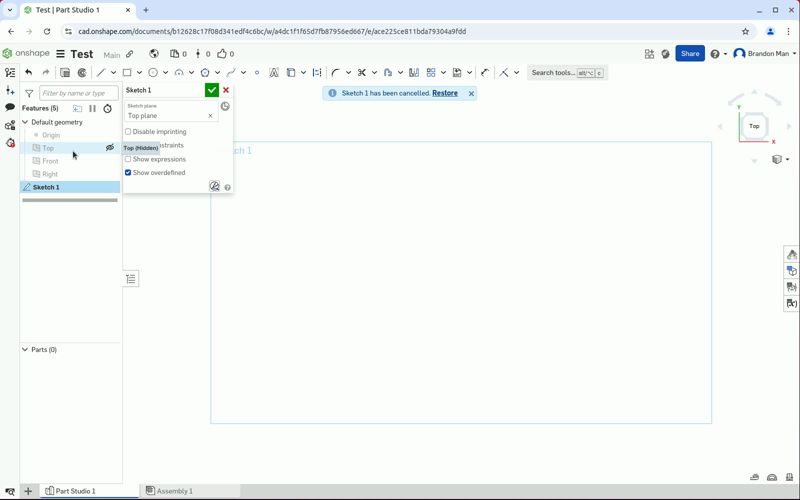
mouse_move(73, 352)
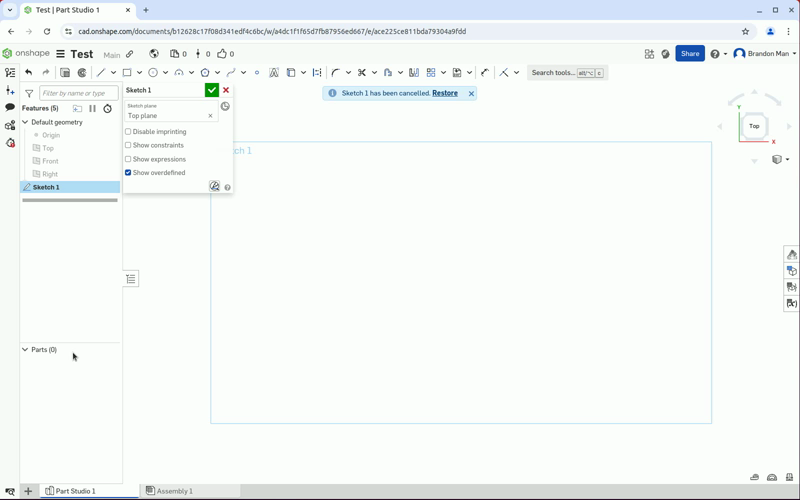
key(y)
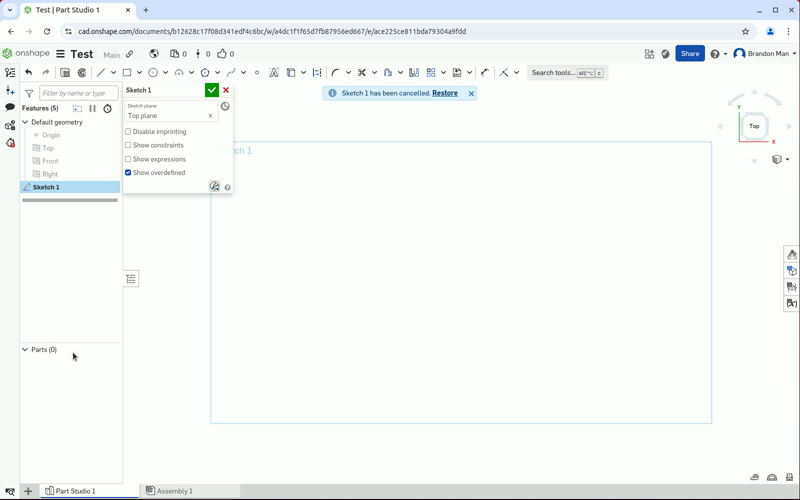
key(l)
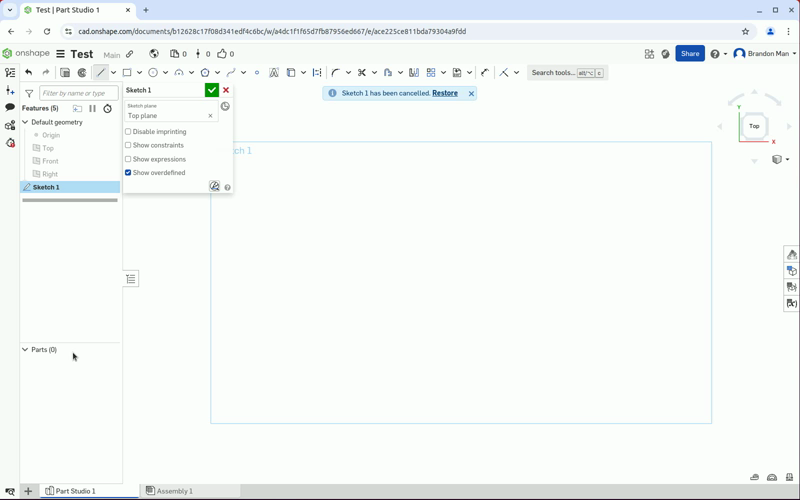
key_down(shift)
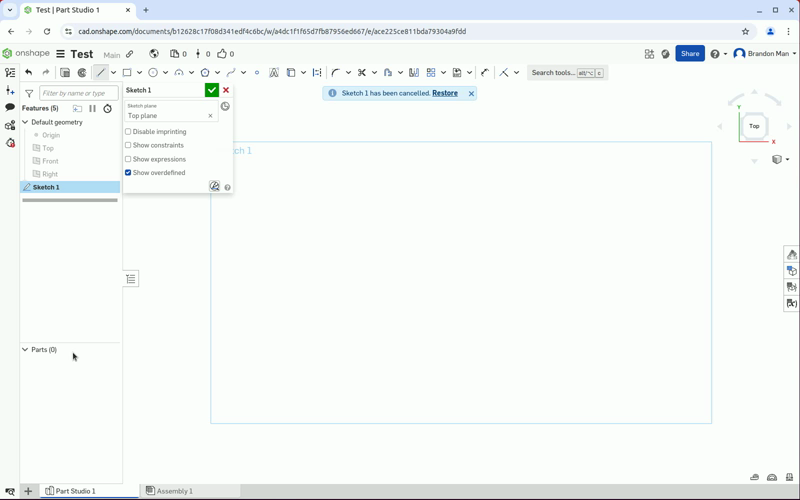
mouse_move(538, 239)
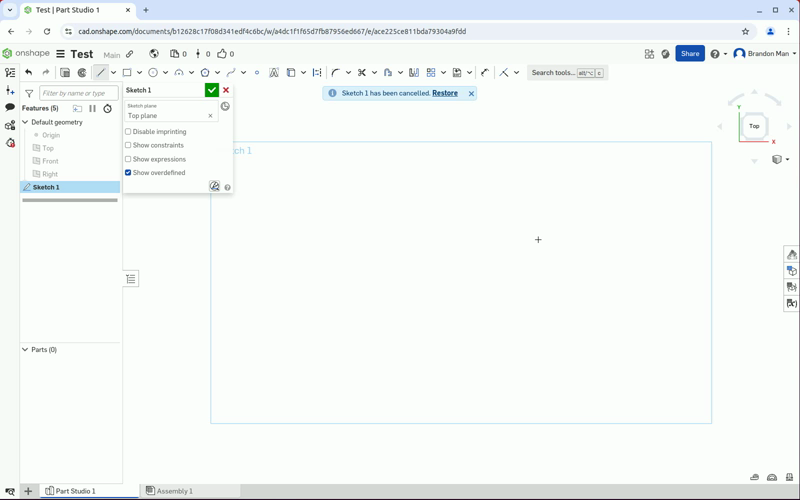
click(538, 239)
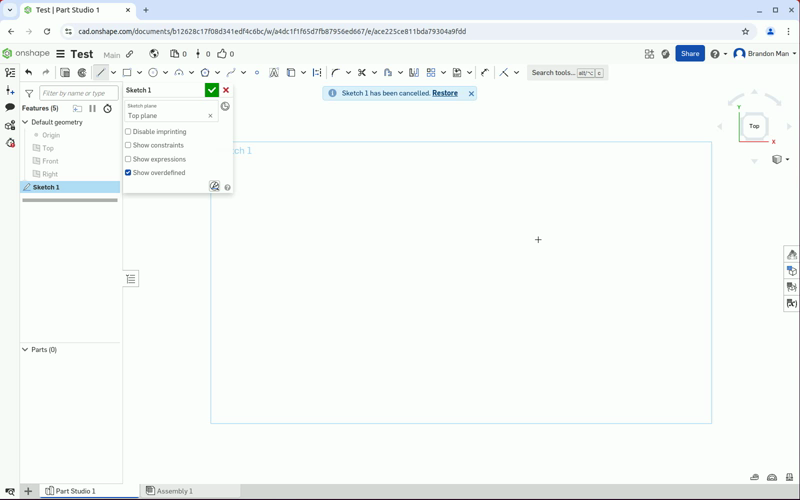
key_up(shift)
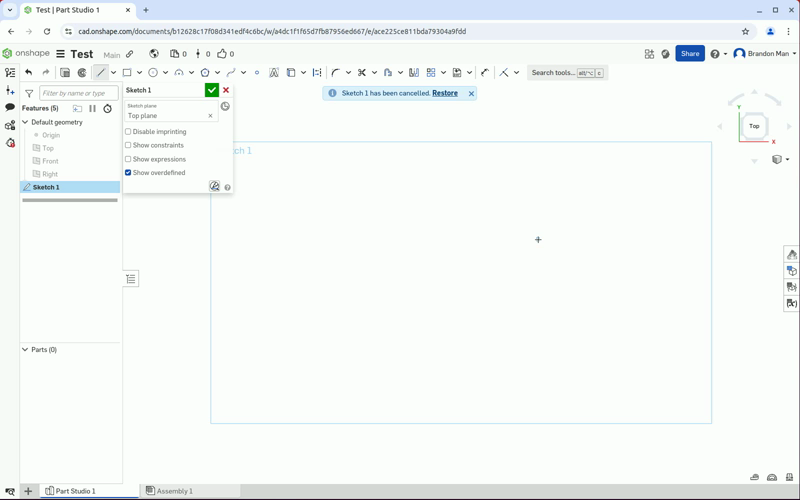
key_down(shift)
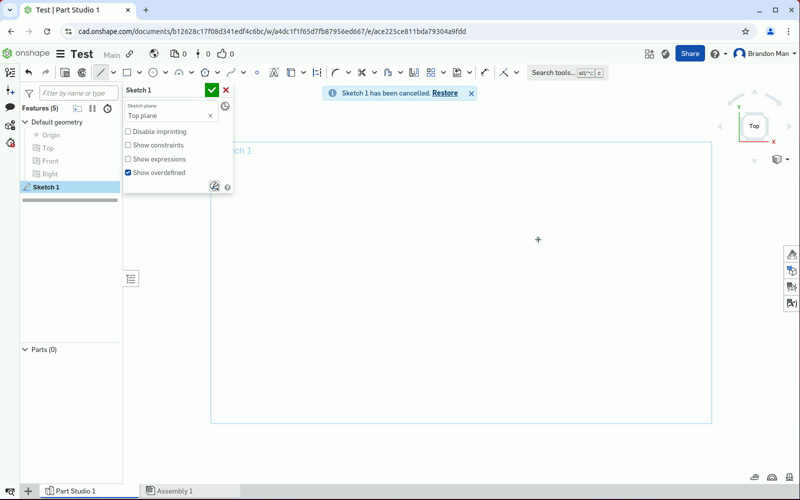
mouse_move(568, 239)
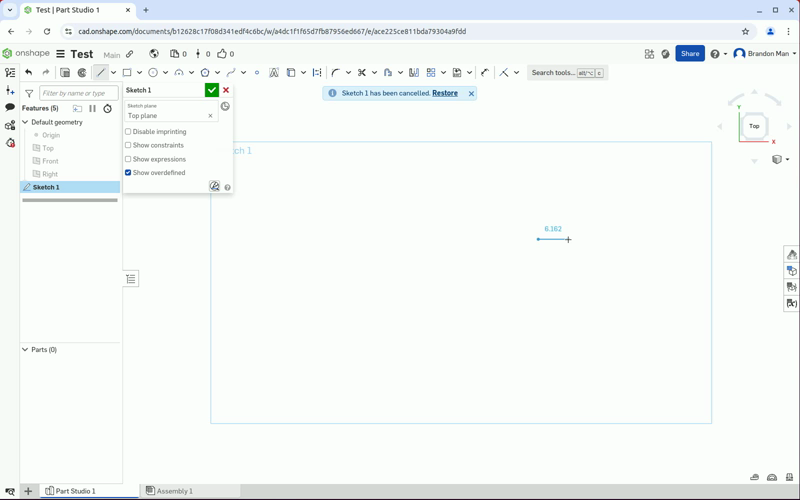
mouse_move(540, 241)
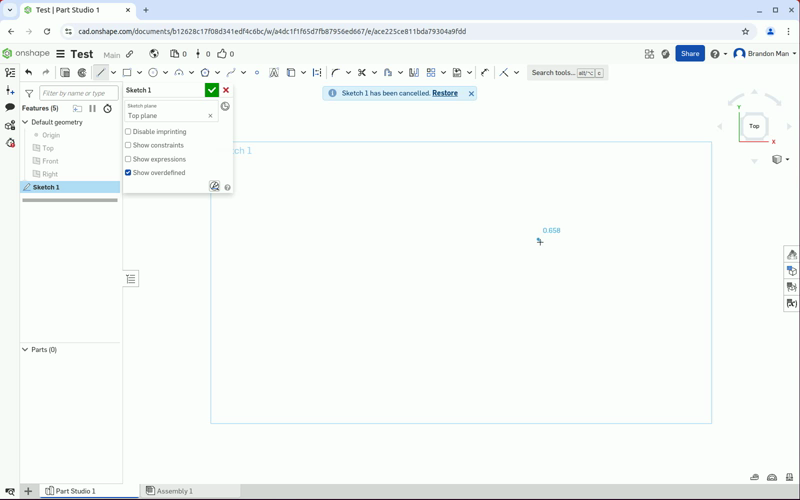
scroll(6)
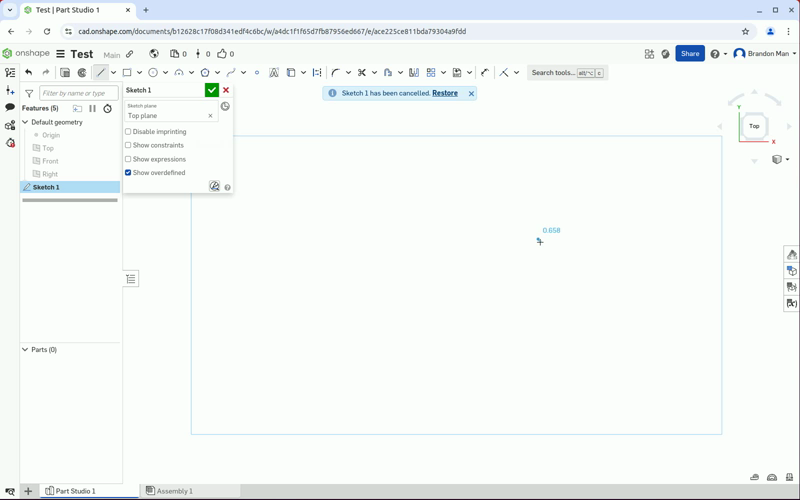
scroll(6)
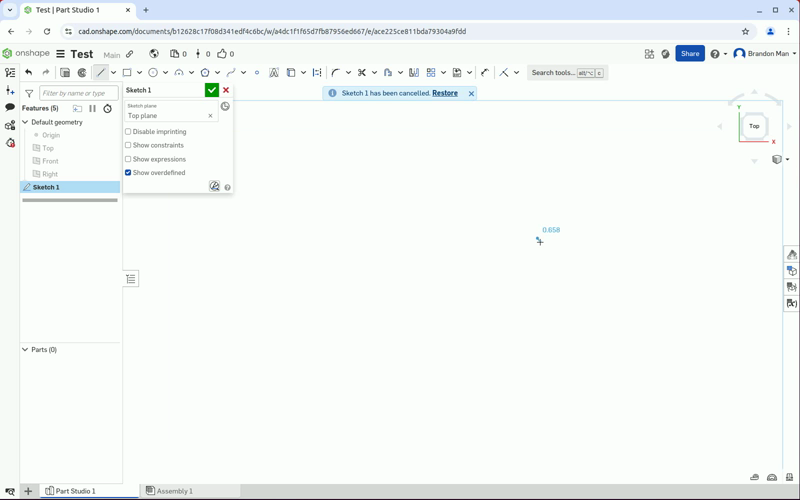
scroll(6)
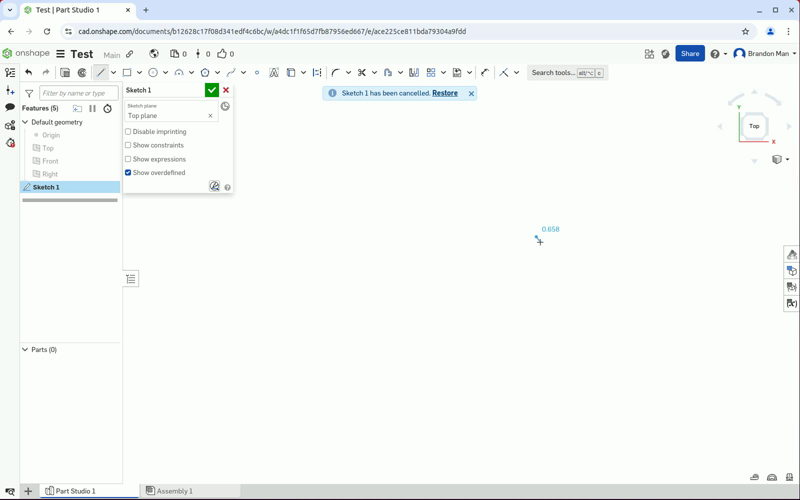
scroll(6)
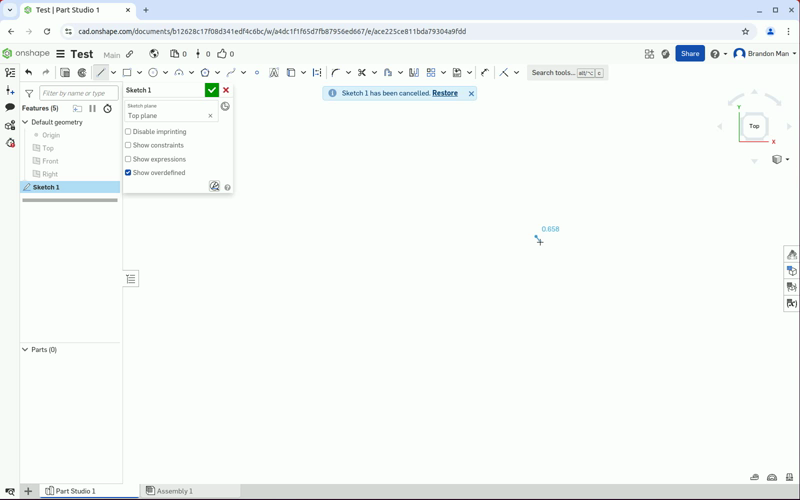
scroll(6)
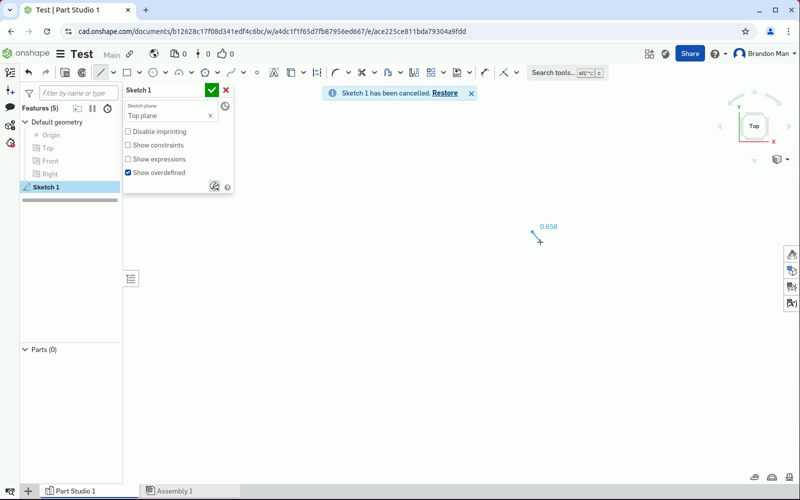
scroll(6)
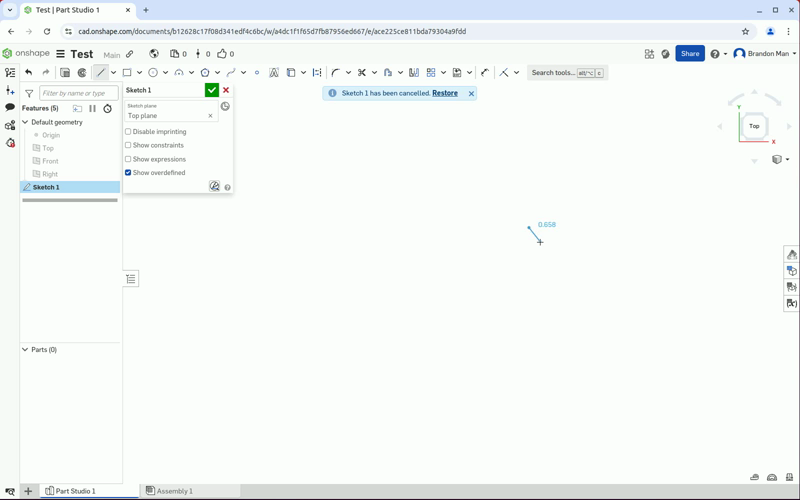
scroll(6)
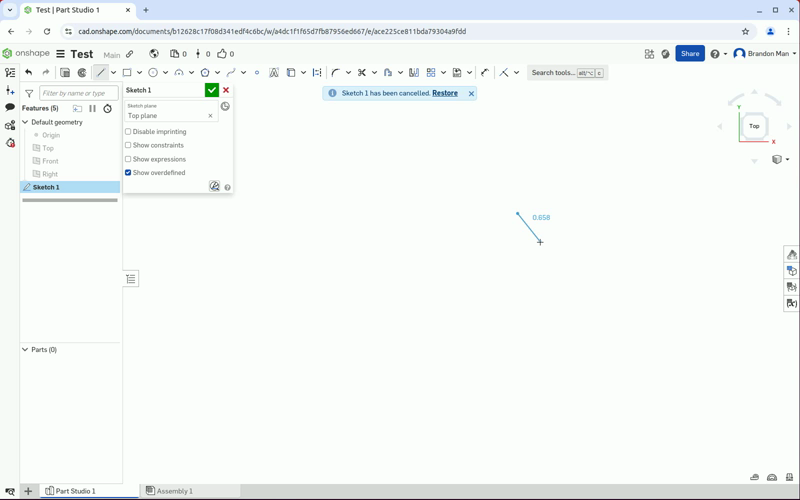
click(540, 241)
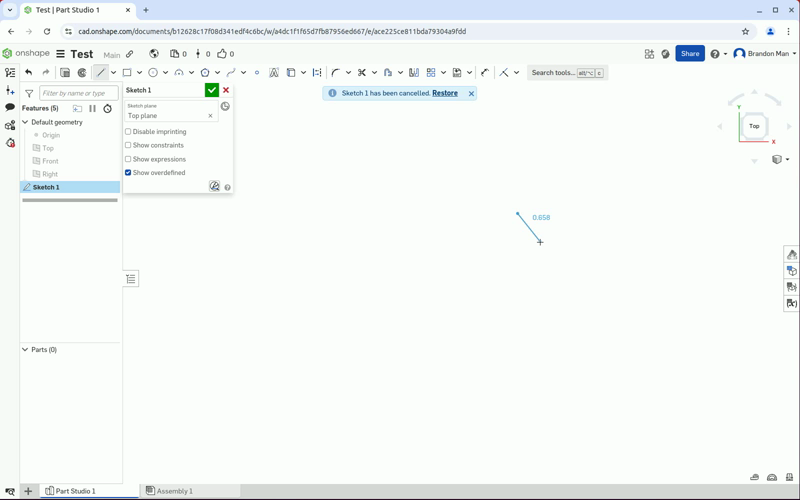
scroll(-6)
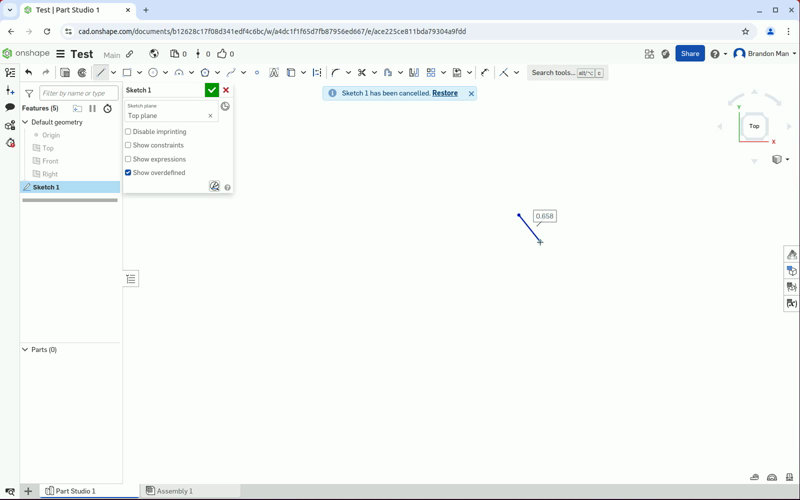
scroll(-6)
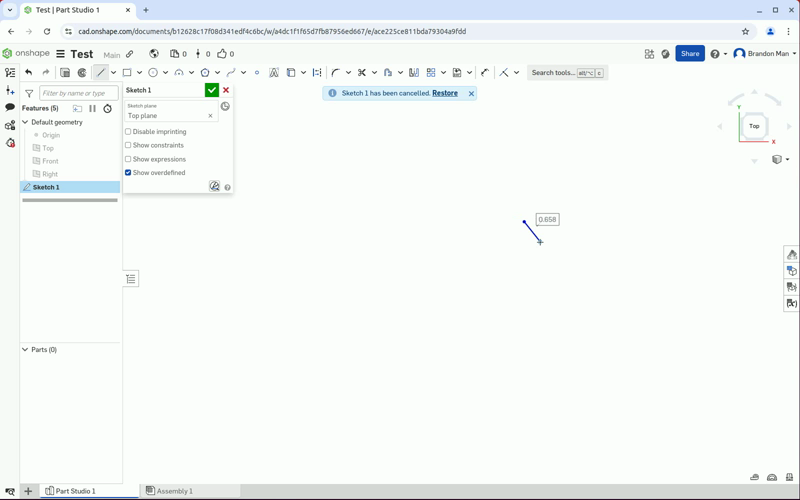
scroll(-6)
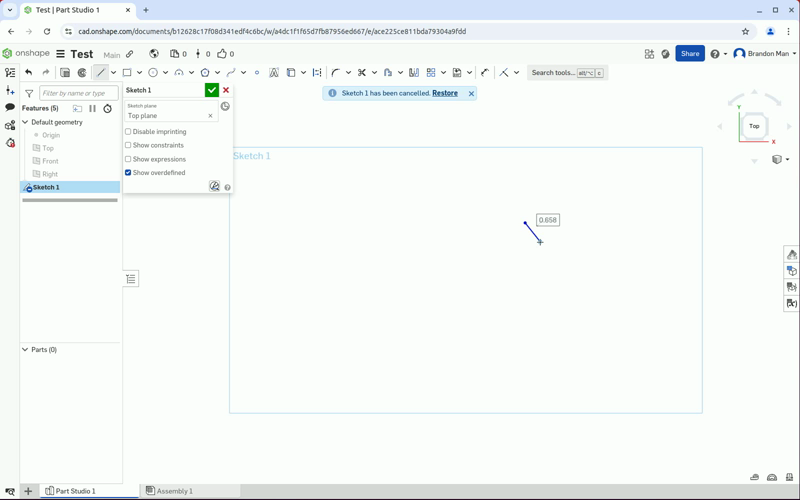
scroll(-6)
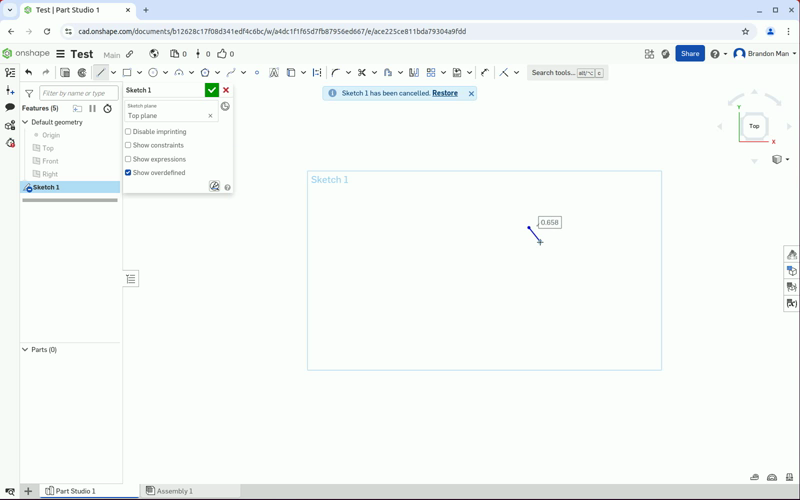
scroll(-6)
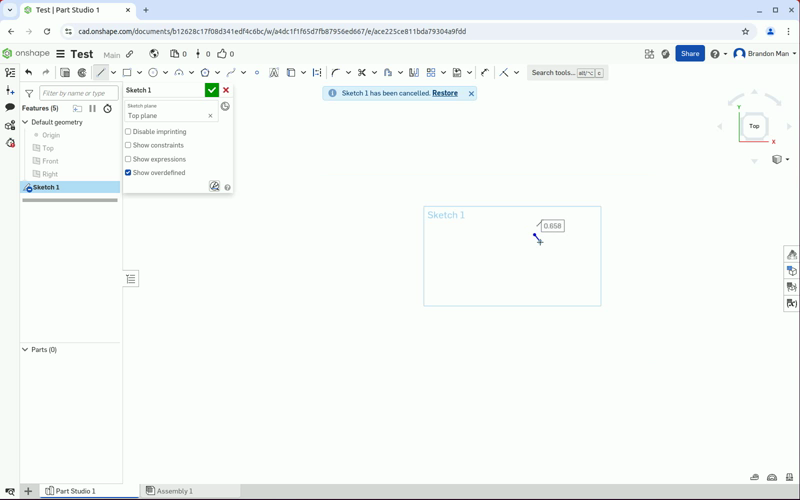
scroll(-6)
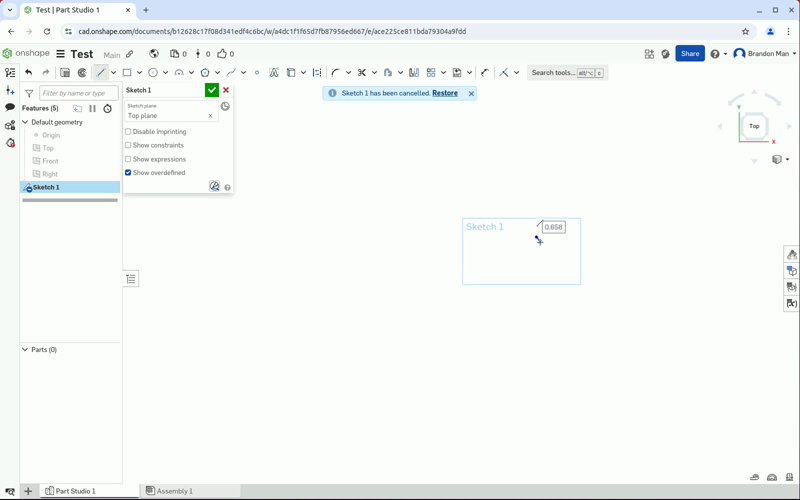
scroll(-6)
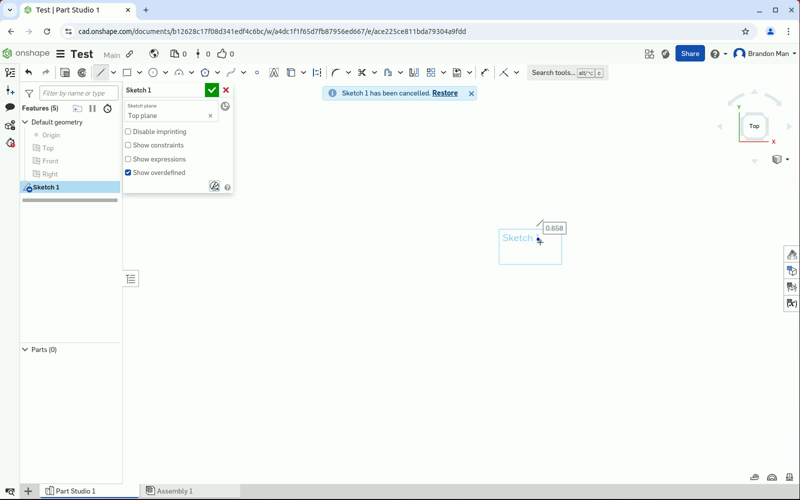
key_up(shift)
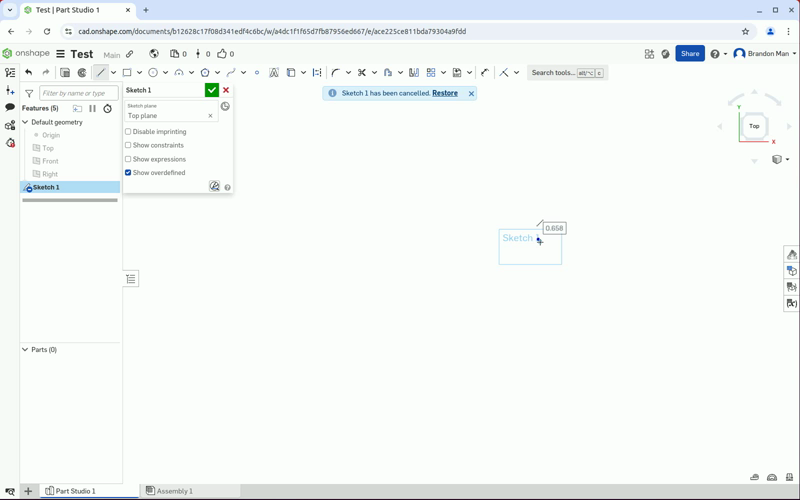
key_down(shift)
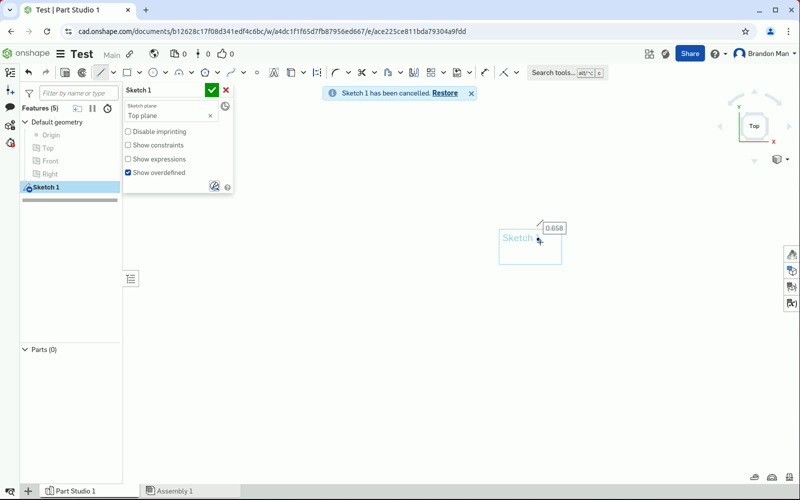
mouse_move(540, 172)
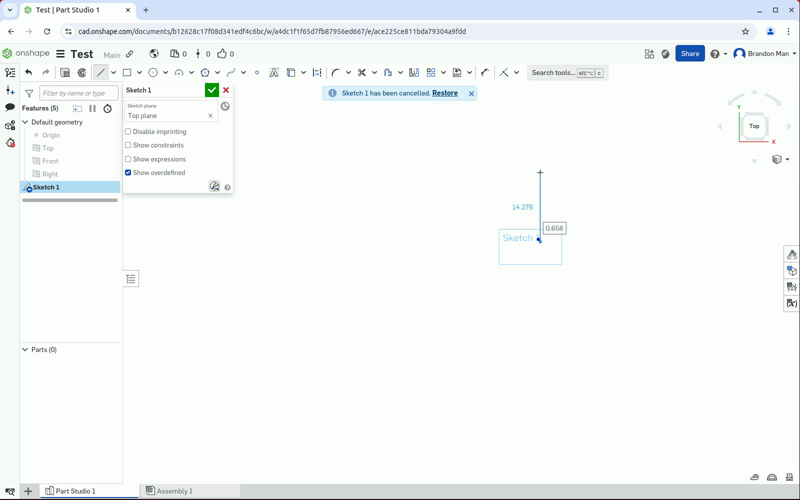
click(540, 172)
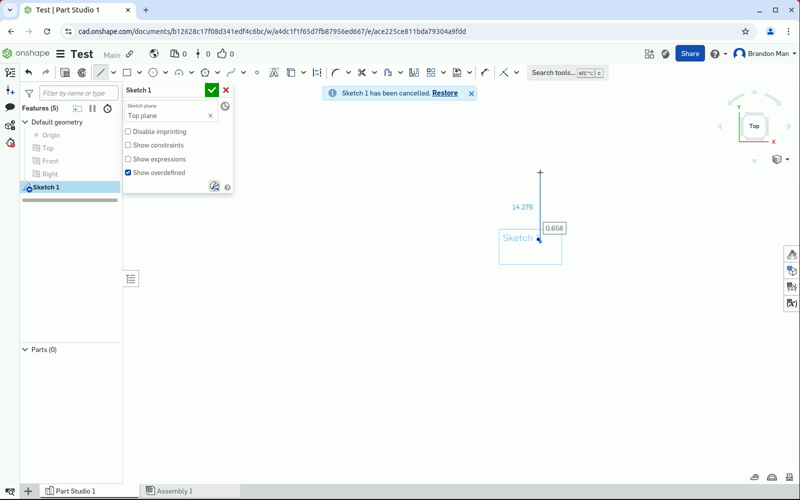
key_up(shift)
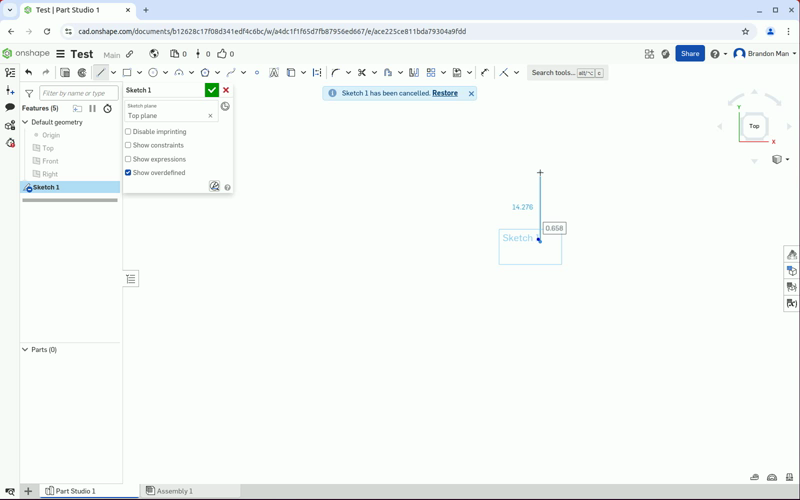
key_down(shift)
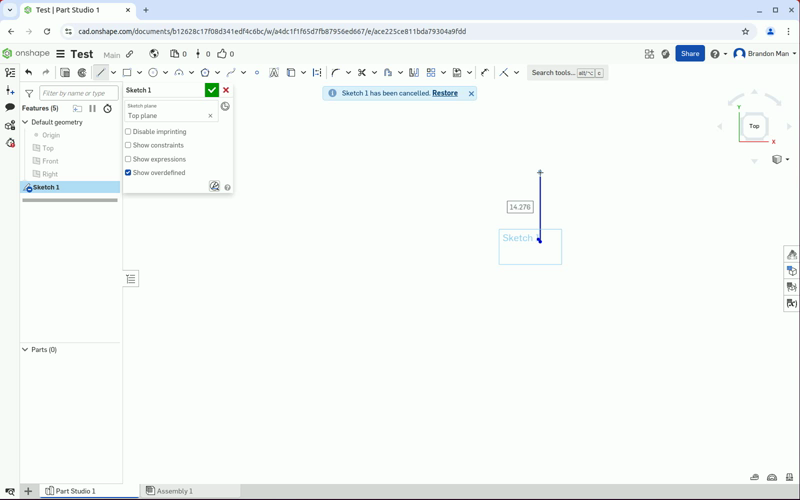
mouse_move(570, 172)
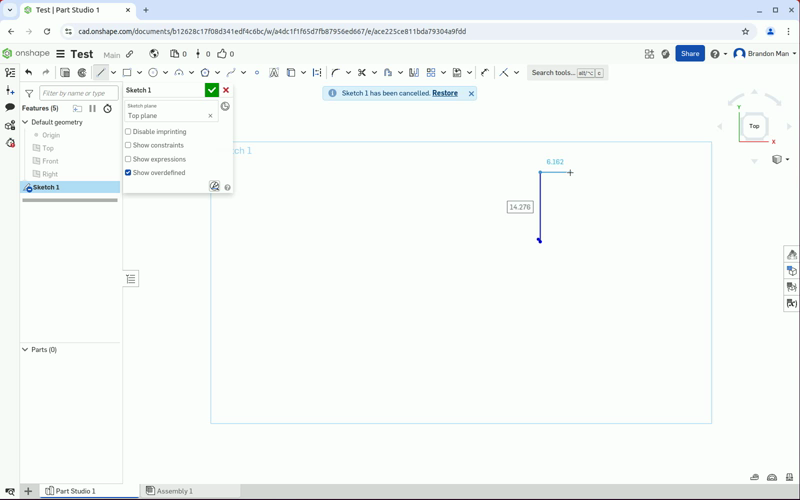
mouse_move(538, 174)
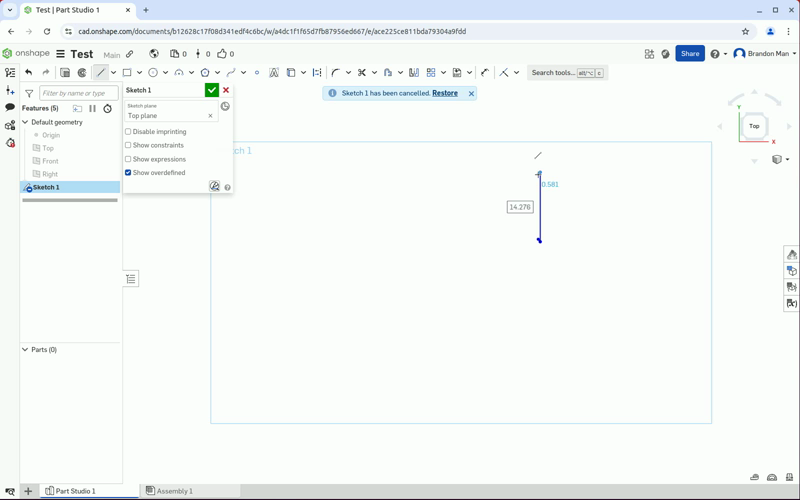
scroll(6)
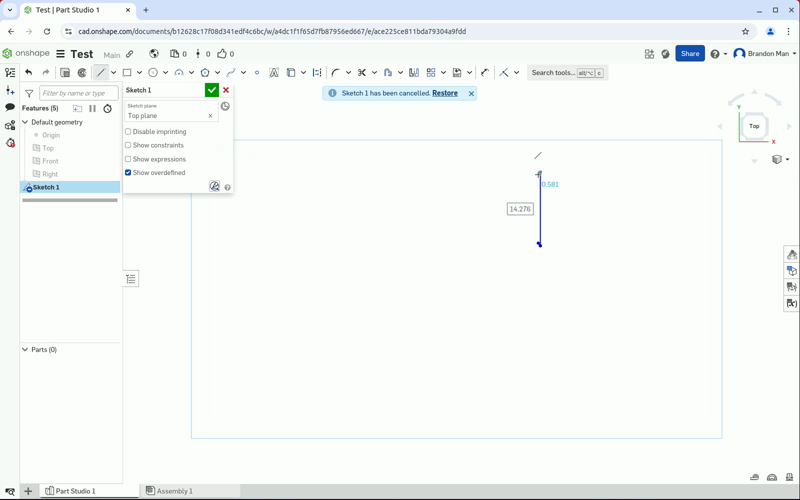
scroll(6)
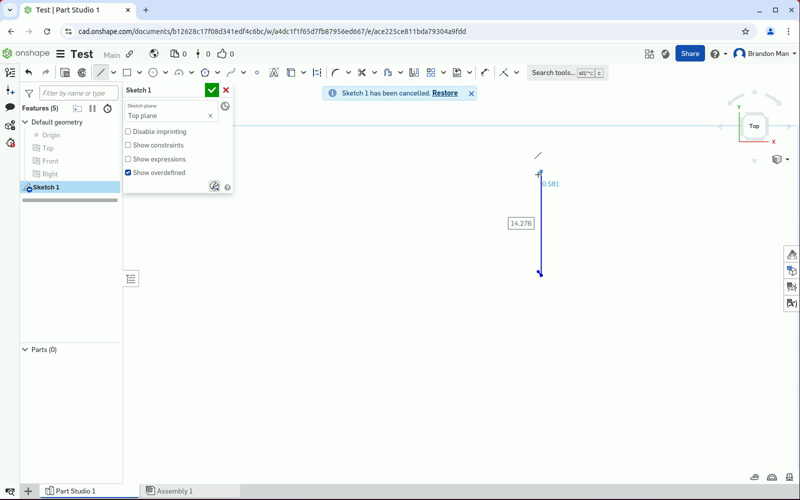
scroll(6)
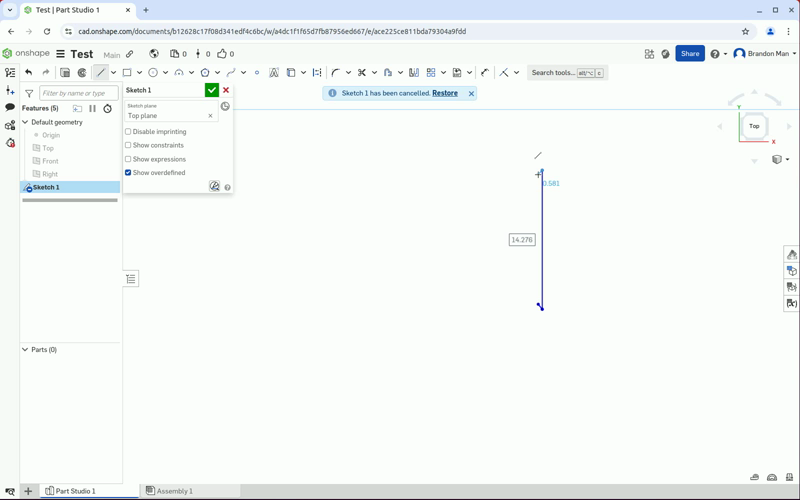
scroll(6)
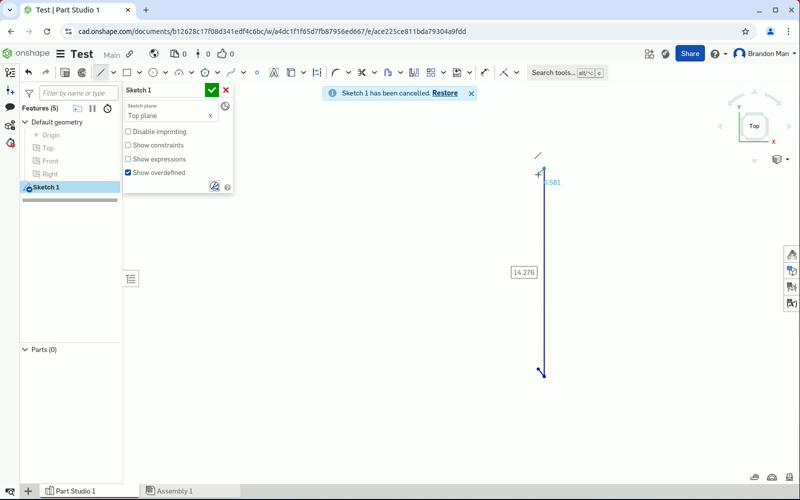
scroll(6)
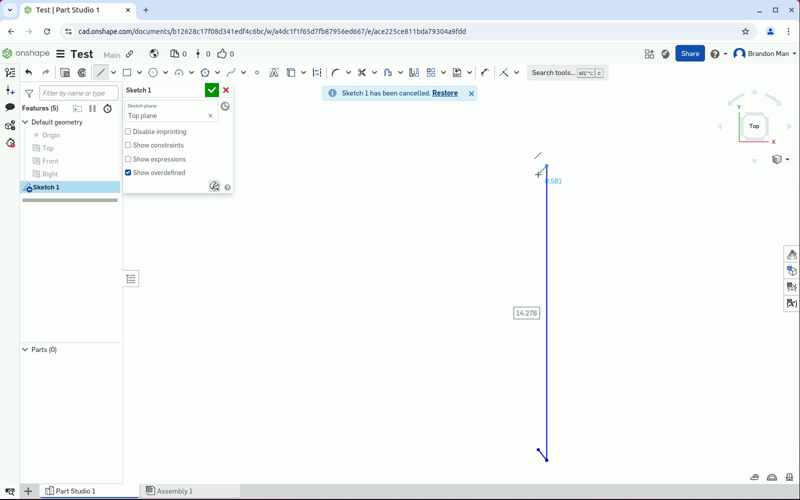
scroll(6)
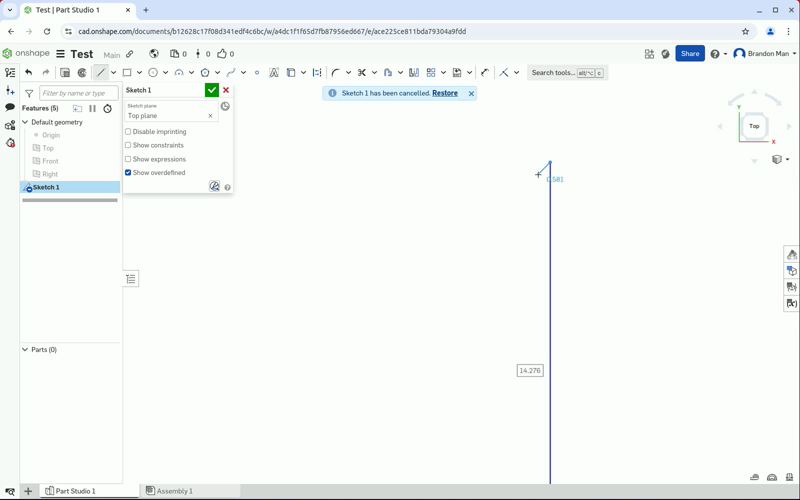
scroll(6)
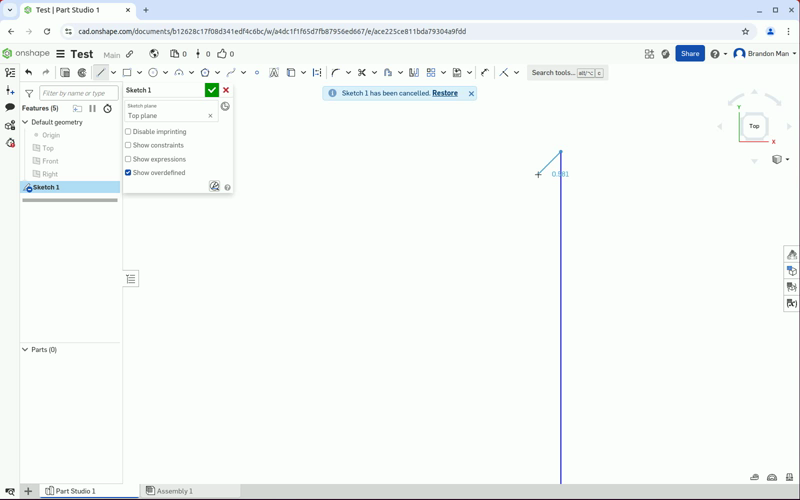
click(538, 174)
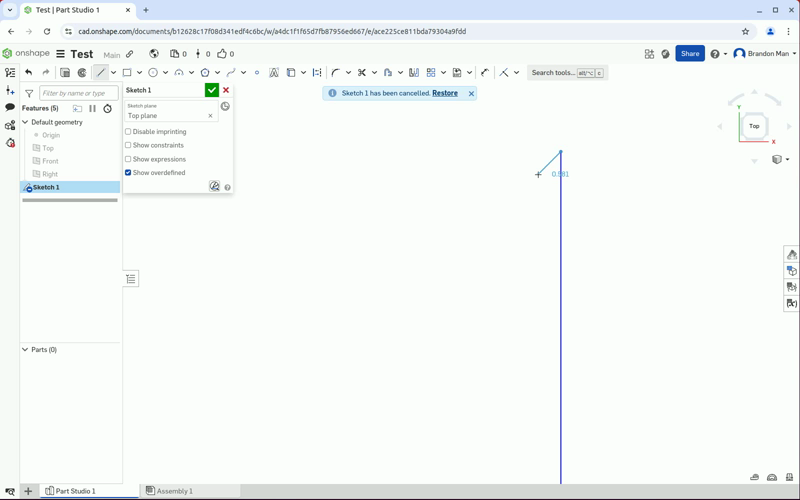
scroll(-6)
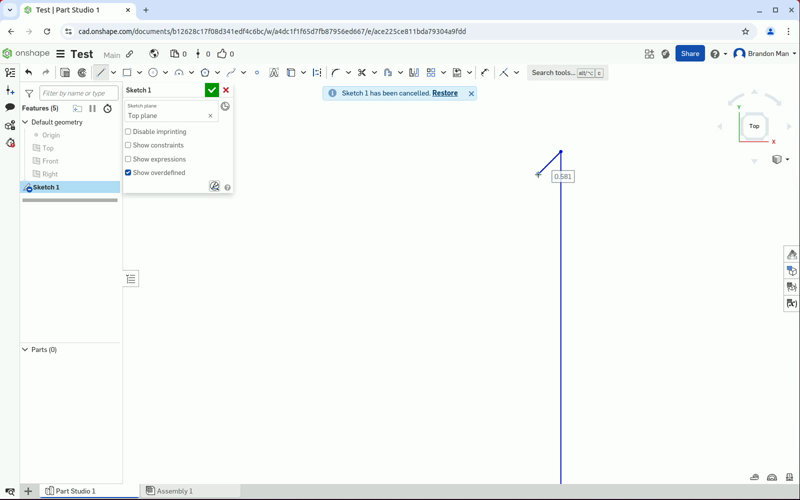
scroll(-6)
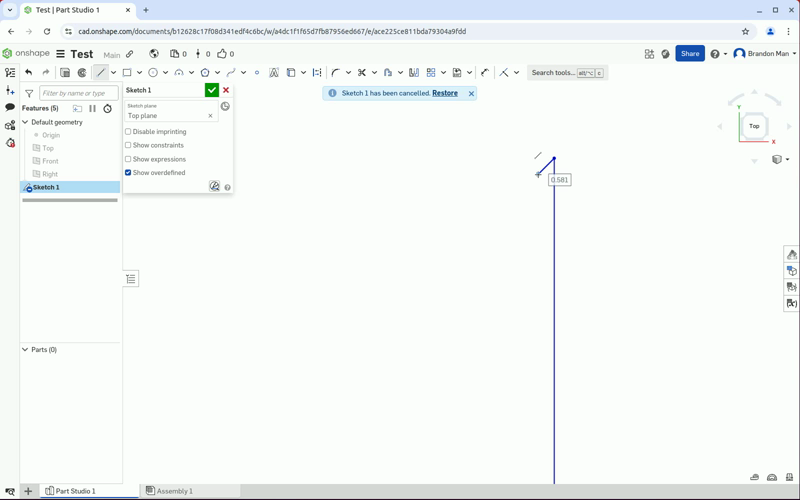
scroll(-6)
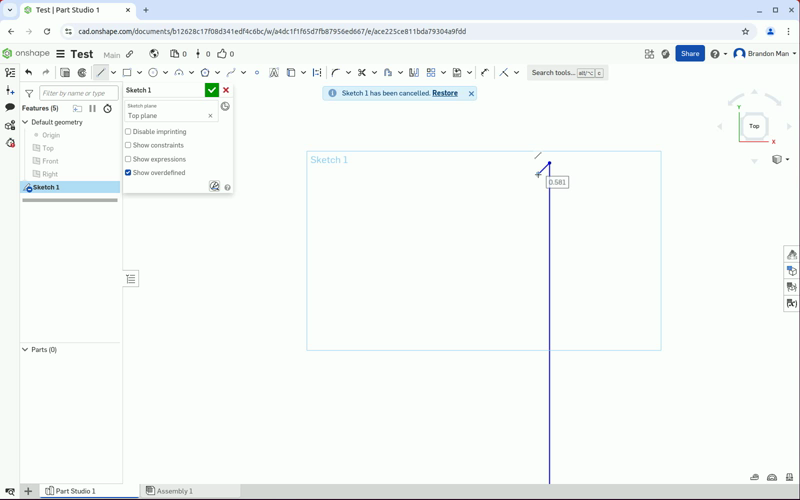
scroll(-6)
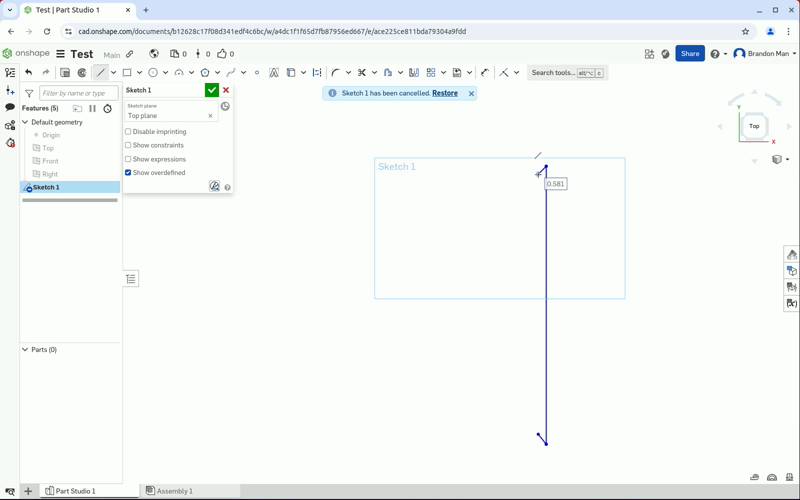
scroll(-6)
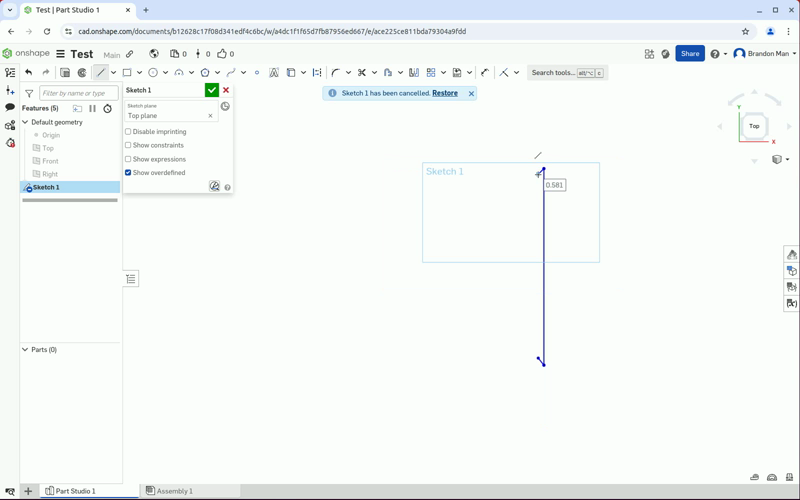
scroll(-6)
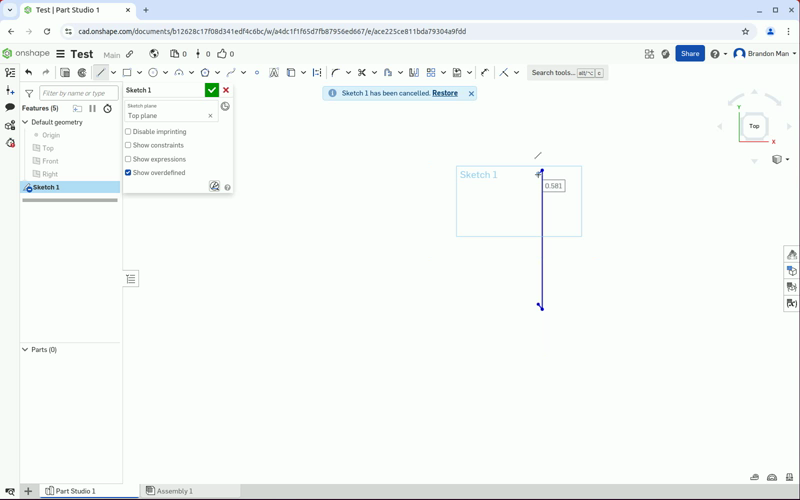
scroll(-6)
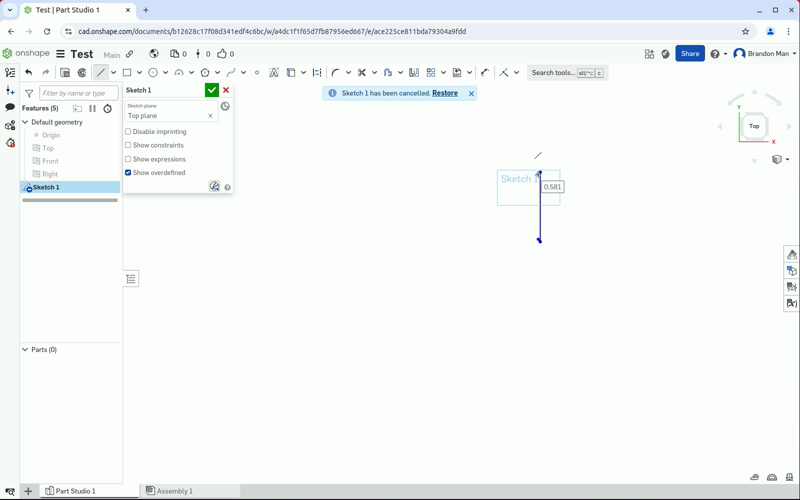
key_up(shift)
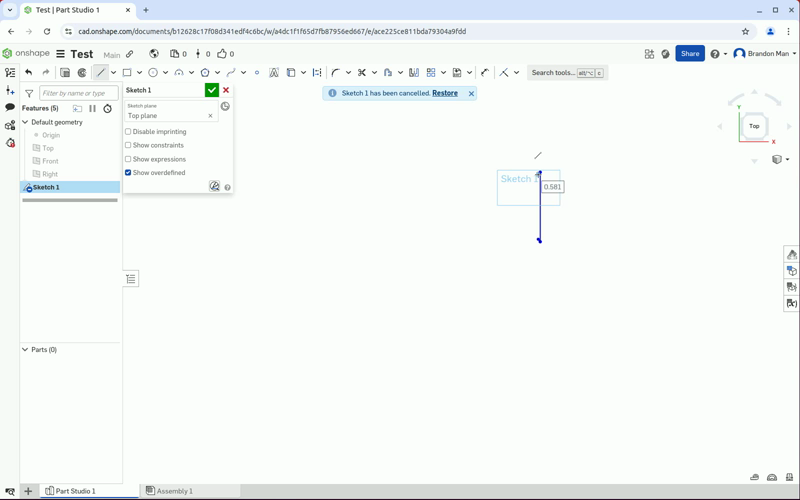
key_down(shift)
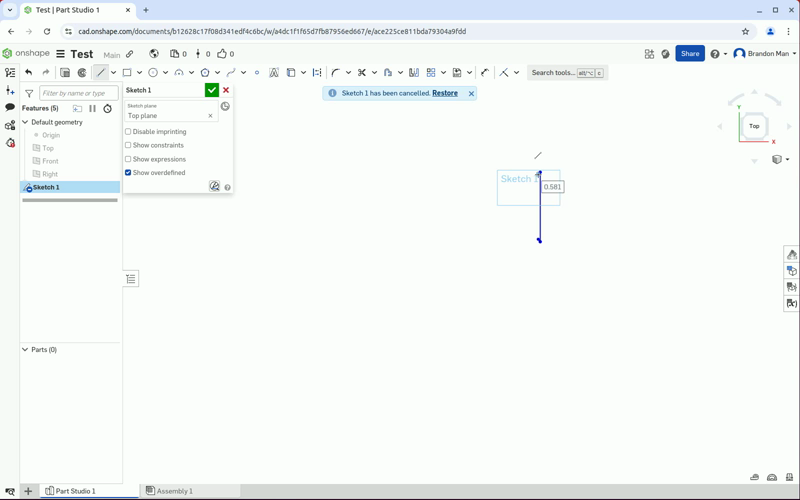
mouse_move(538, 239)
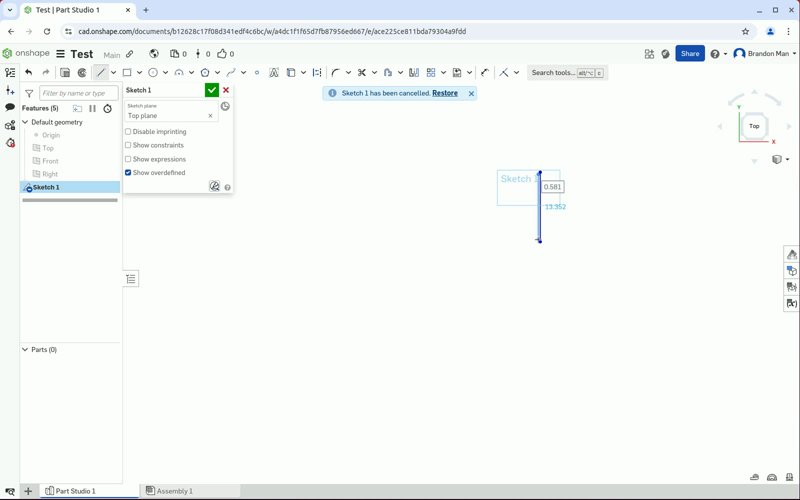
scroll(6)
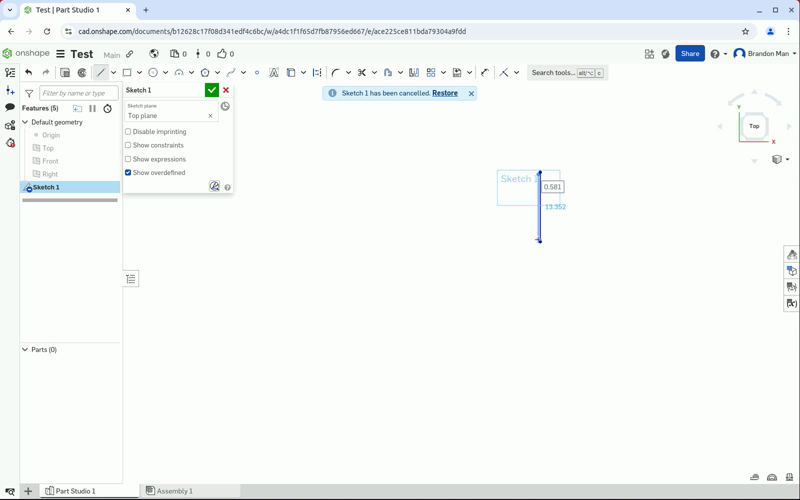
scroll(6)
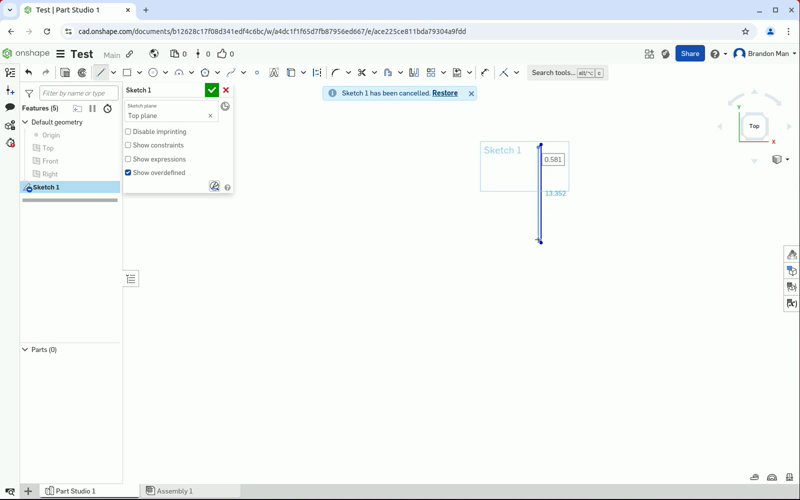
scroll(6)
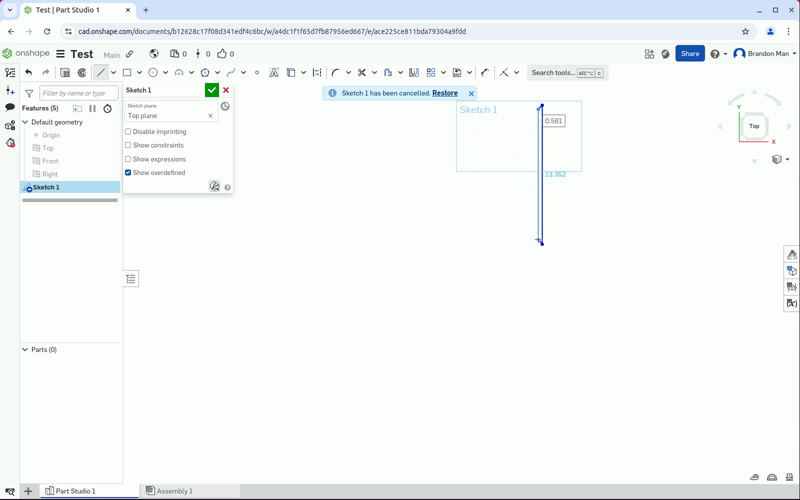
scroll(6)
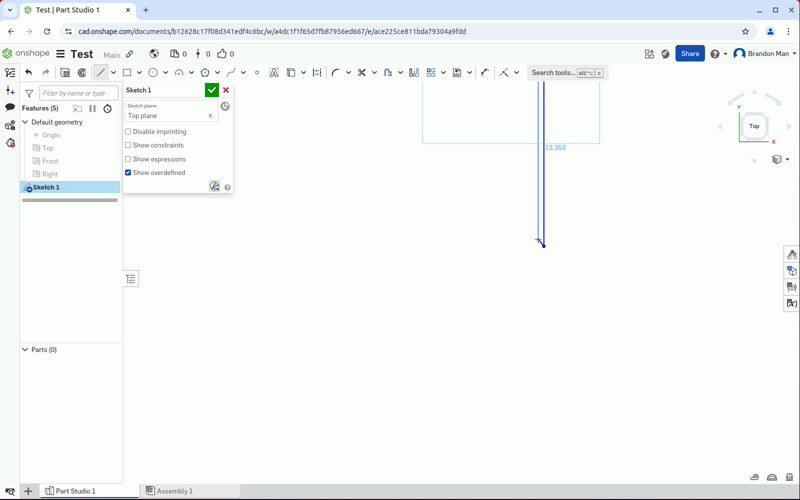
scroll(6)
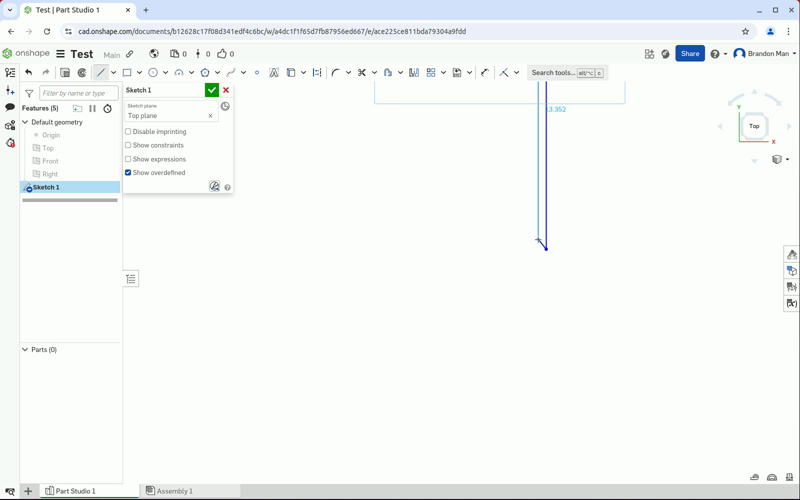
scroll(6)
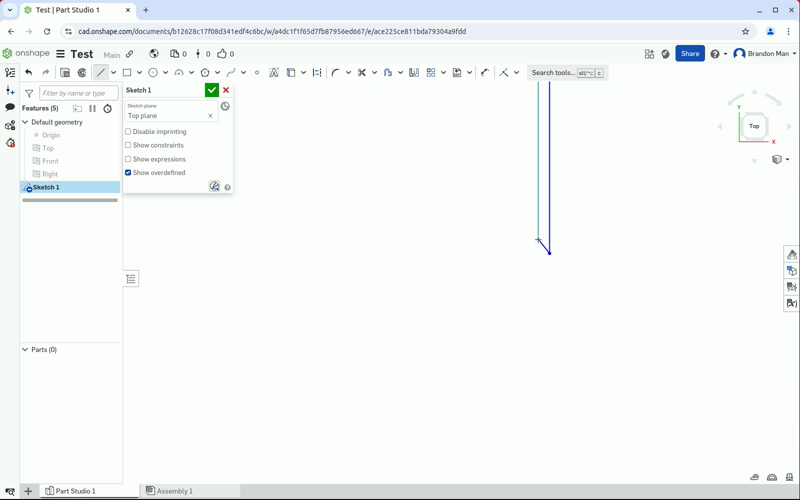
scroll(6)
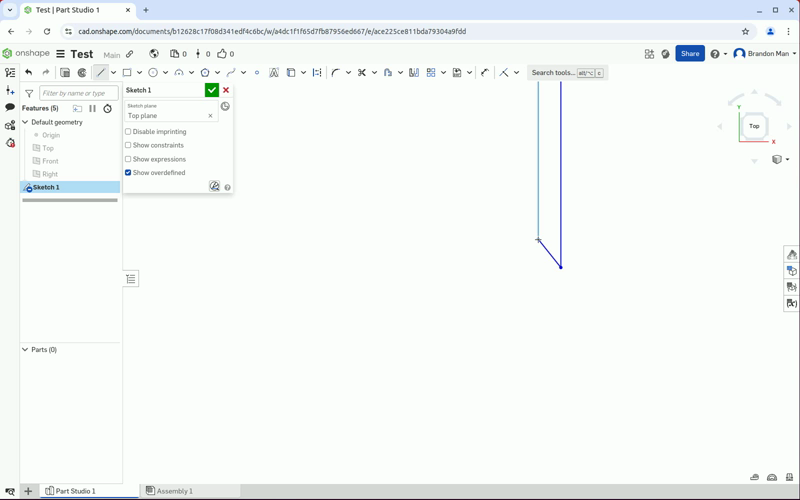
key_up(shift)
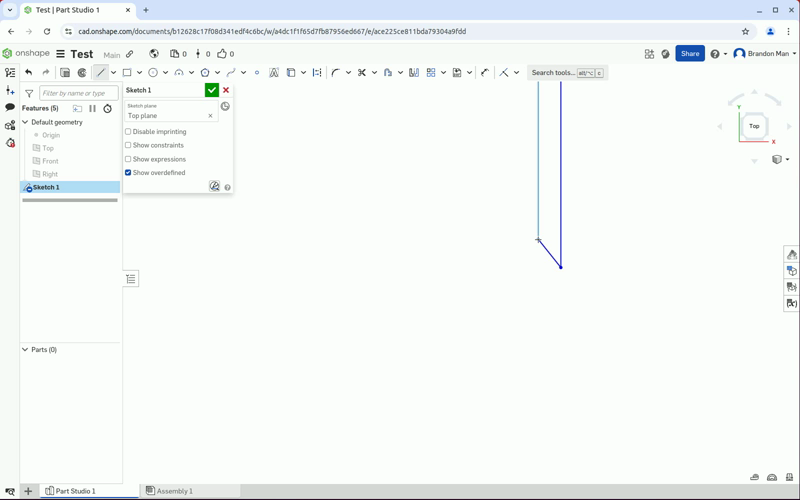
click(538, 239)
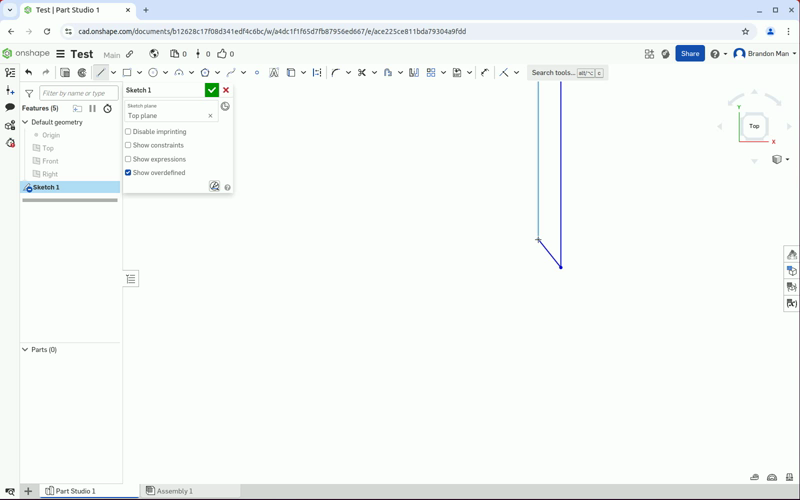
scroll(-6)
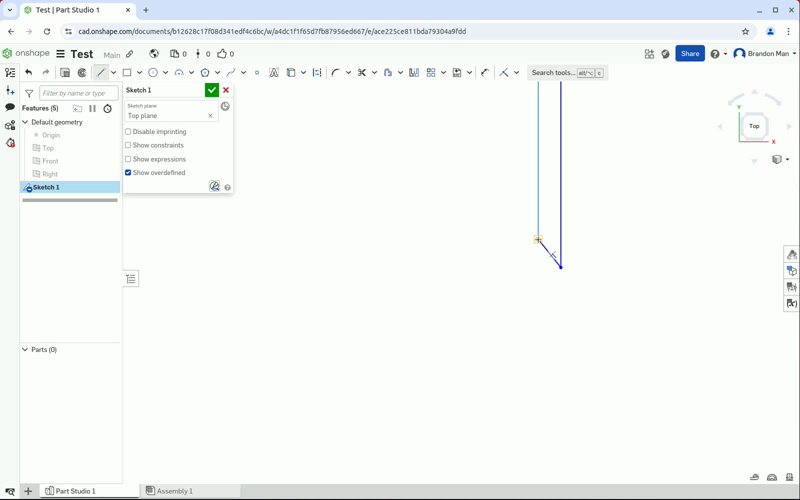
scroll(-6)
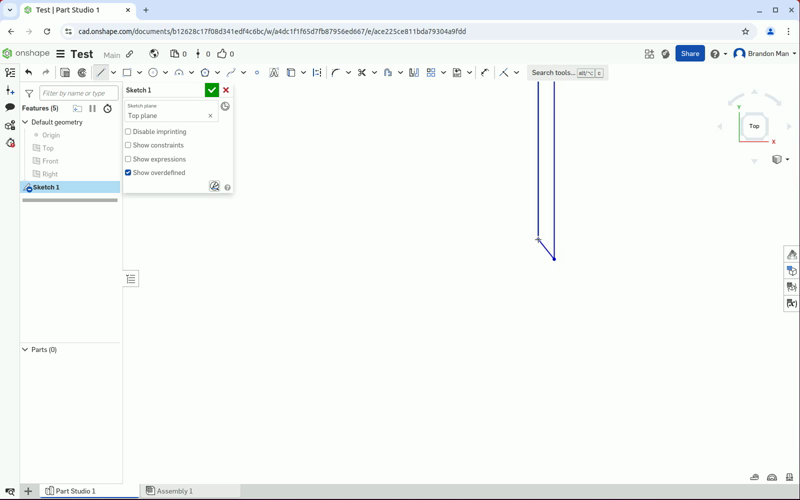
scroll(-6)
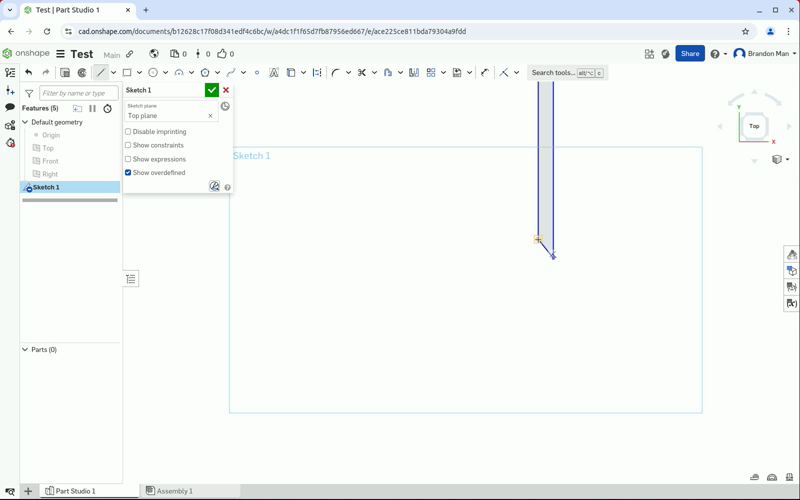
scroll(-6)
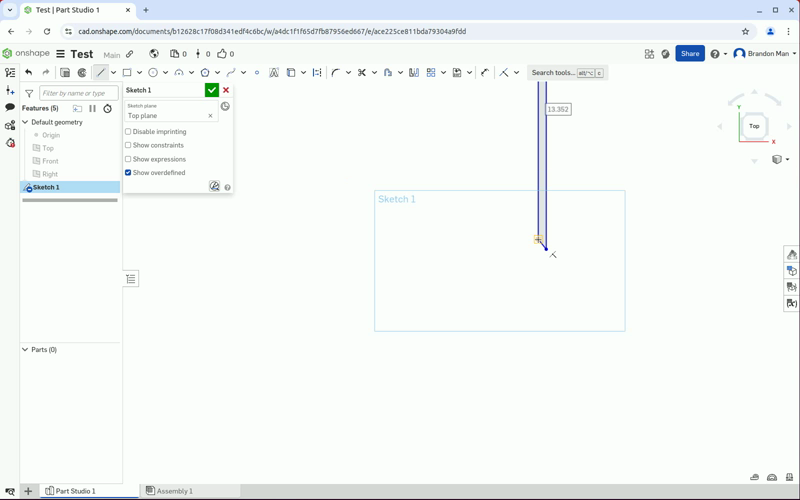
scroll(-6)
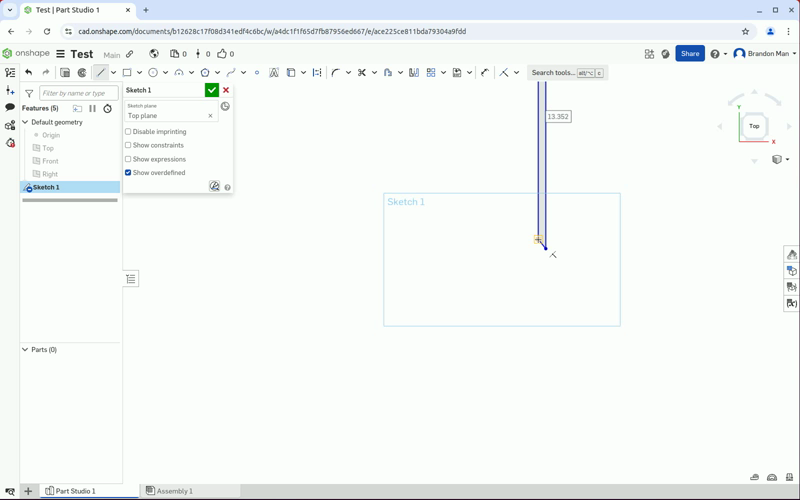
scroll(-6)
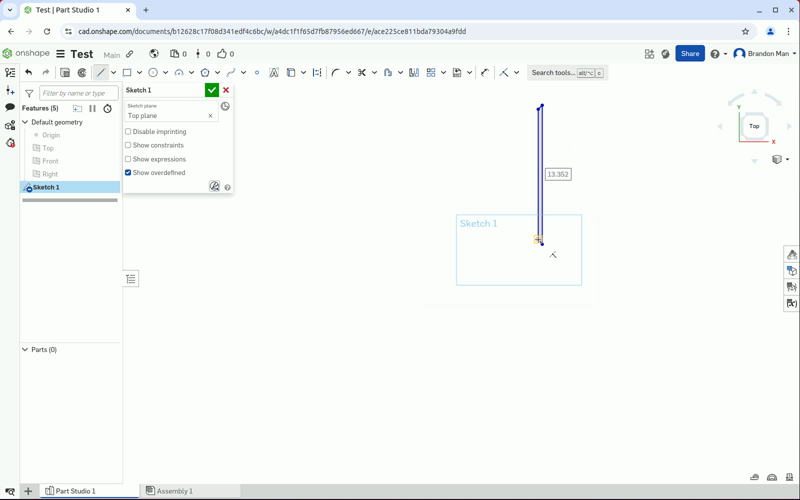
scroll(-6)
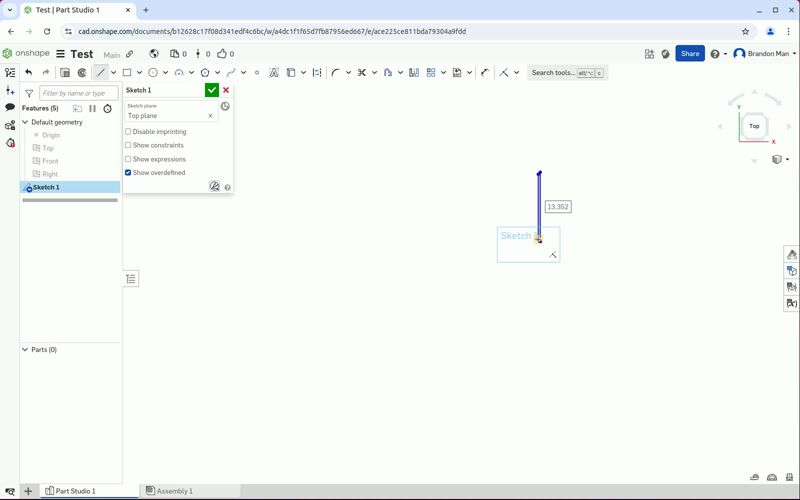
key(esc)
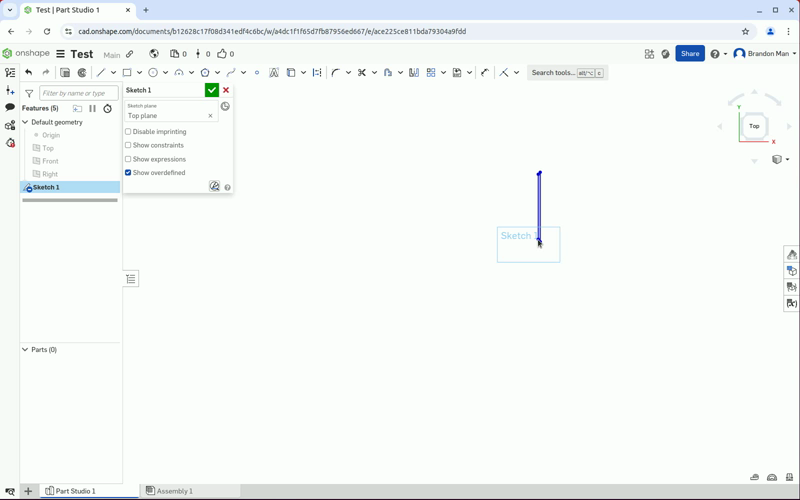
mouse_move(540, 203)
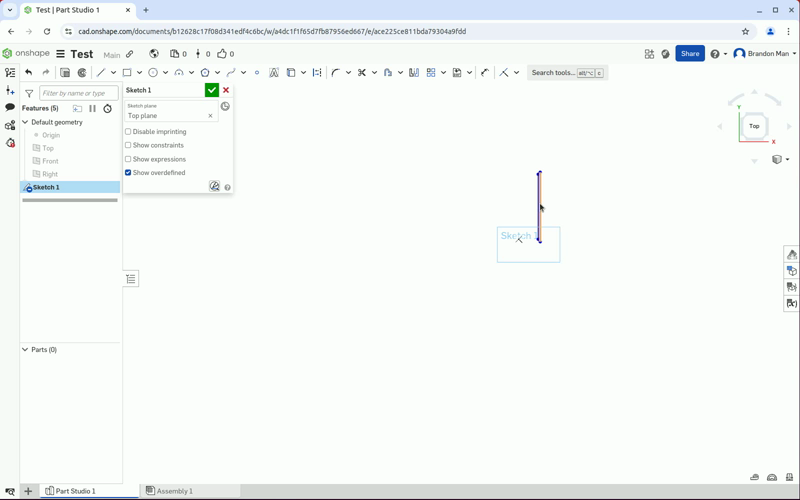
scroll(6)
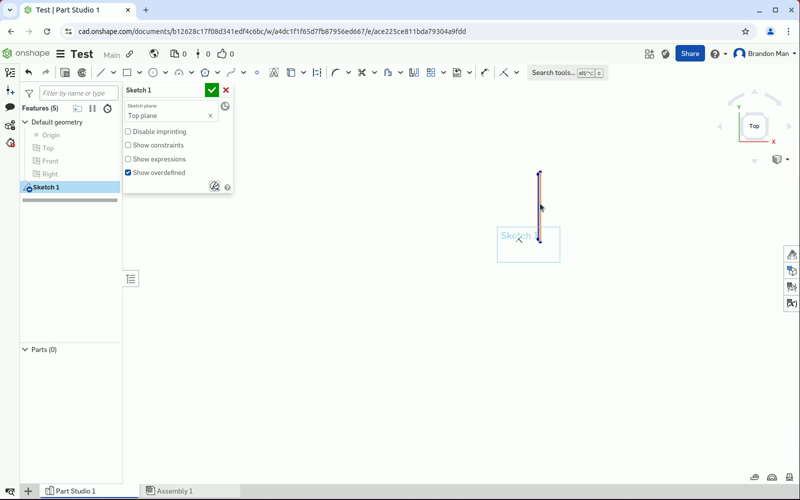
scroll(6)
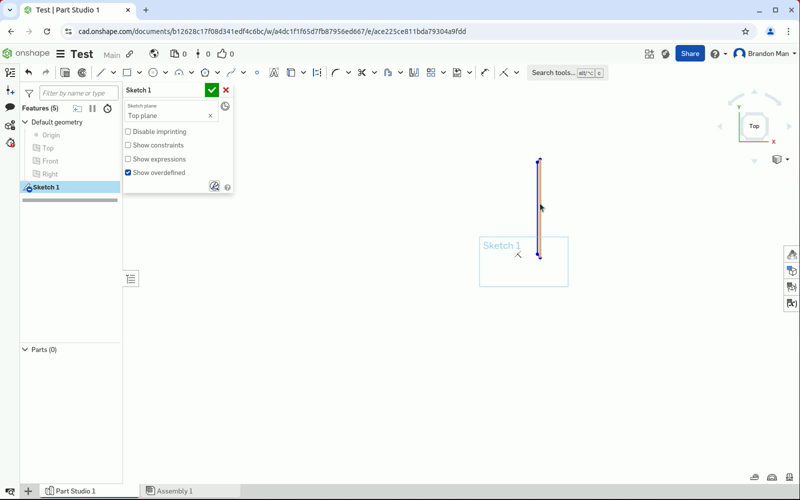
scroll(6)
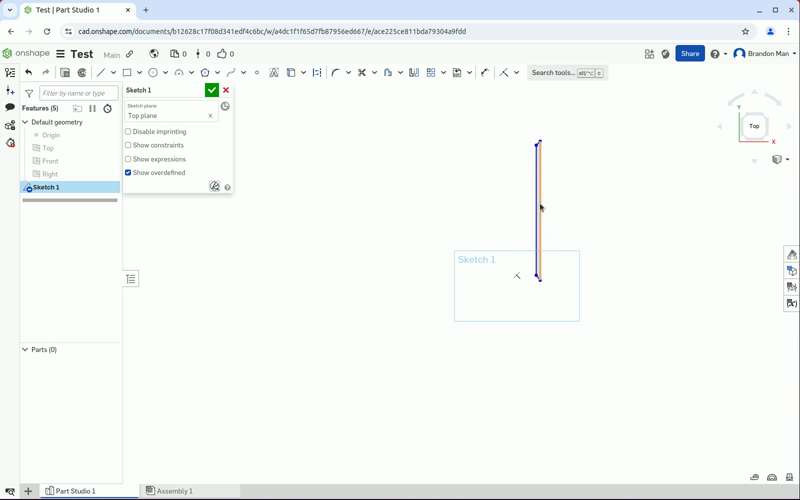
scroll(6)
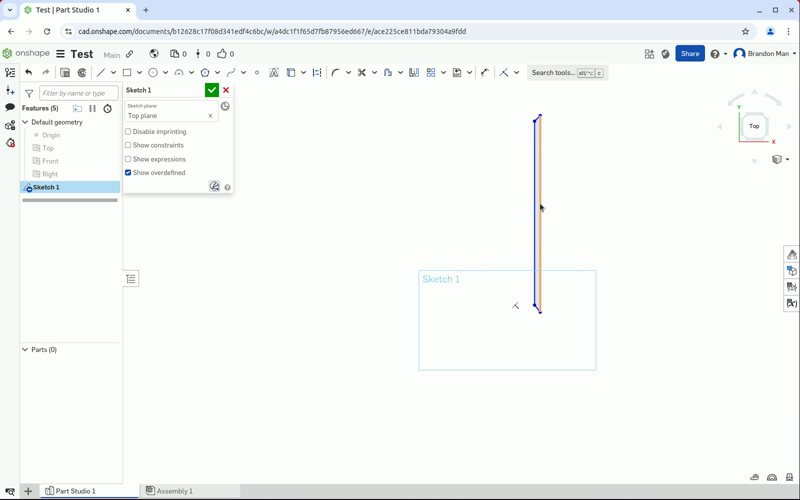
scroll(6)
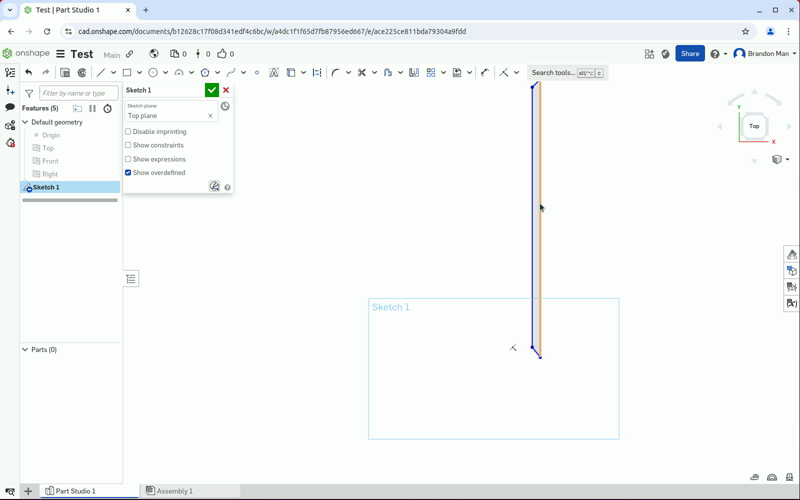
scroll(6)
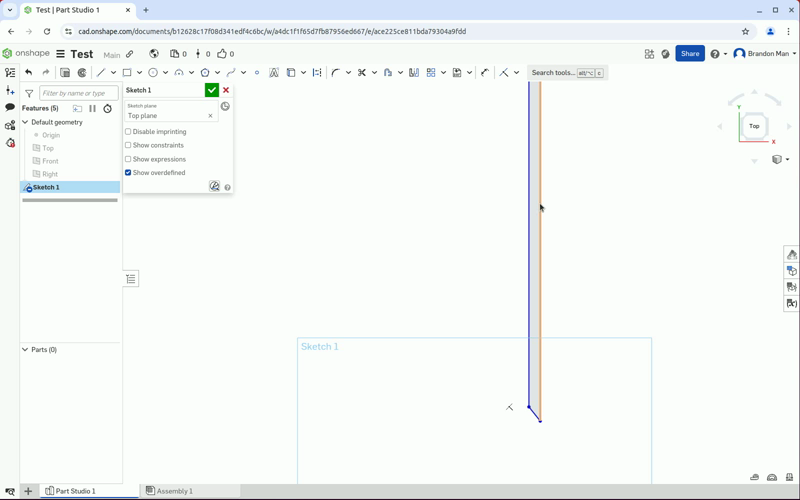
scroll(6)
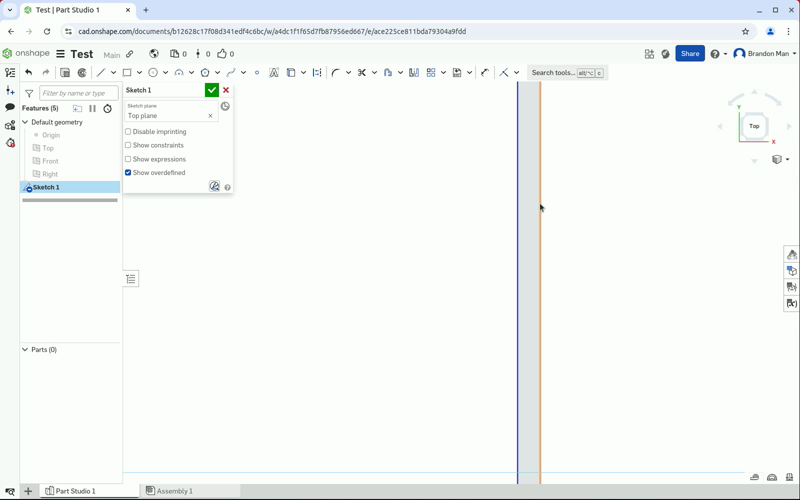
click(540, 203)
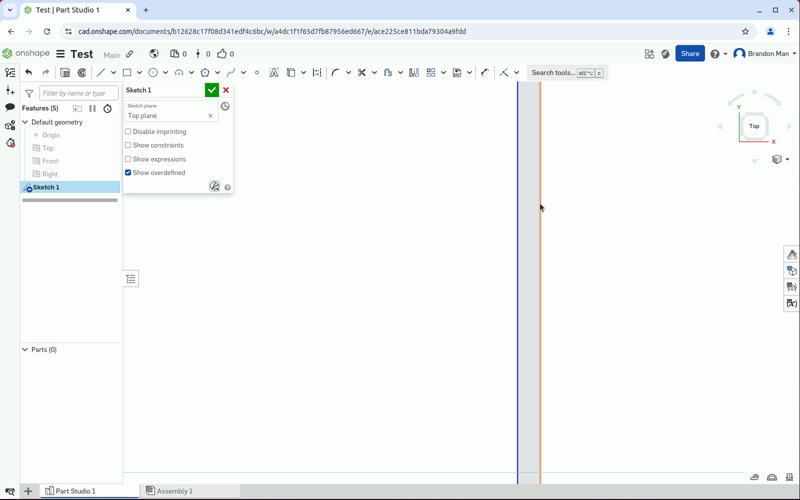
scroll(-6)
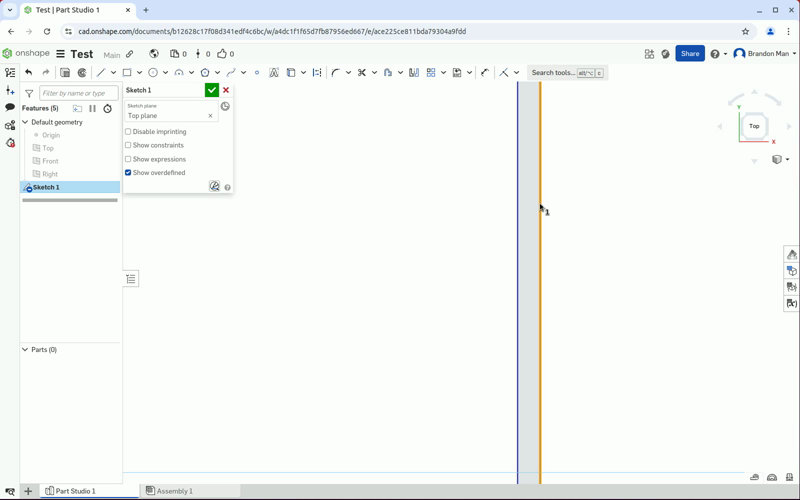
scroll(-6)
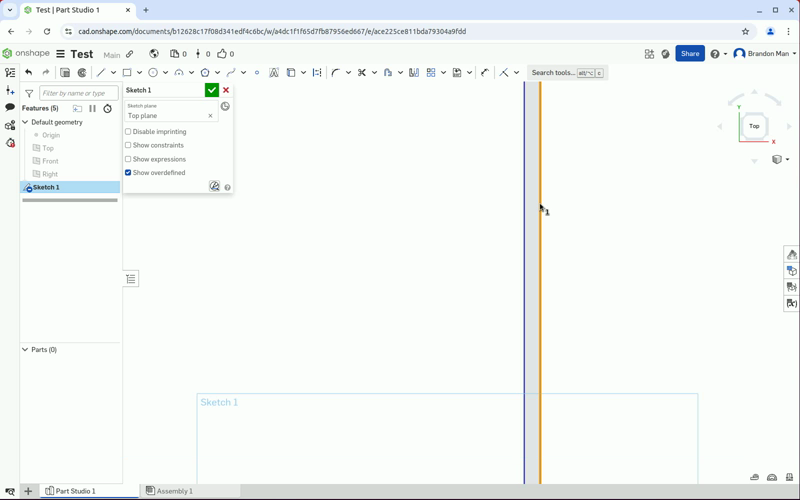
scroll(-6)
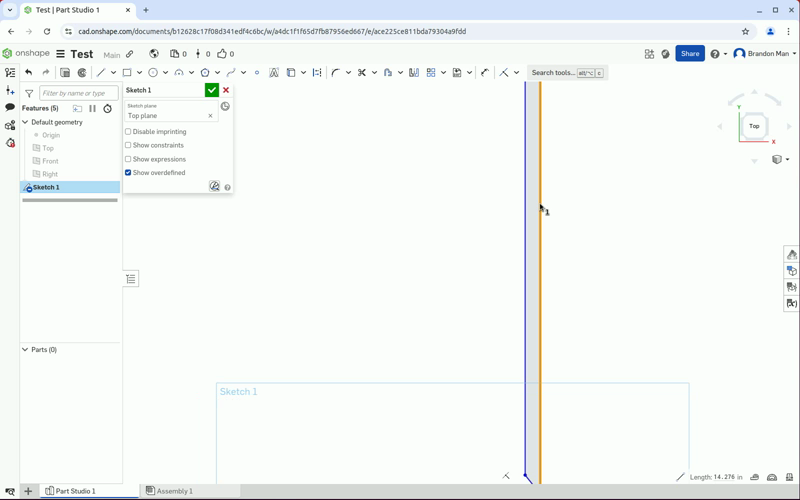
scroll(-6)
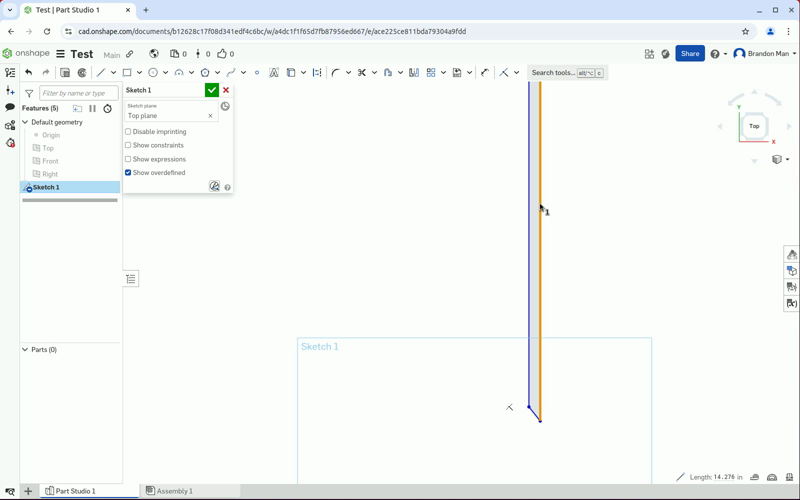
scroll(-6)
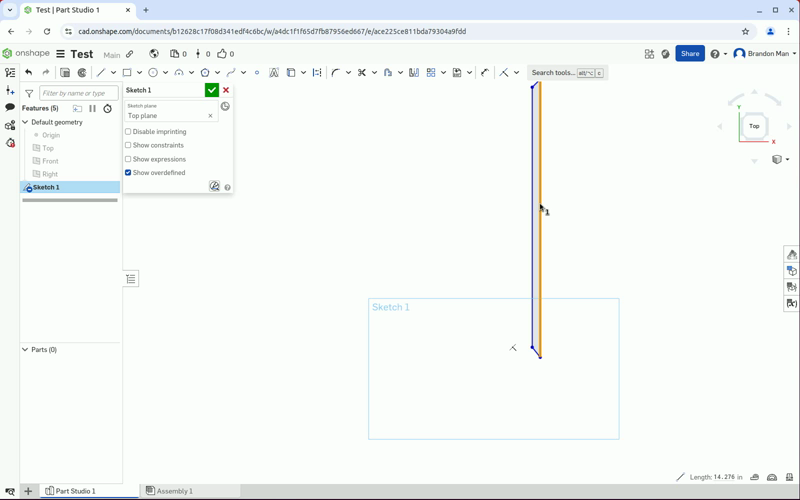
scroll(-6)
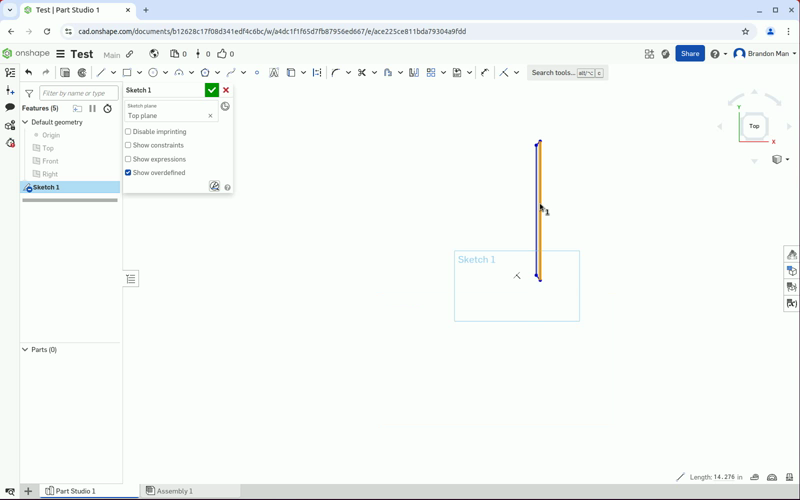
scroll(-6)
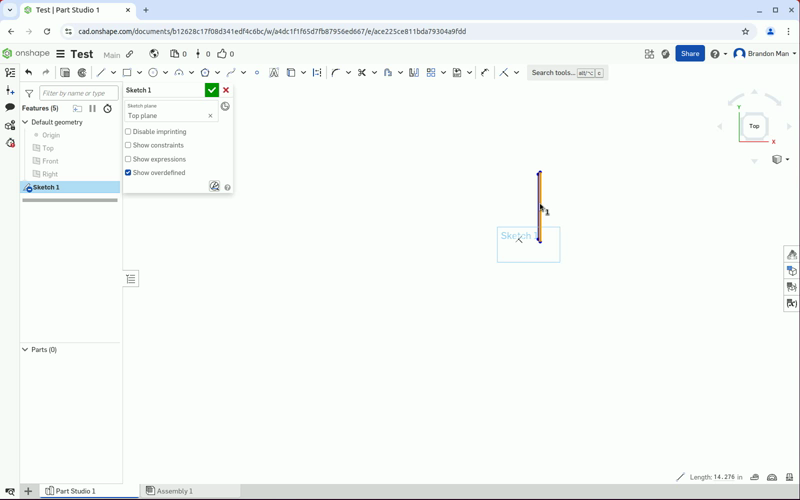
mouse_move(73, 352)
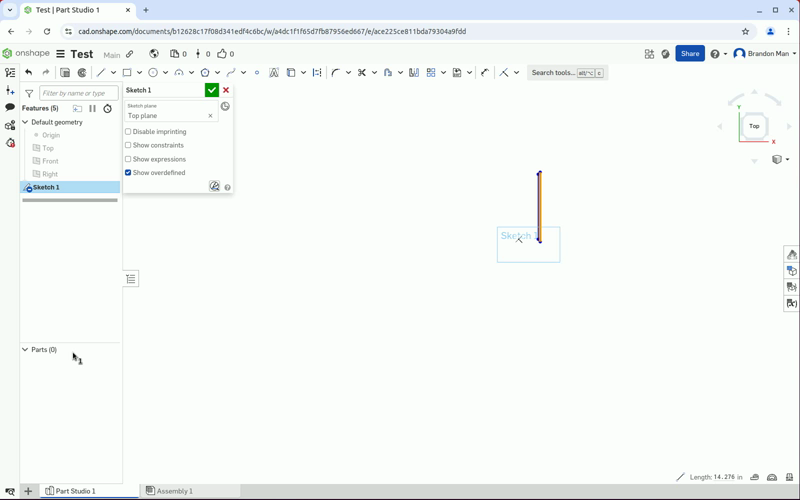
key(shift+y)
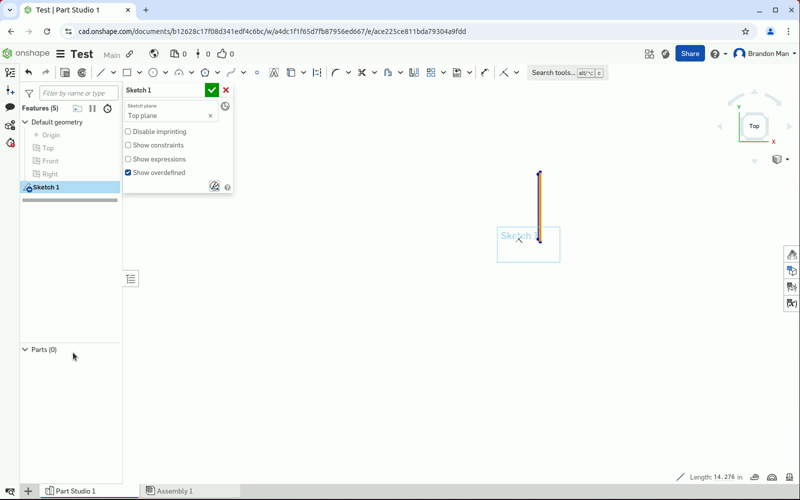
key(shift+e)
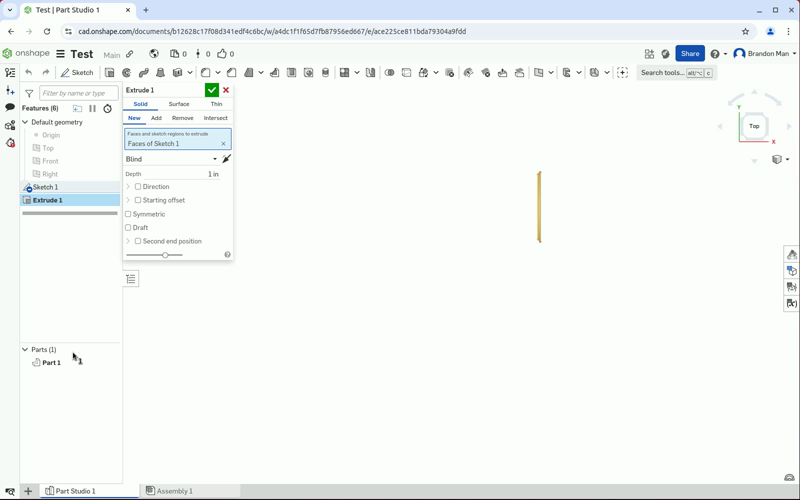
mouse_move(143, 106)
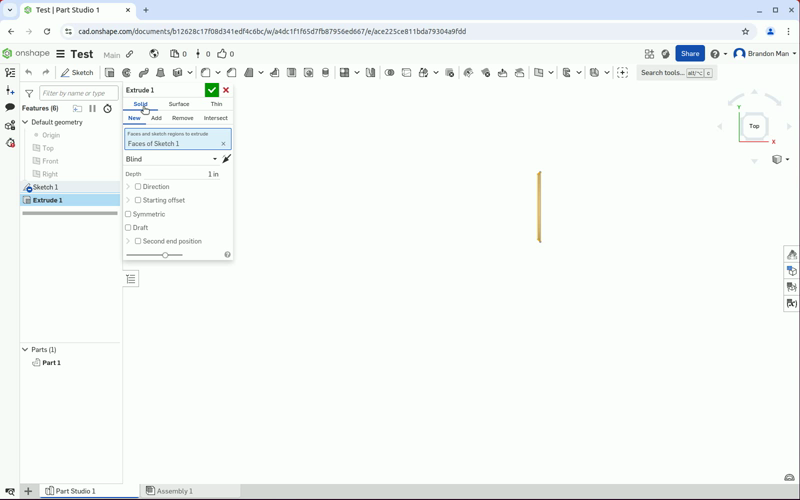
click(143, 106)
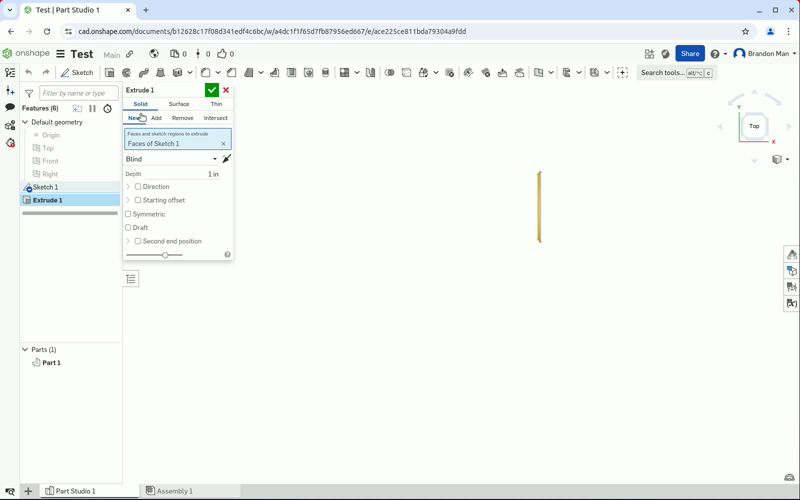
mouse_move(137, 120)
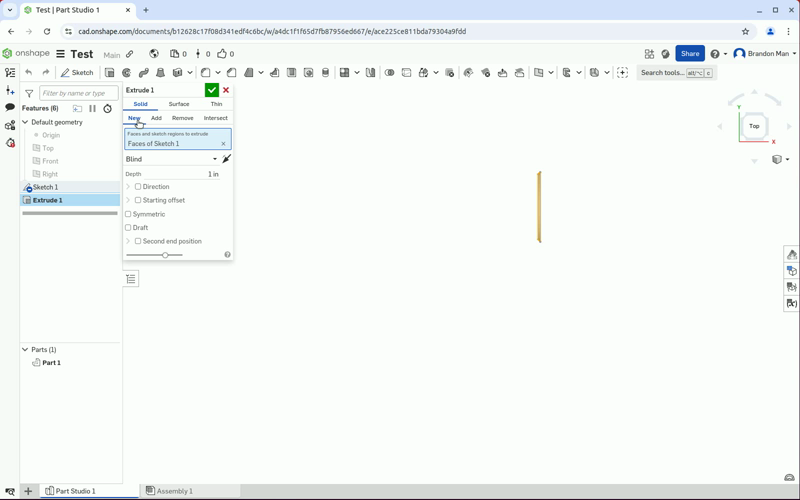
click(137, 120)
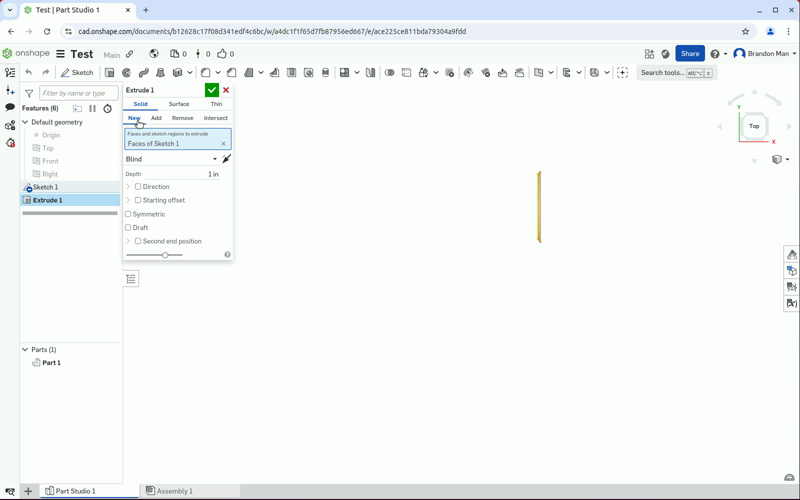
key(tab, 4)
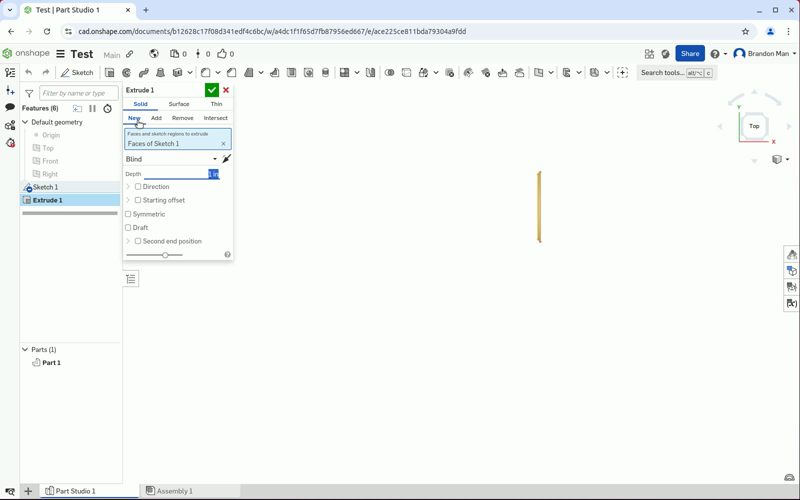
text(-0.241)
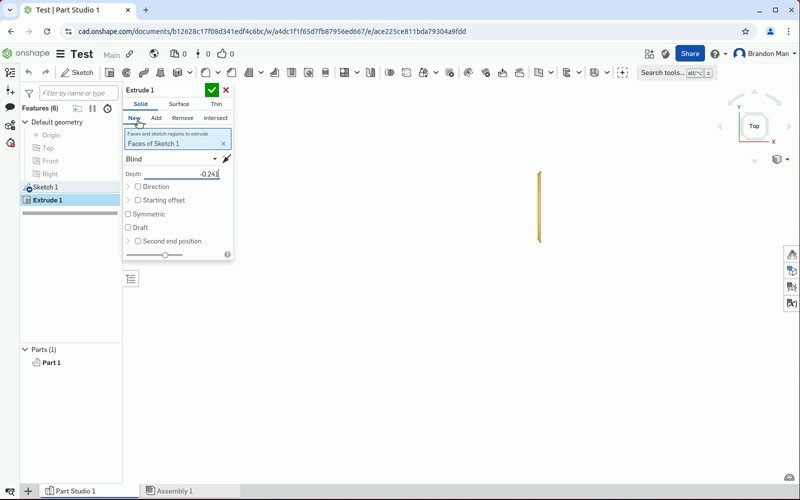
key(enter)
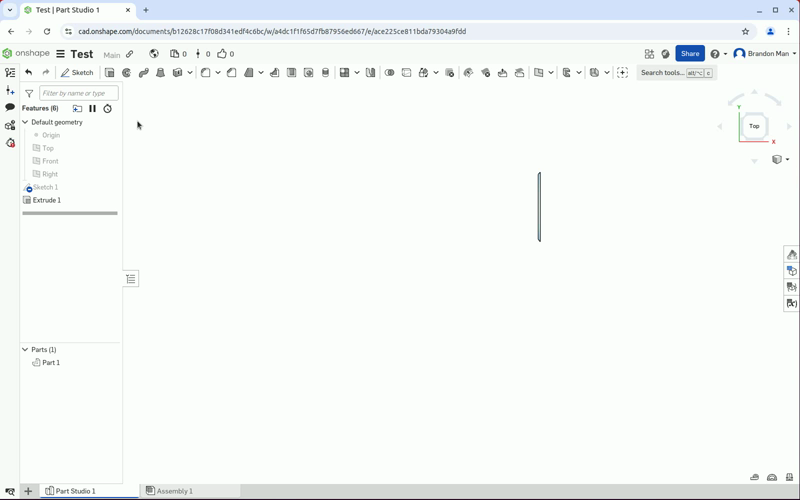
key(shift+h)
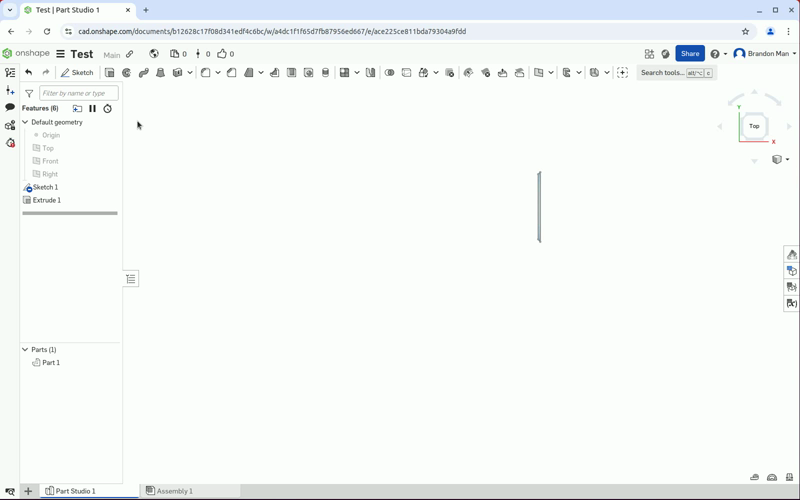
key(shift+h)
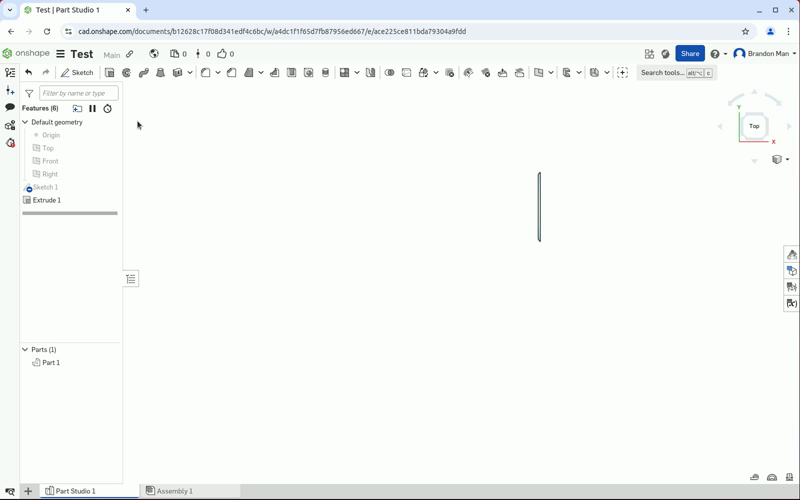
mouse_move(73, 189)
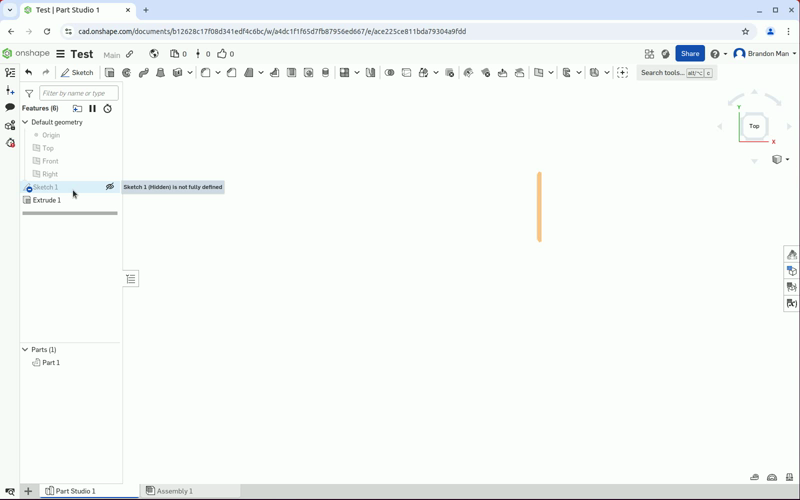
click(73, 189)
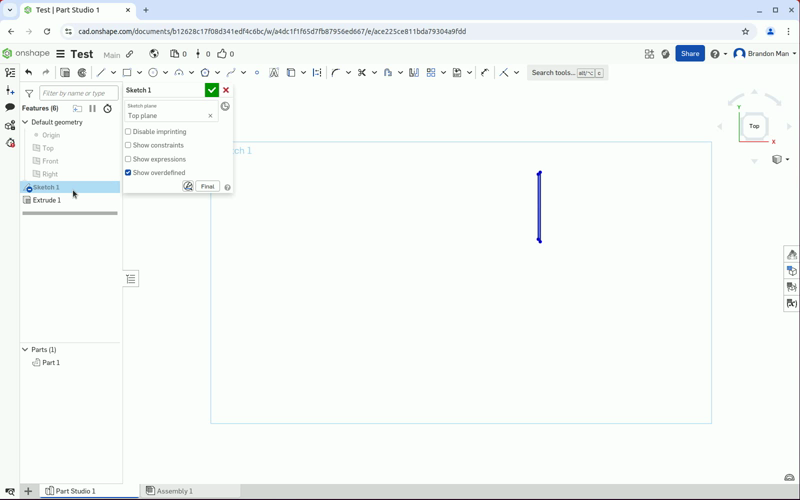
mouse_move(229, 92)
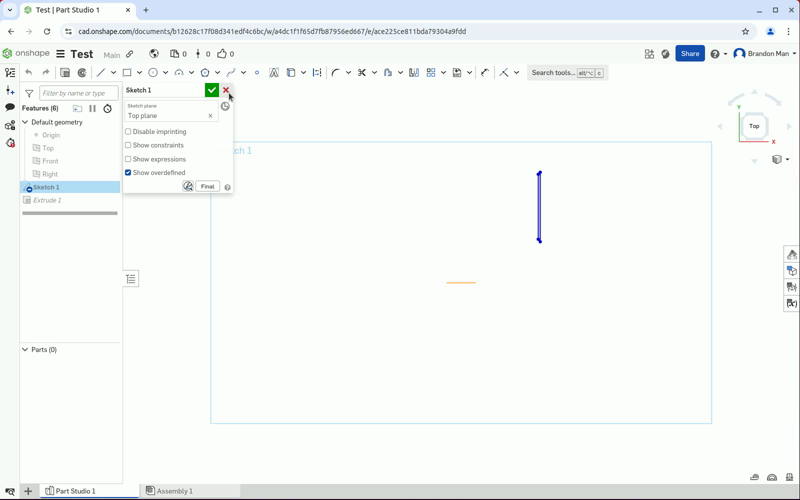
click(229, 92)
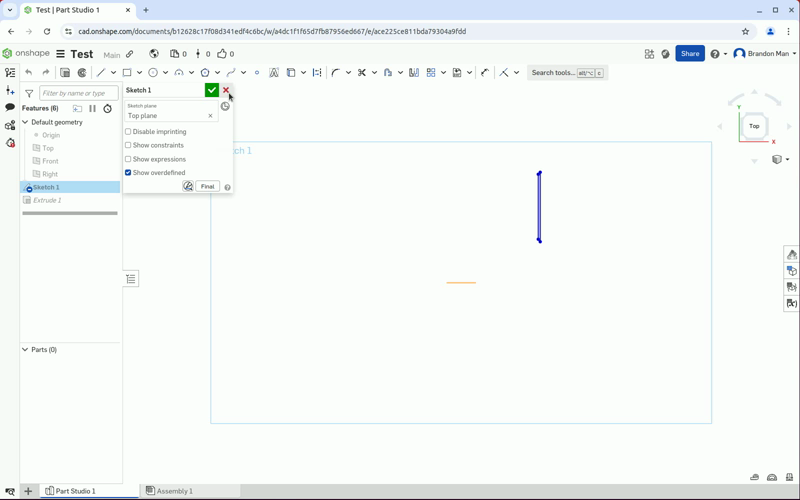
key(shift+s)
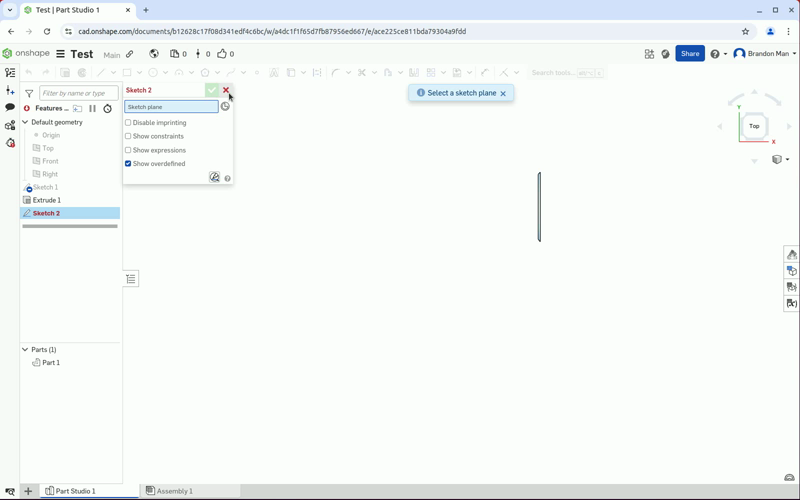
mouse_move(73, 150)
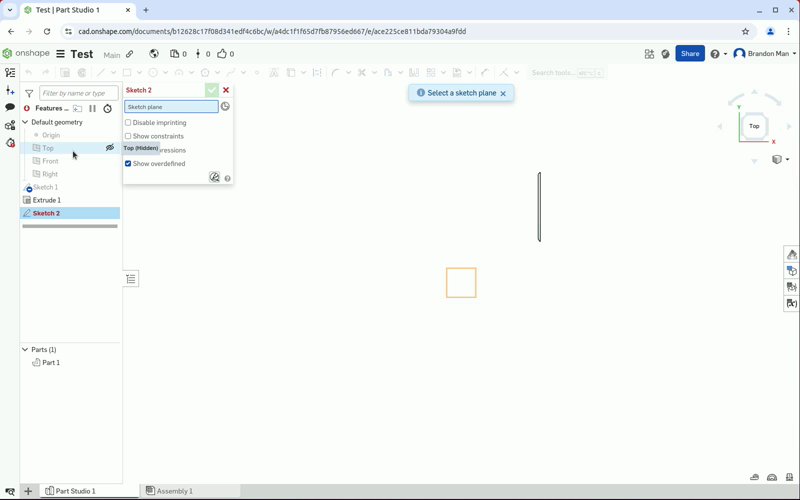
click(73, 150)
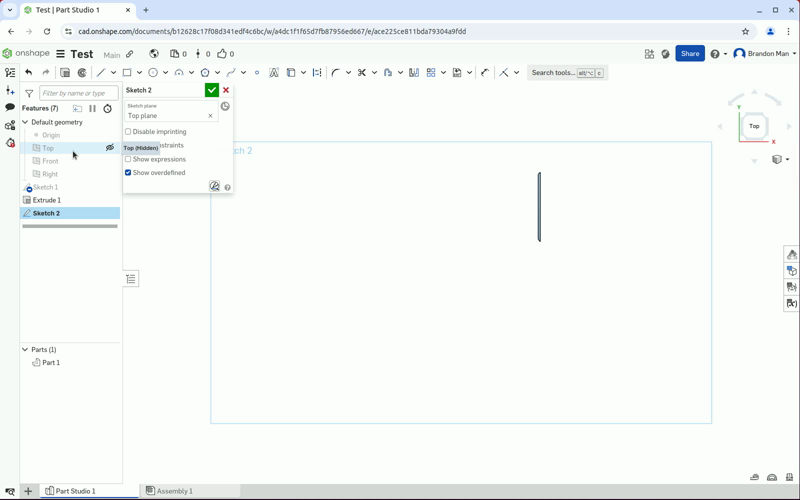
mouse_move(73, 352)
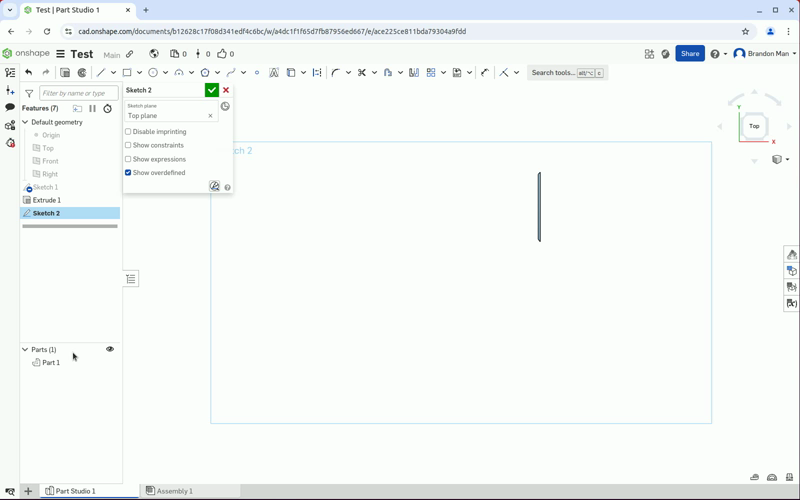
key(y)
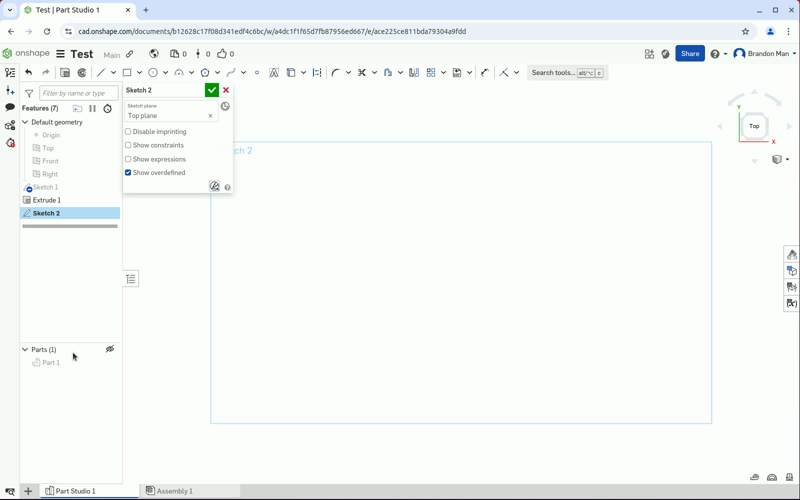
key(l)
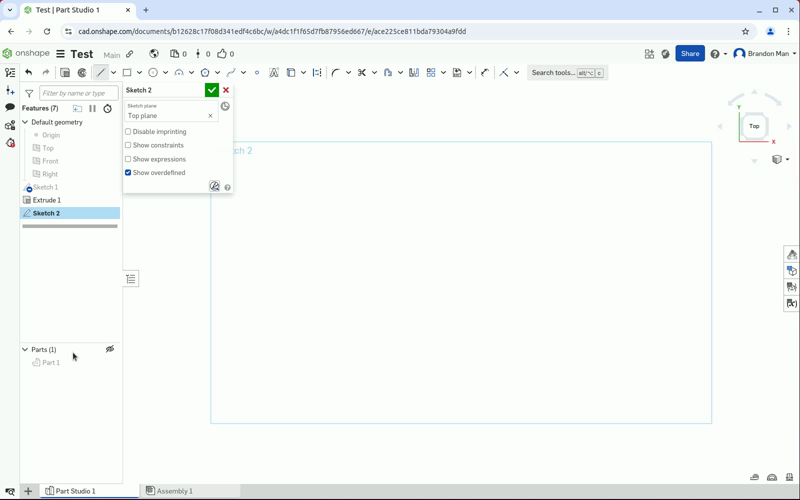
key_down(shift)
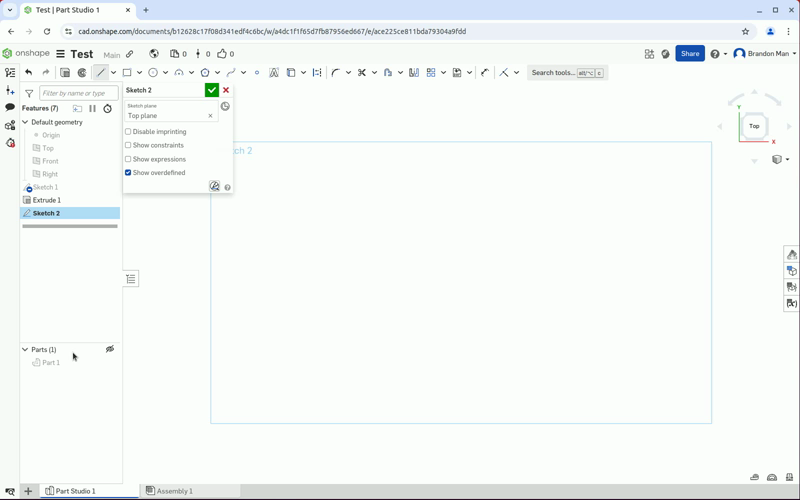
mouse_move(540, 241)
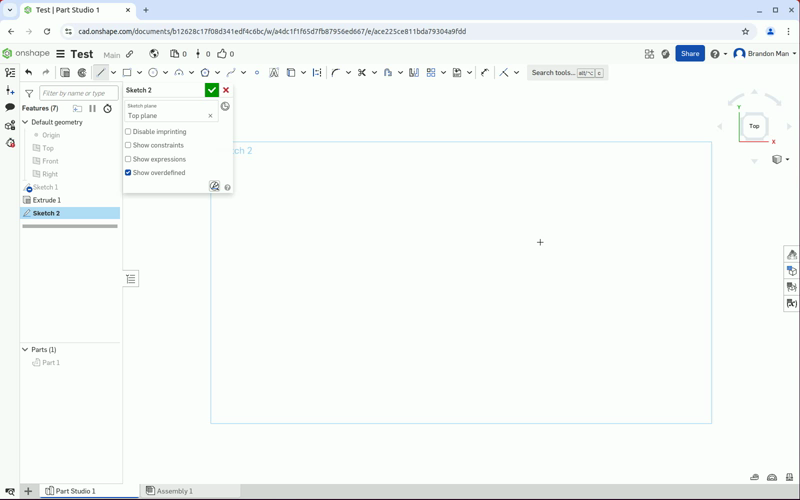
click(540, 241)
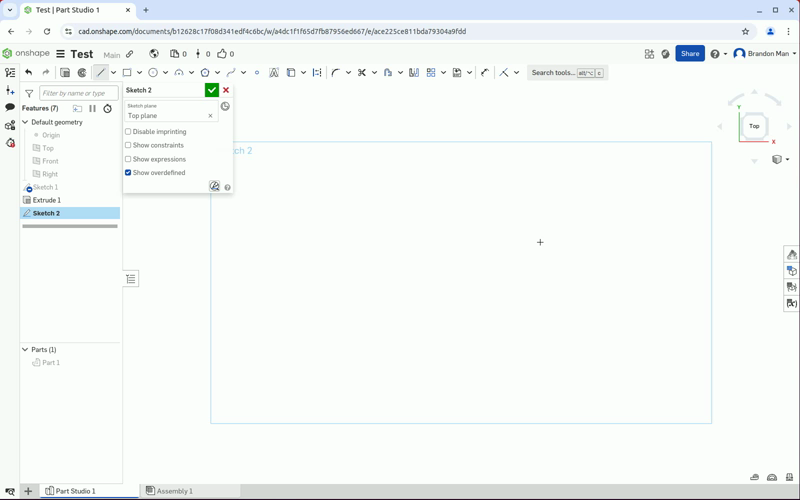
key_up(shift)
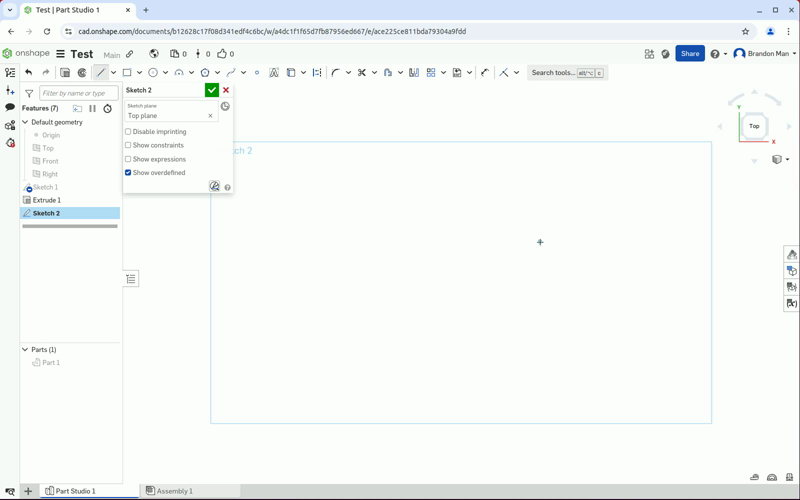
key_down(shift)
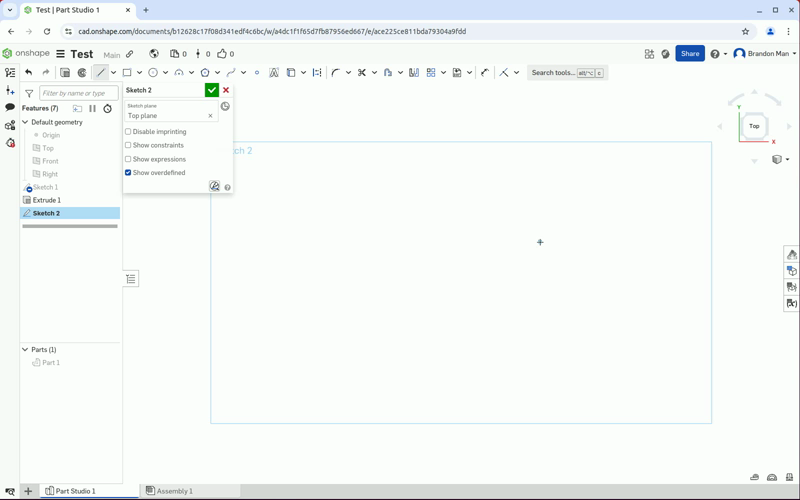
mouse_move(570, 241)
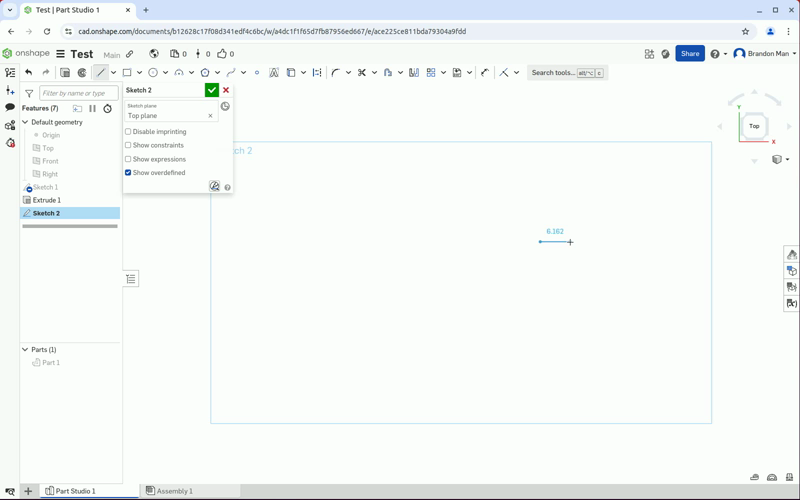
mouse_move(542, 244)
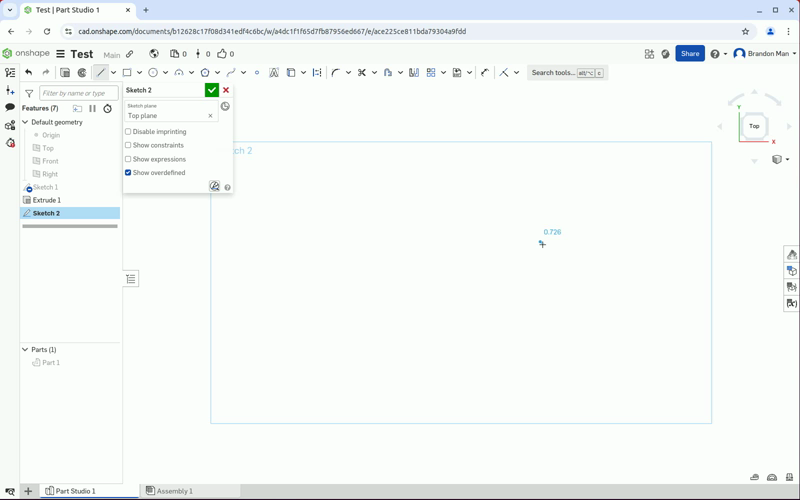
scroll(6)
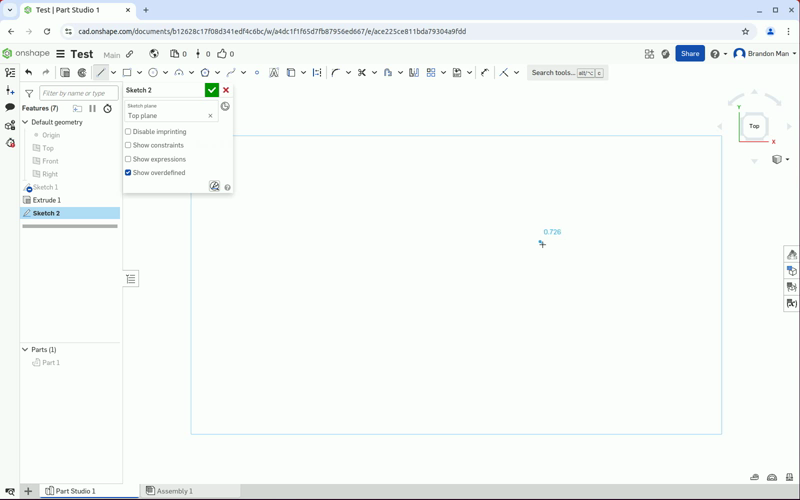
scroll(6)
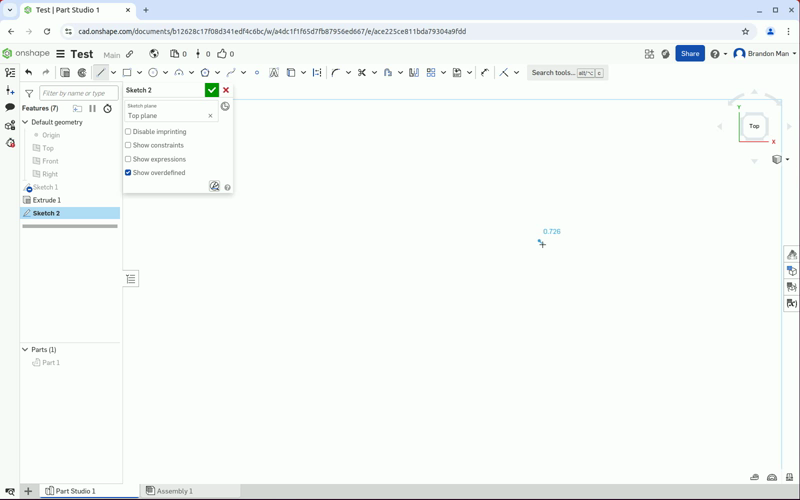
scroll(6)
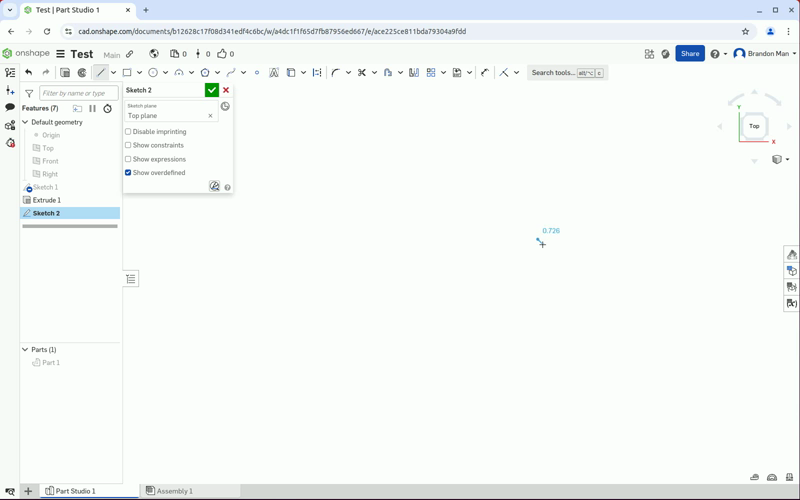
scroll(6)
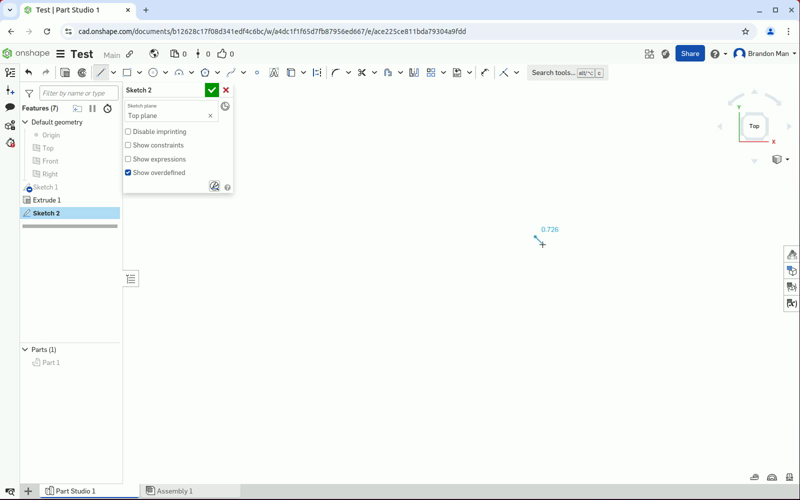
scroll(6)
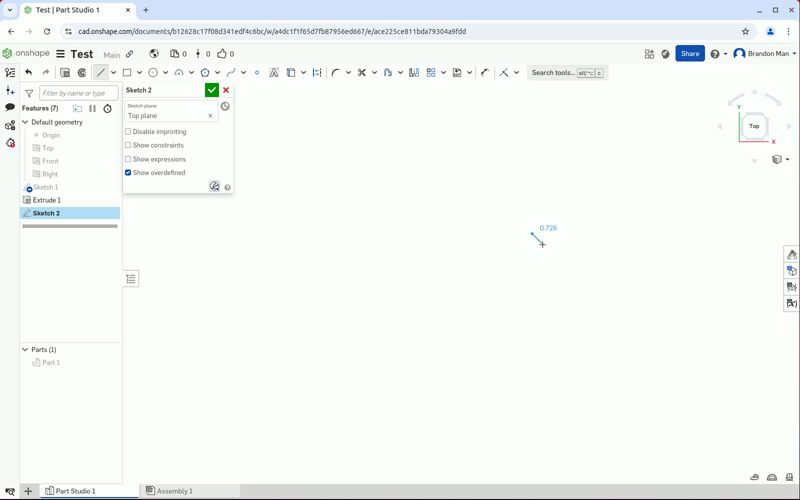
scroll(6)
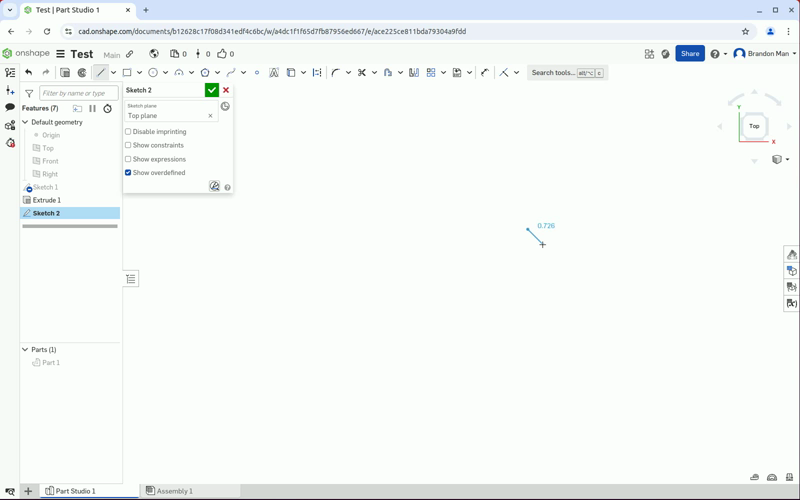
scroll(6)
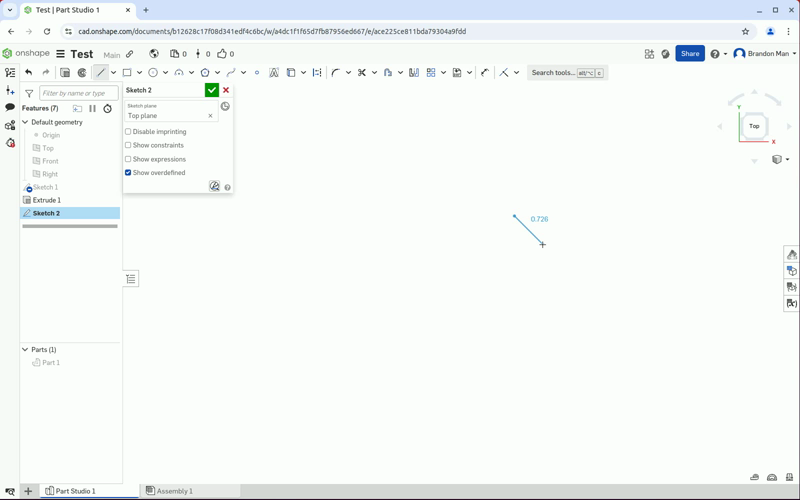
click(542, 244)
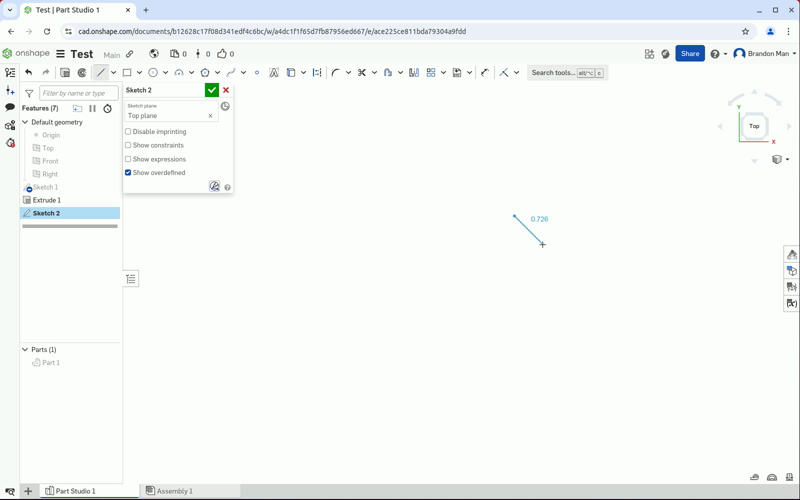
scroll(-6)
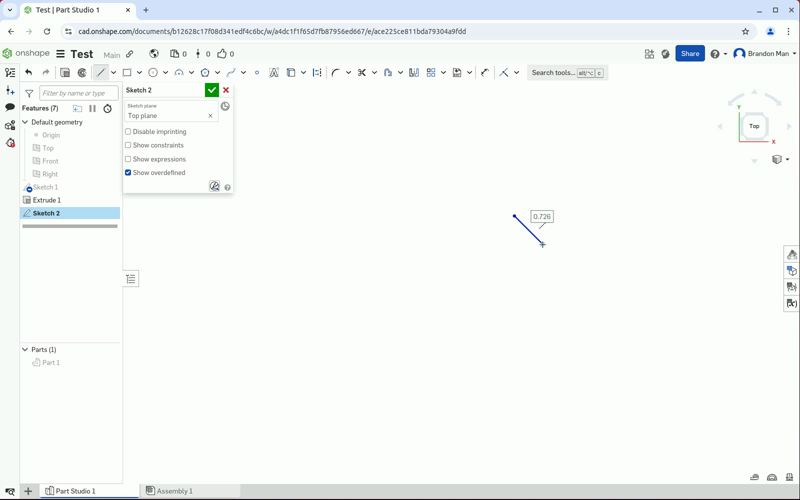
scroll(-6)
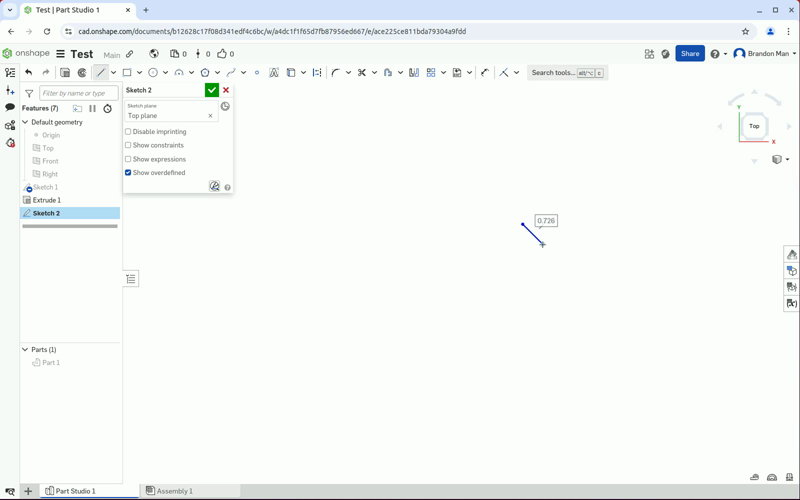
scroll(-6)
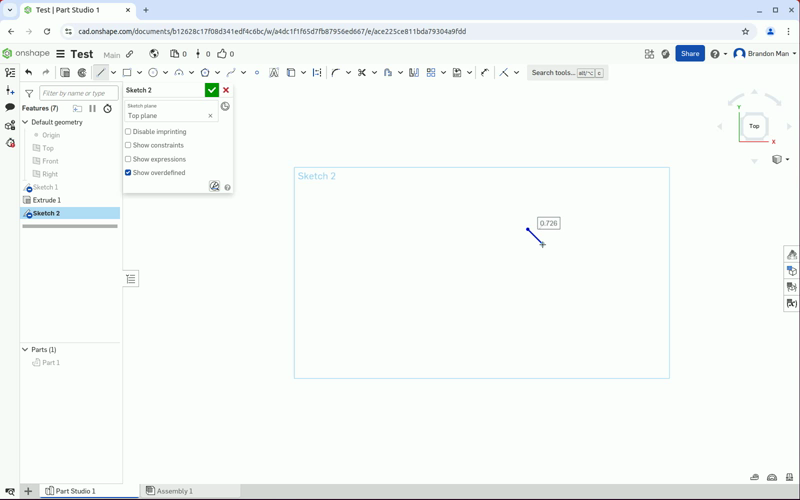
scroll(-6)
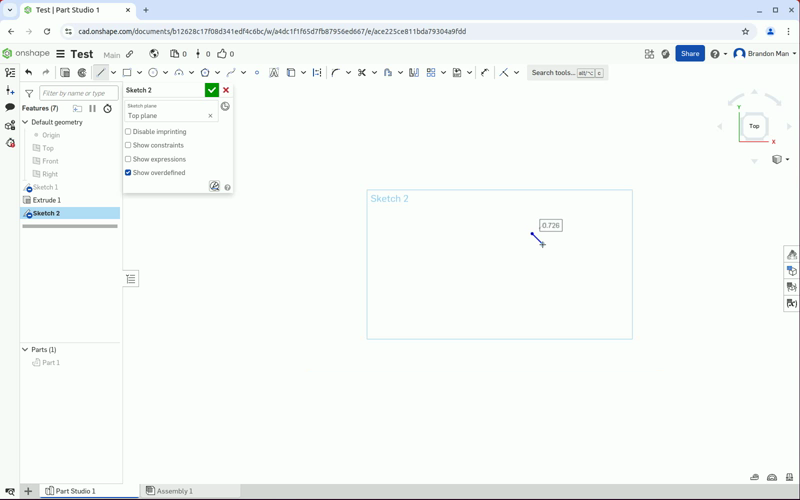
scroll(-6)
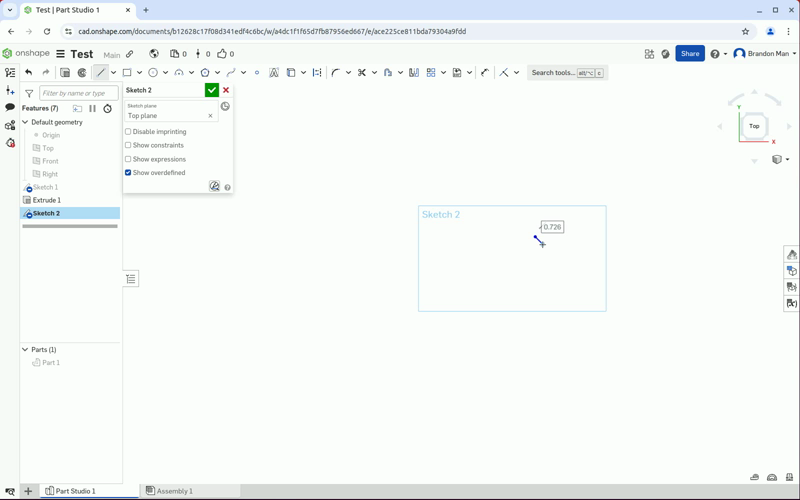
scroll(-6)
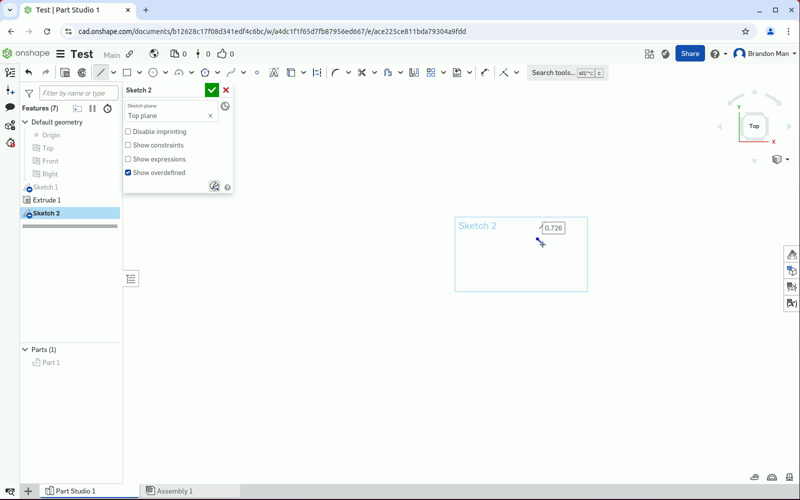
scroll(-6)
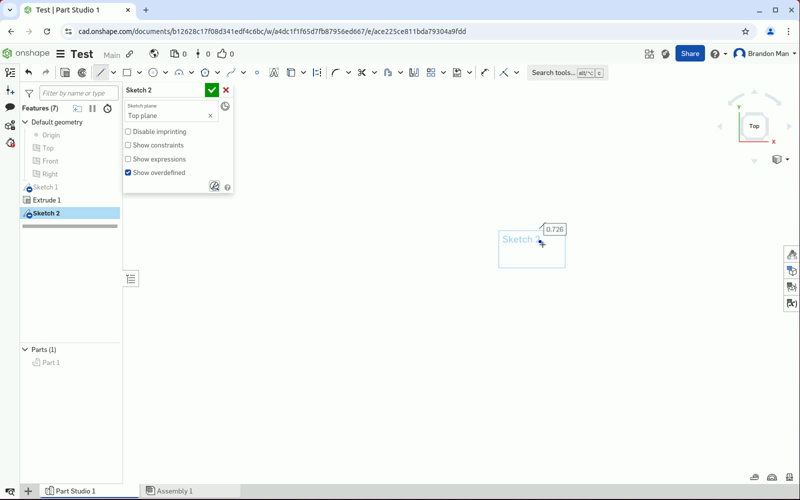
key_up(shift)
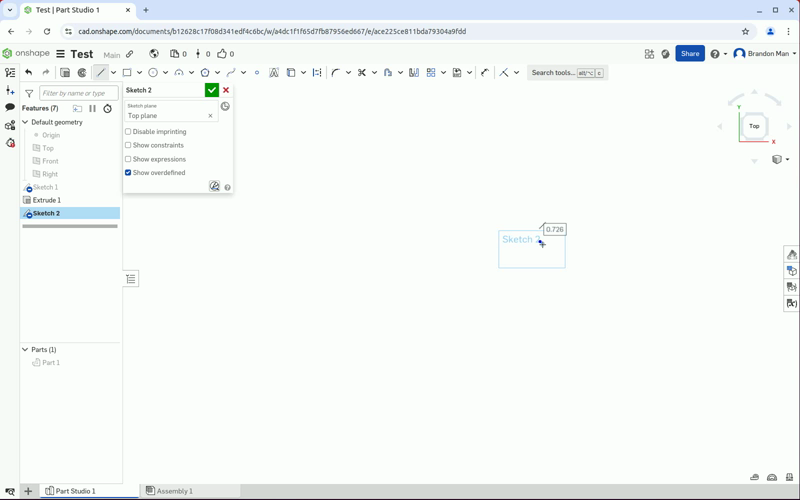
key_down(shift)
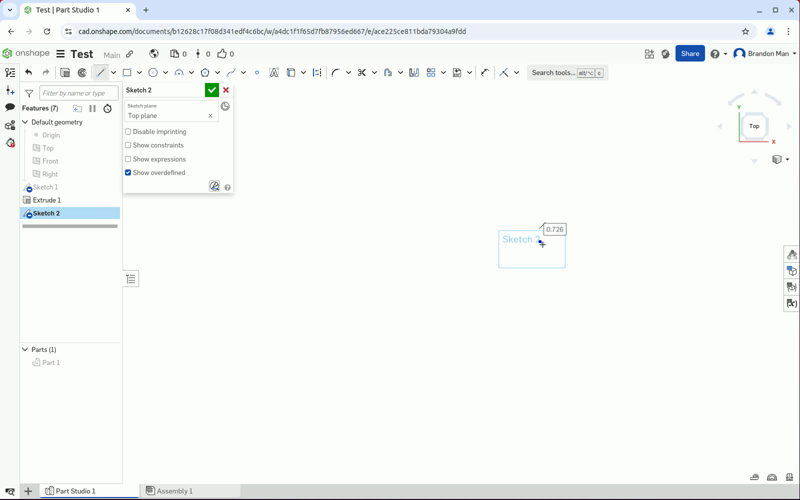
mouse_move(542, 170)
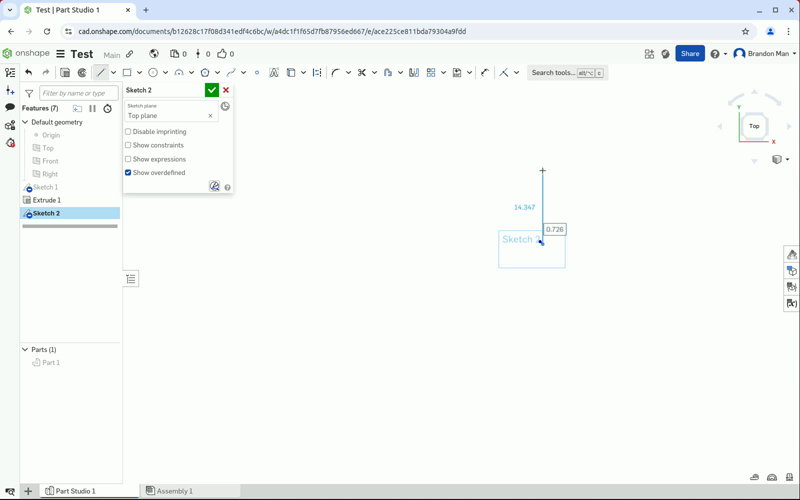
click(542, 170)
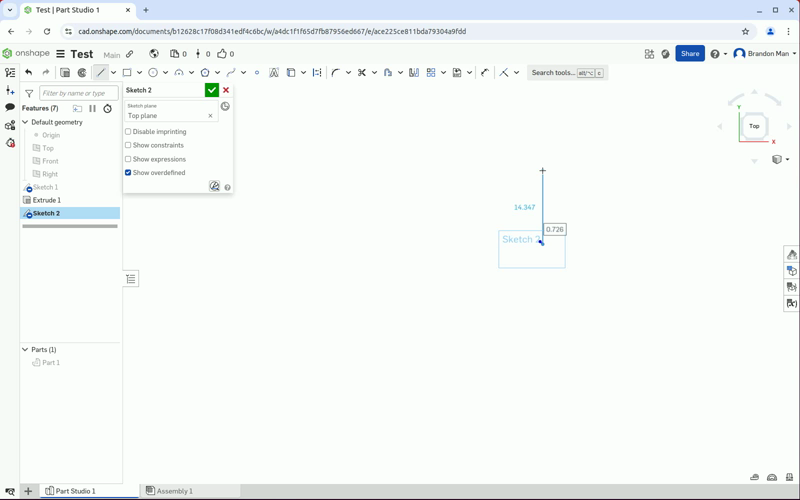
key_up(shift)
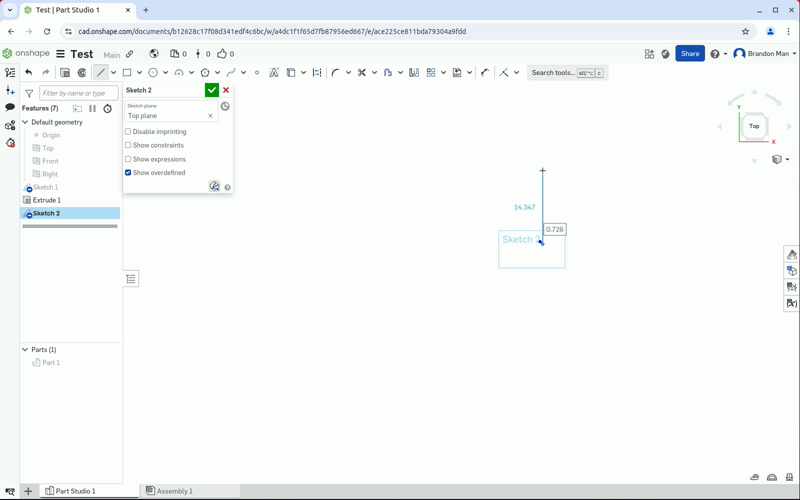
key_down(shift)
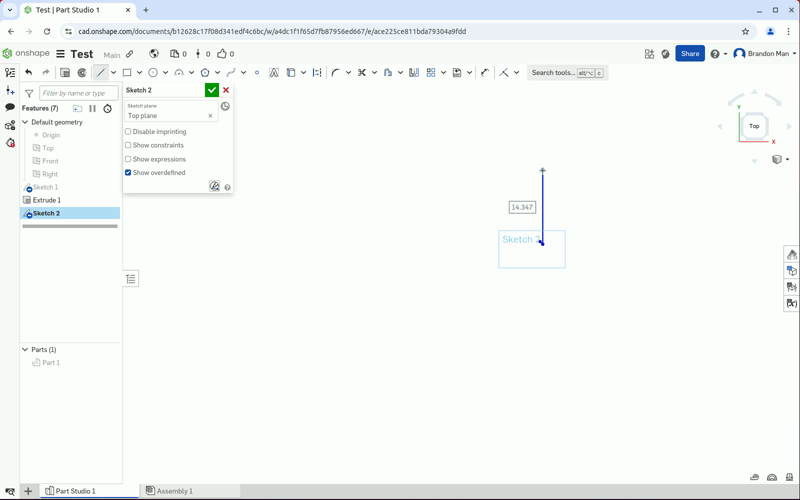
mouse_move(572, 170)
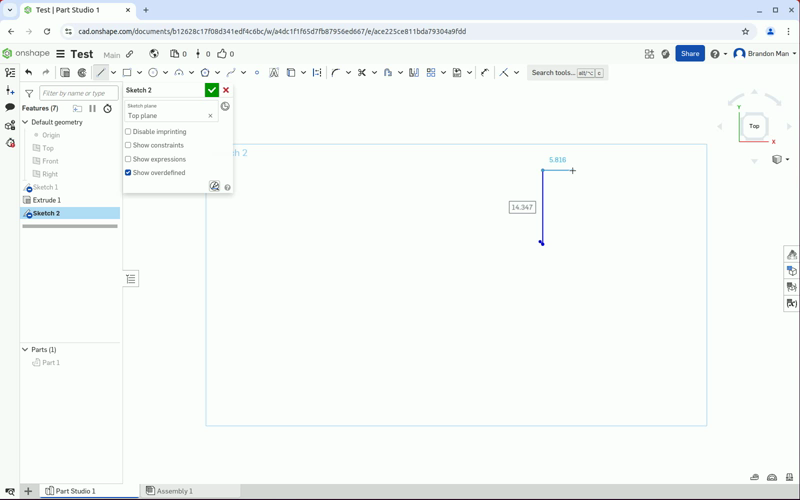
mouse_move(540, 172)
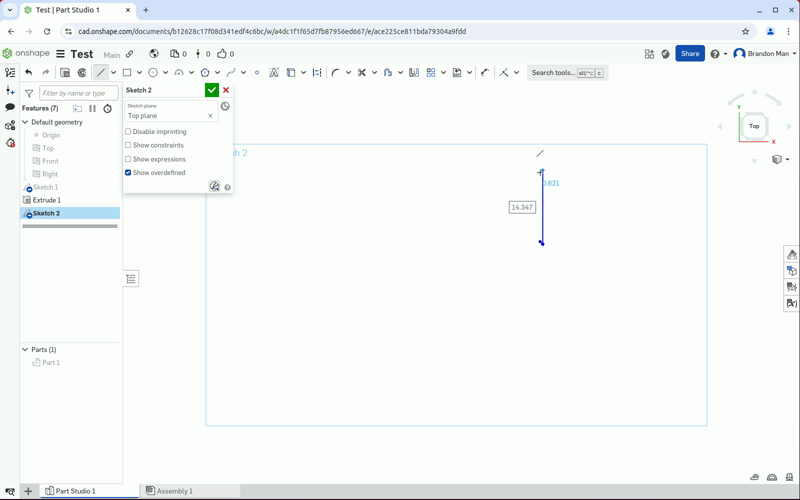
scroll(6)
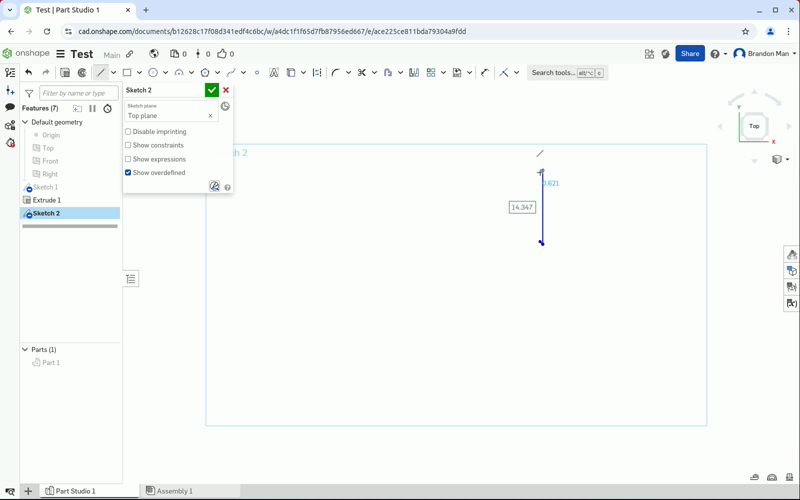
scroll(6)
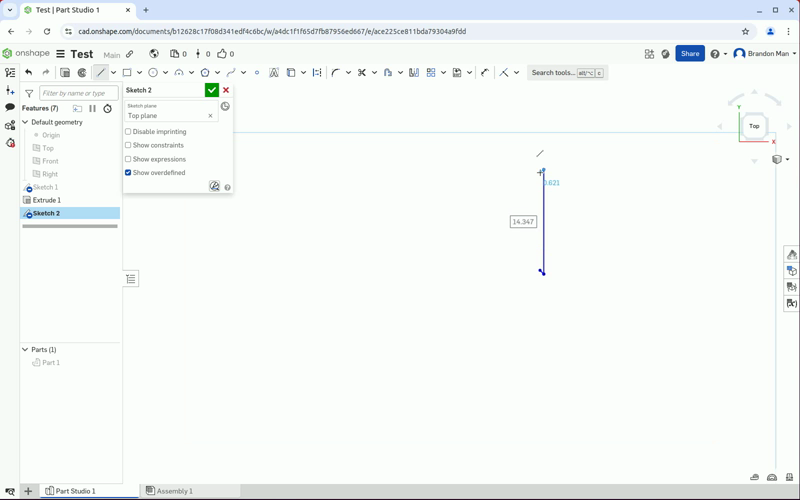
scroll(6)
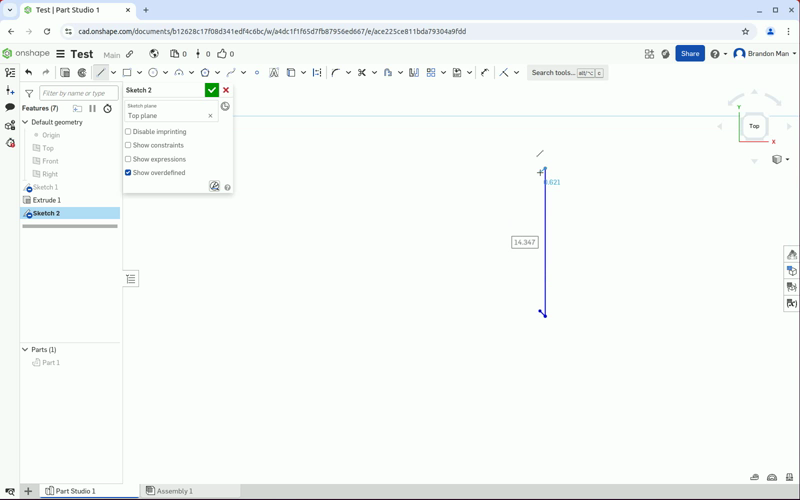
scroll(6)
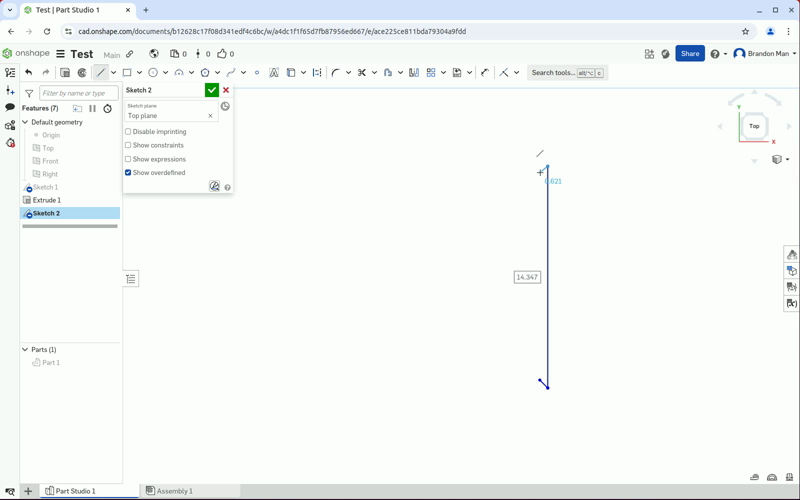
scroll(6)
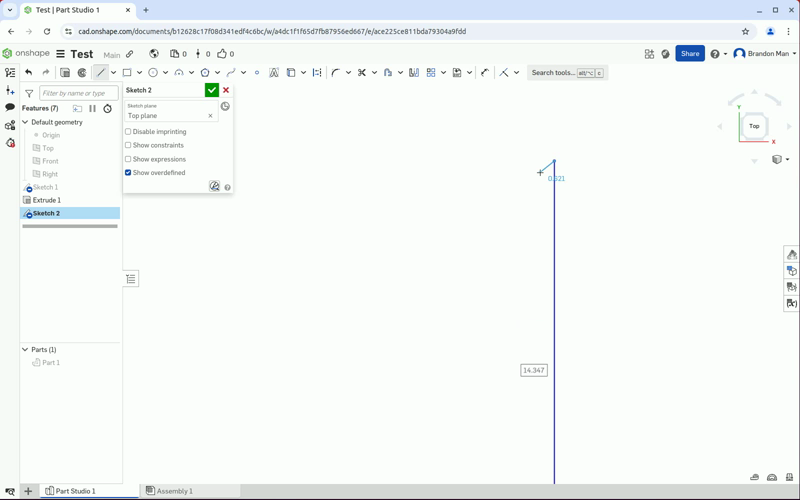
scroll(6)
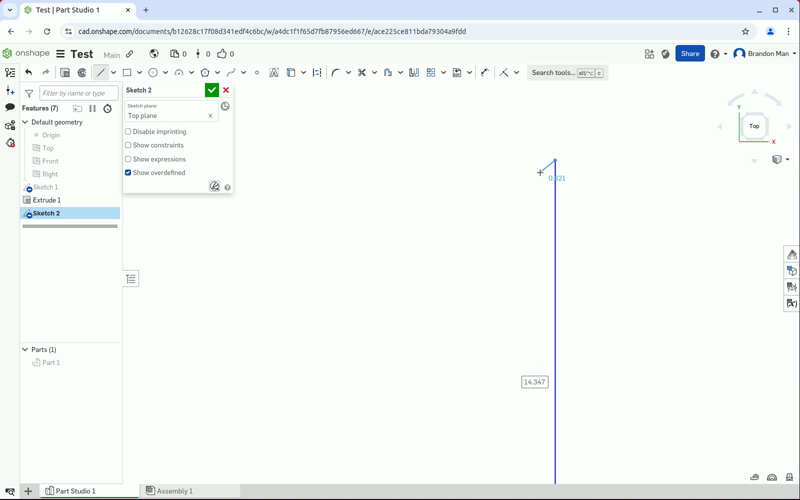
scroll(6)
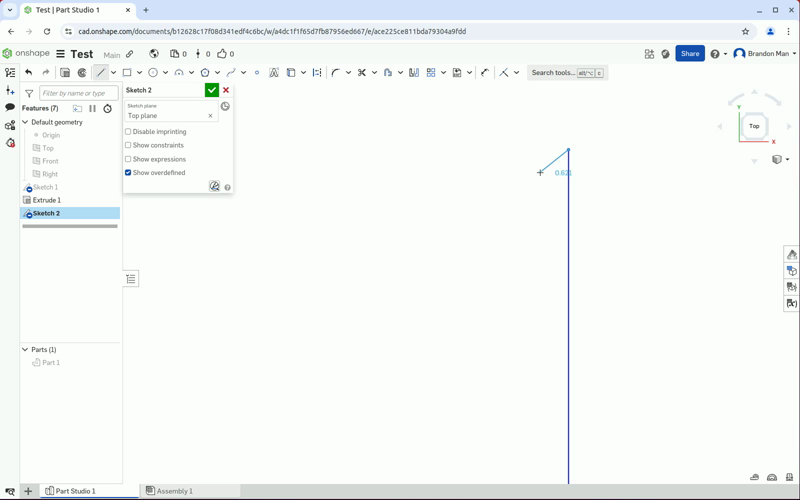
click(540, 172)
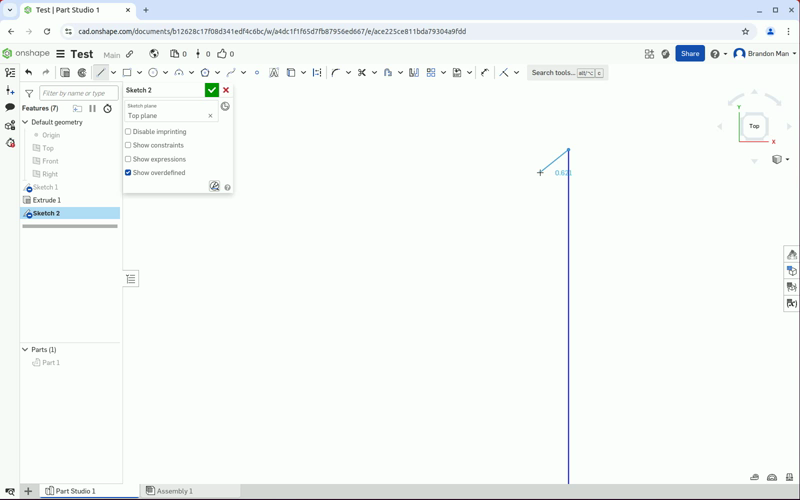
scroll(-6)
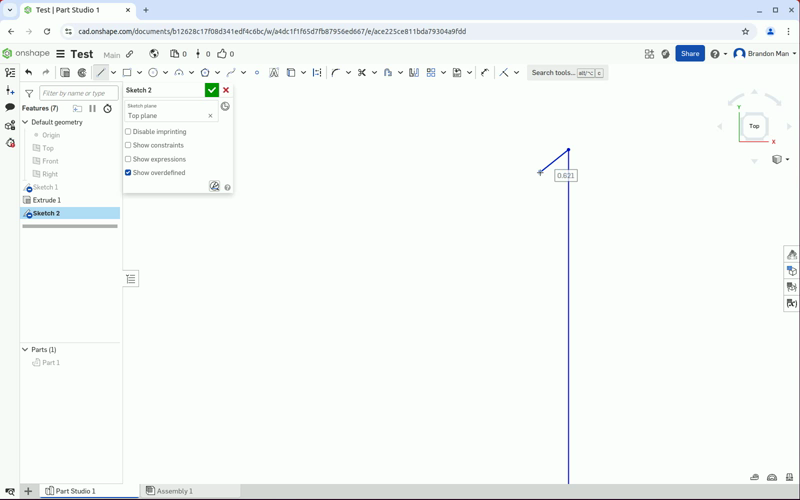
scroll(-6)
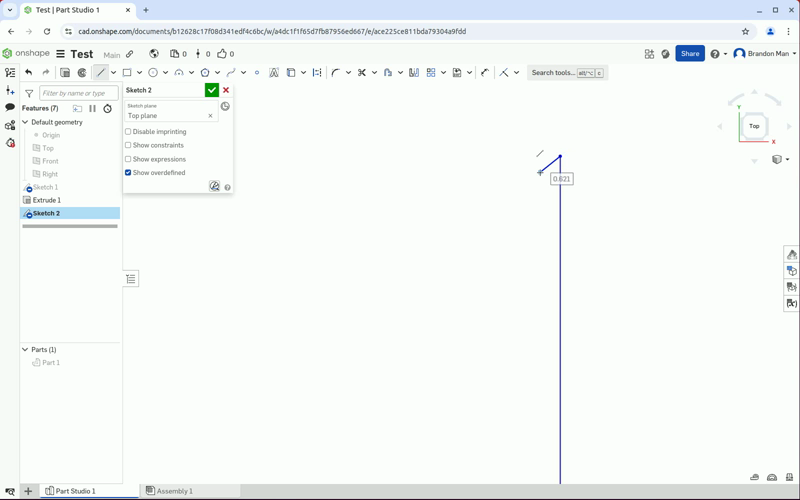
scroll(-6)
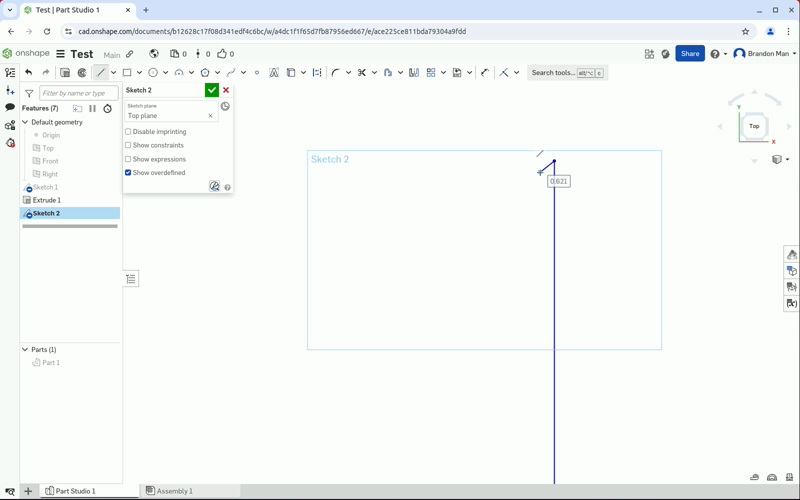
scroll(-6)
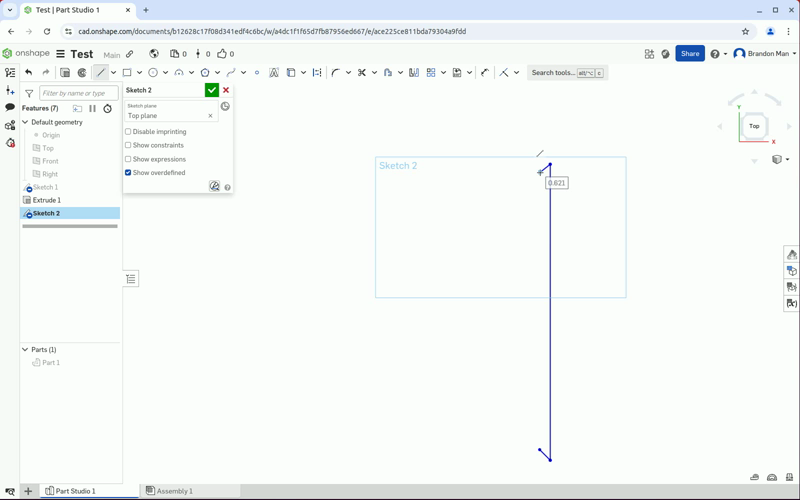
scroll(-6)
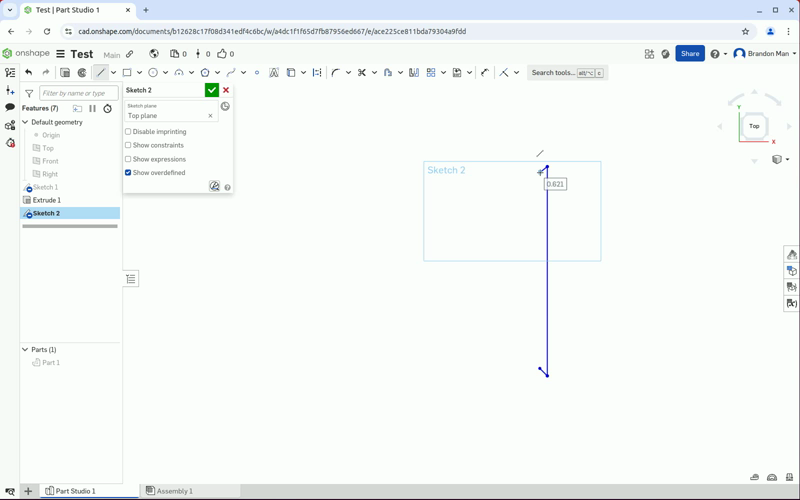
scroll(-6)
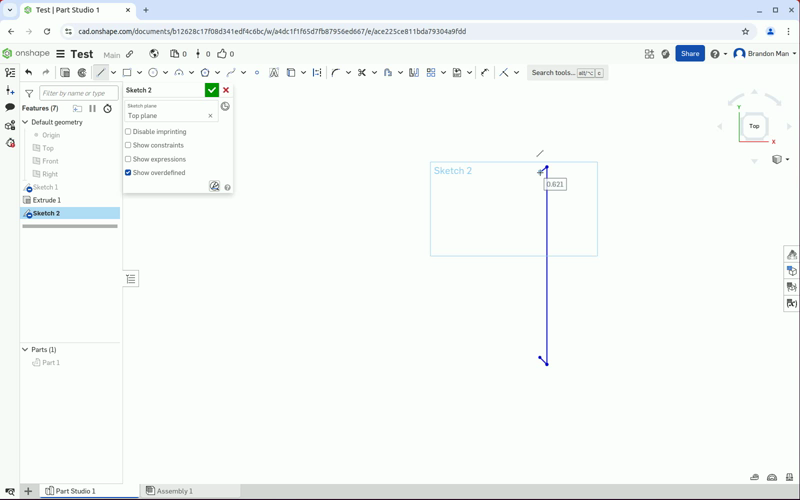
scroll(-6)
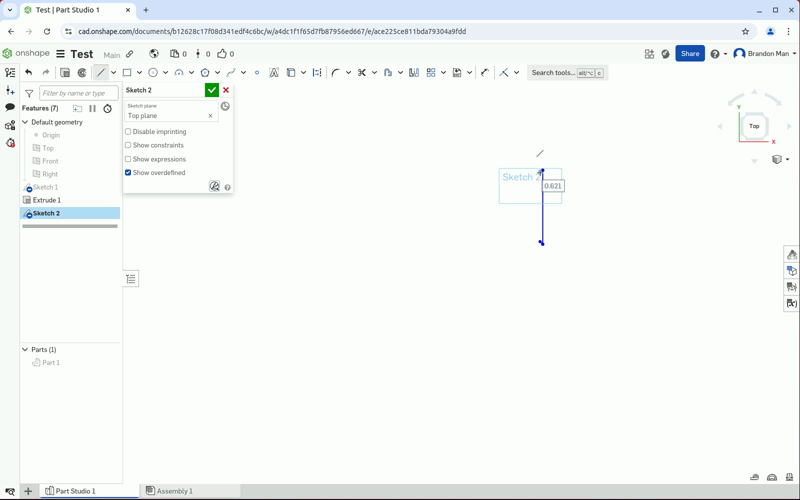
key_up(shift)
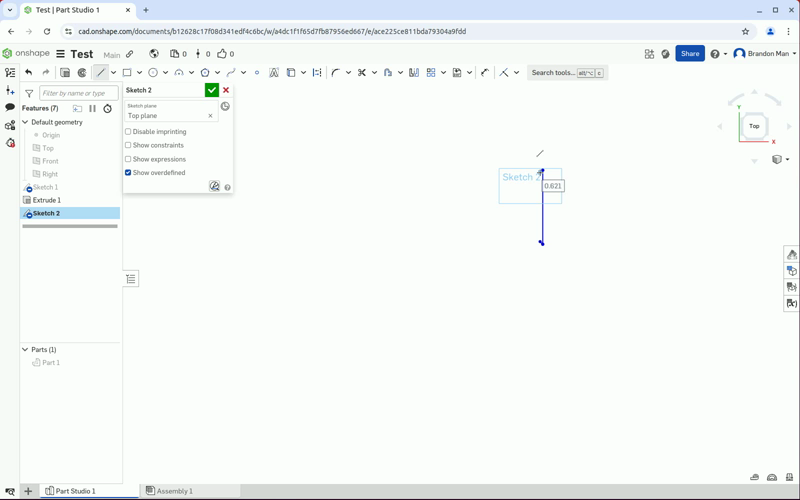
key_down(shift)
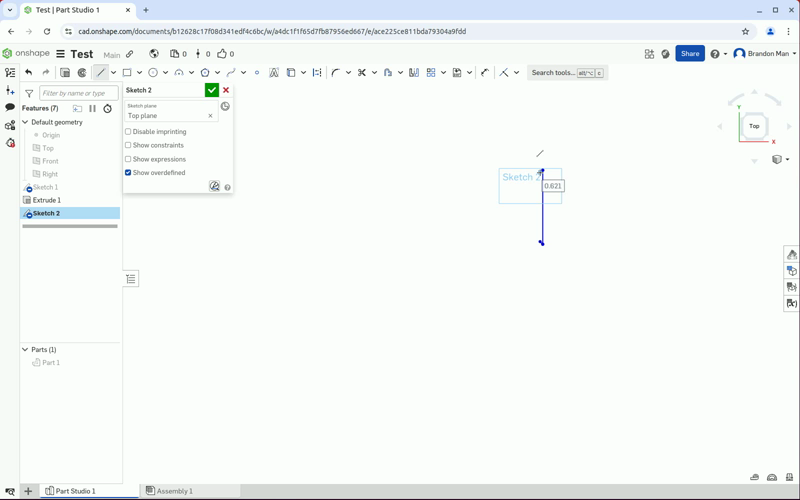
mouse_move(540, 241)
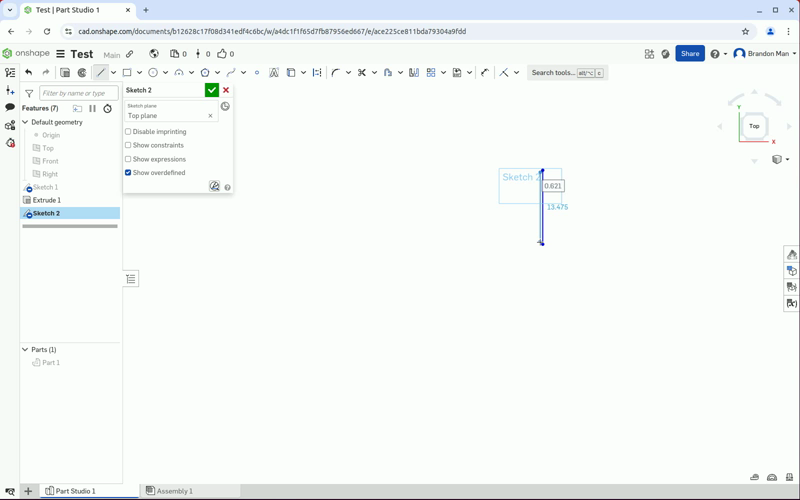
scroll(6)
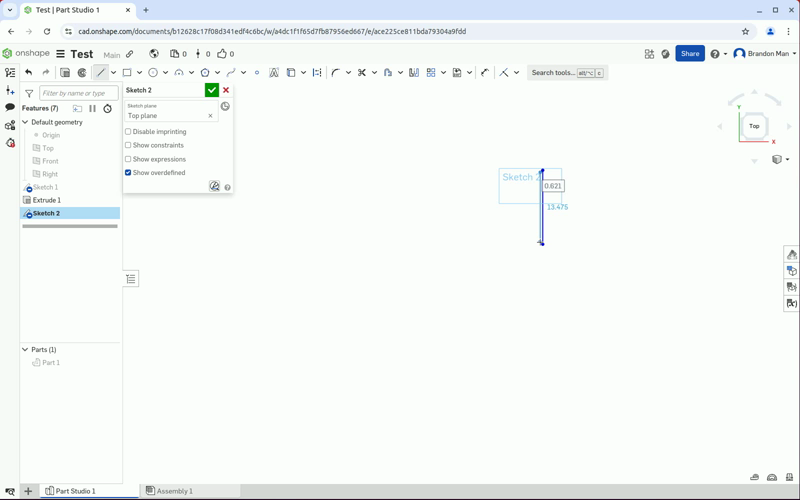
scroll(6)
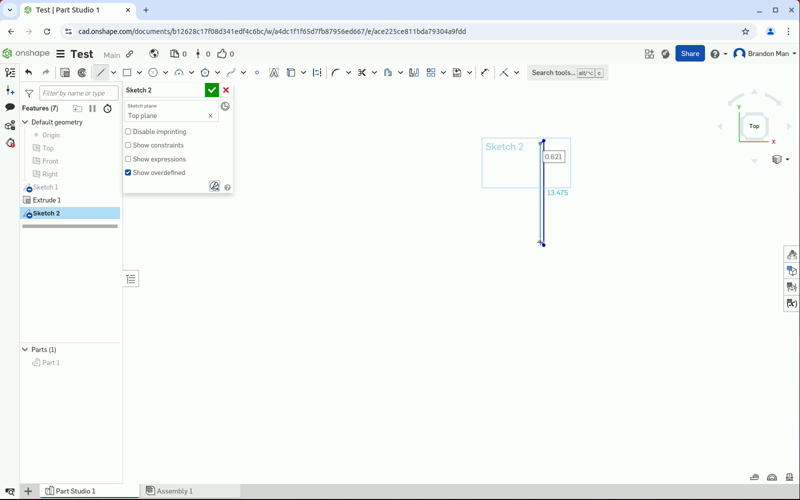
scroll(6)
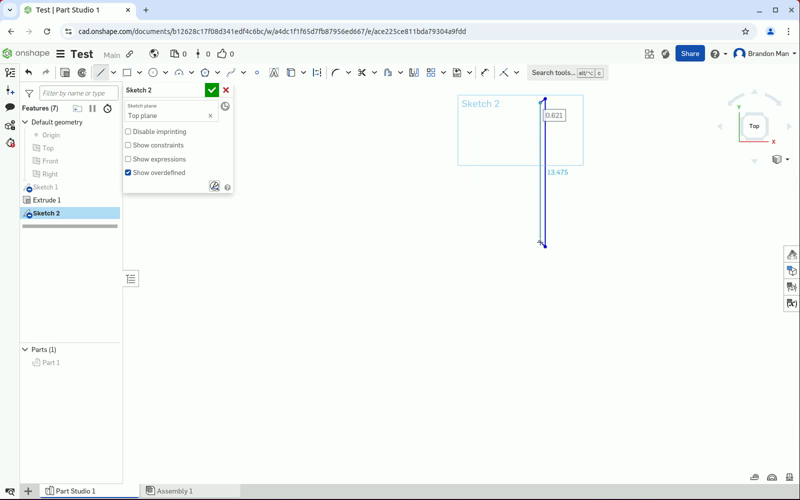
scroll(6)
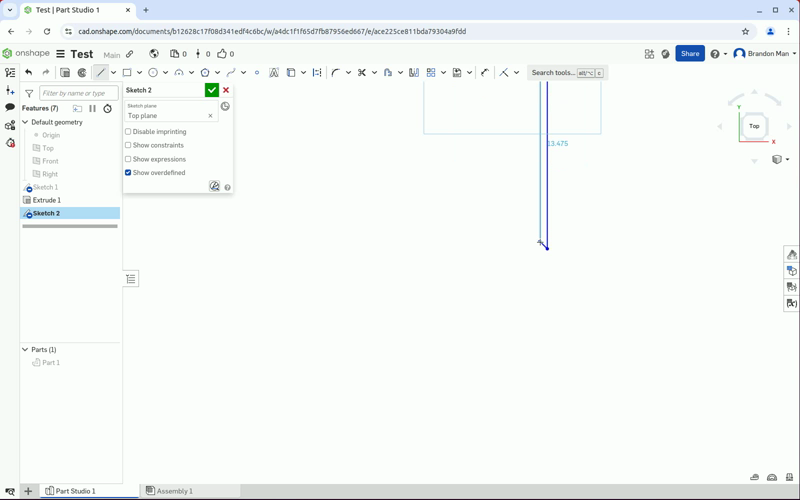
scroll(6)
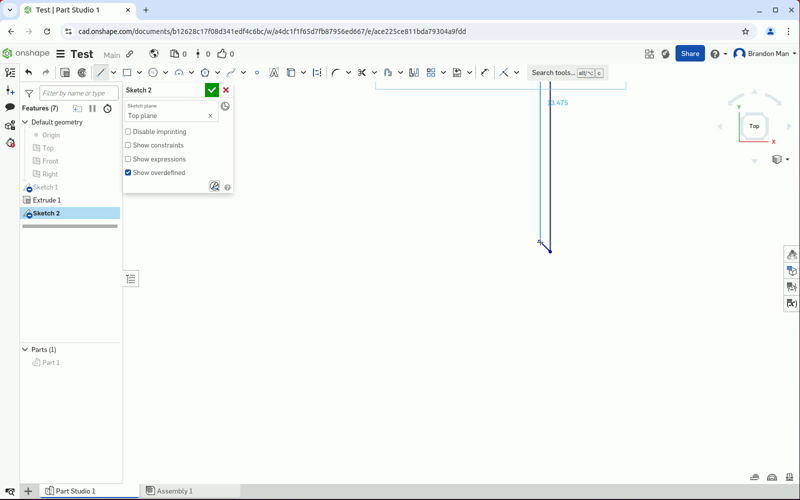
scroll(6)
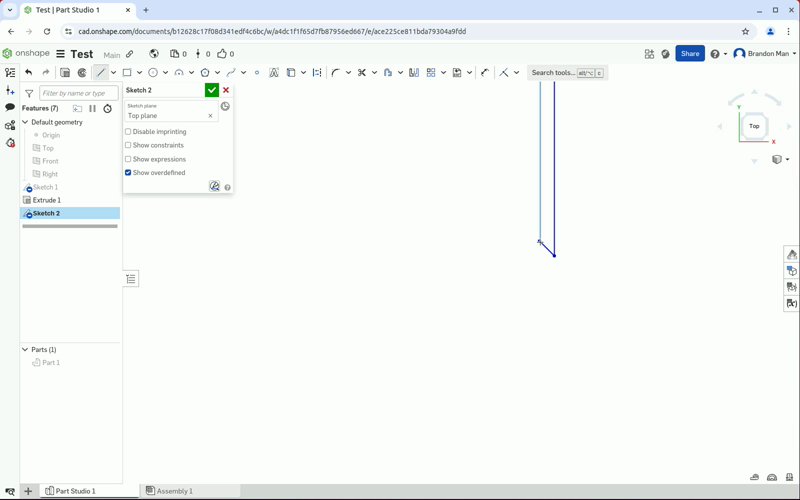
scroll(6)
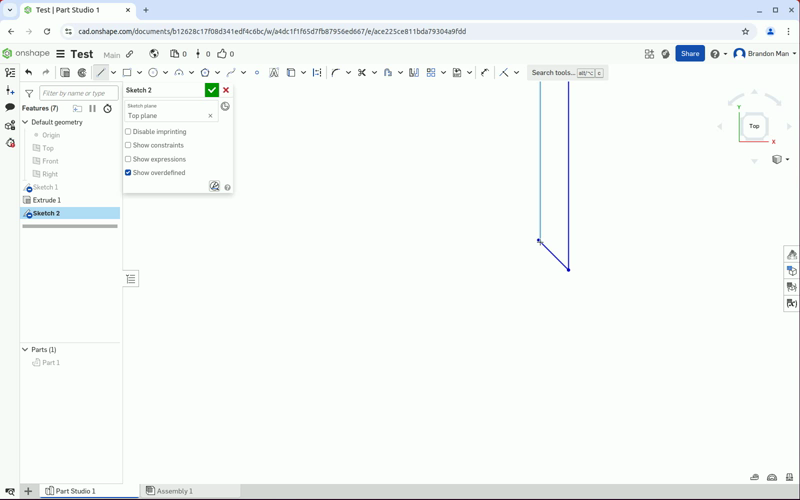
key_up(shift)
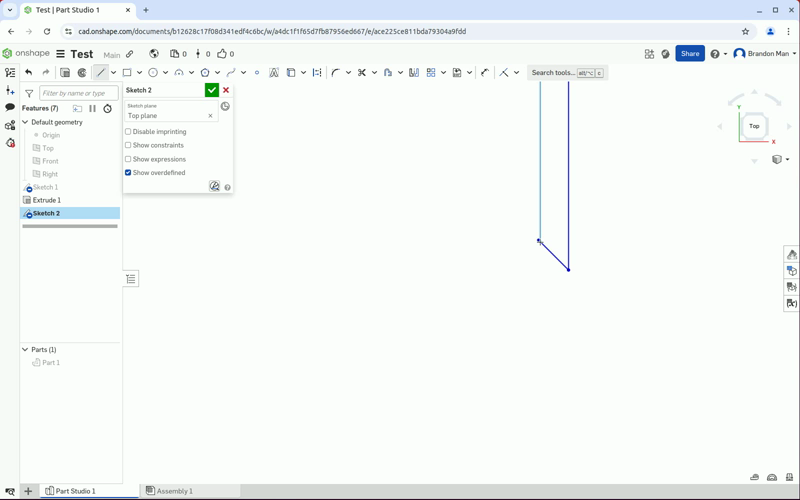
click(540, 241)
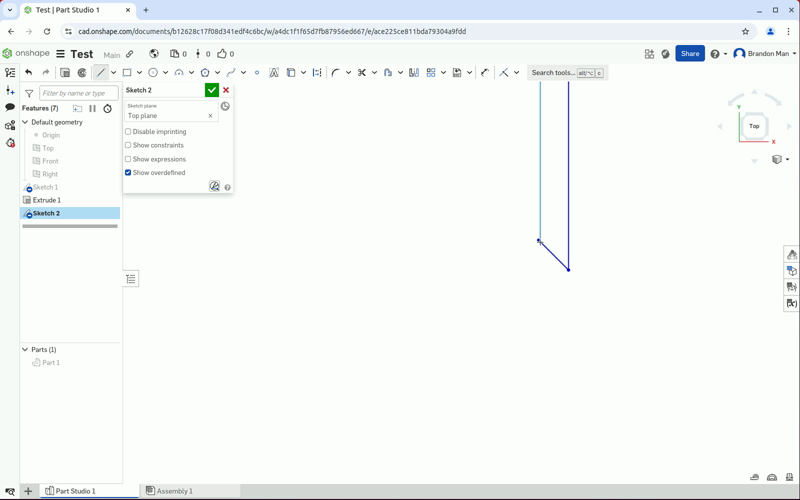
scroll(-6)
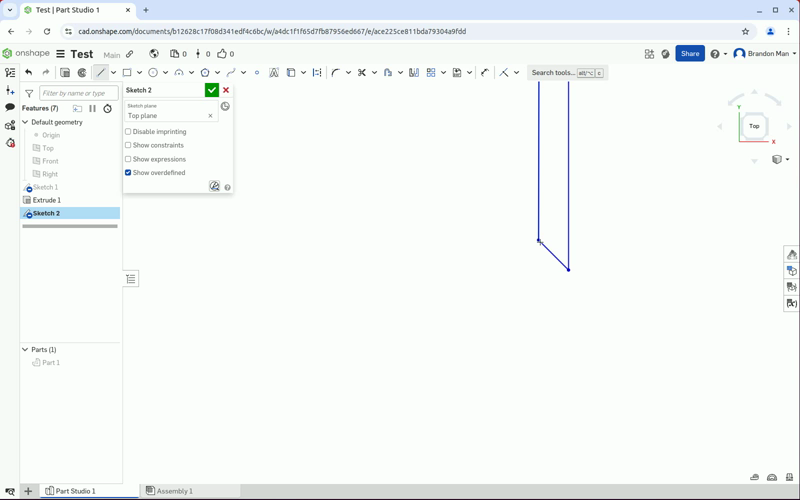
scroll(-6)
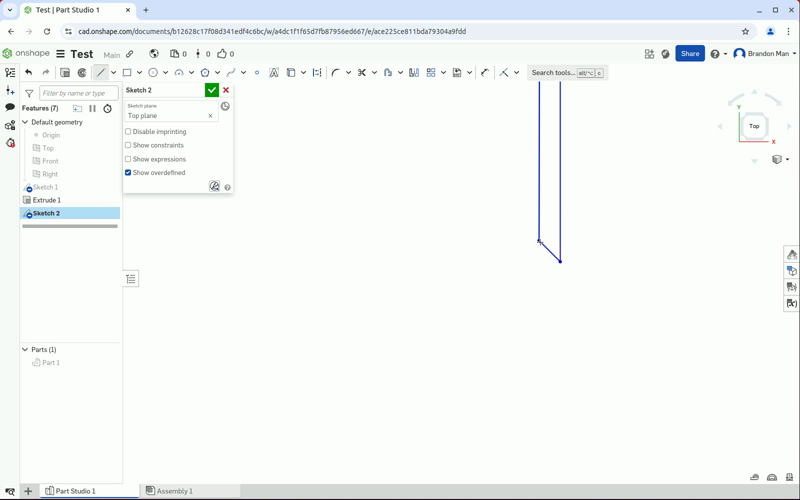
scroll(-6)
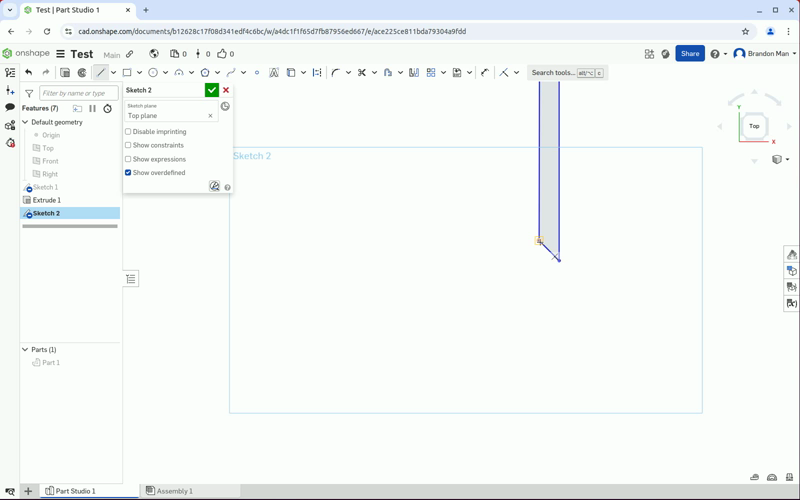
scroll(-6)
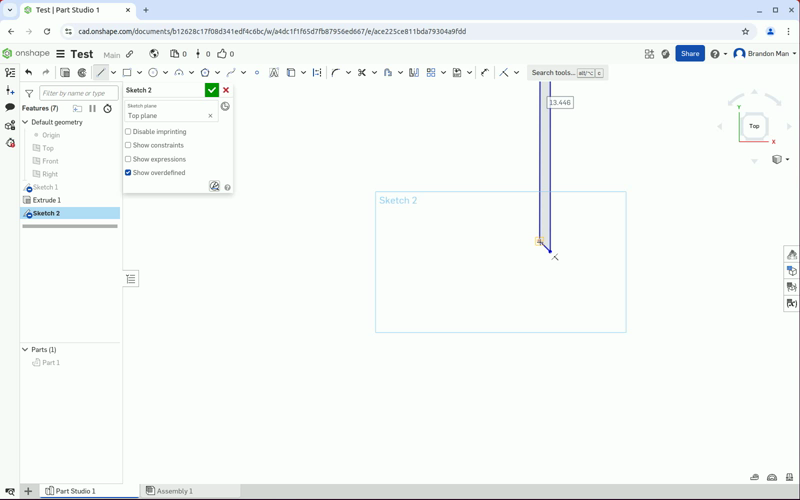
scroll(-6)
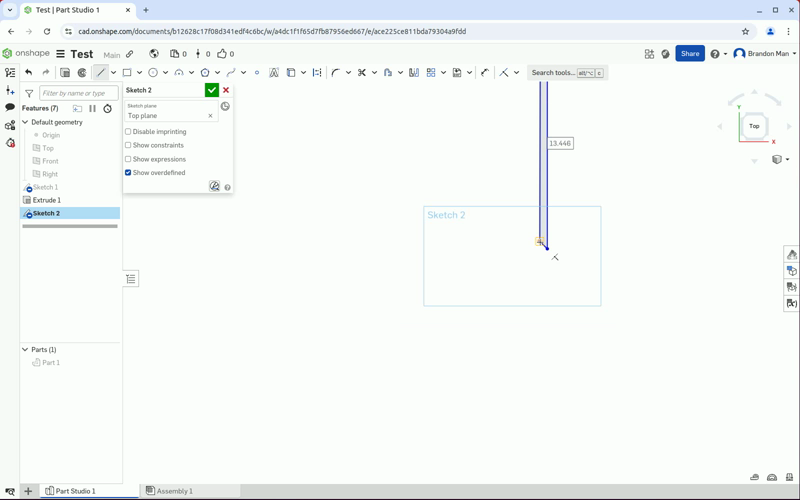
scroll(-6)
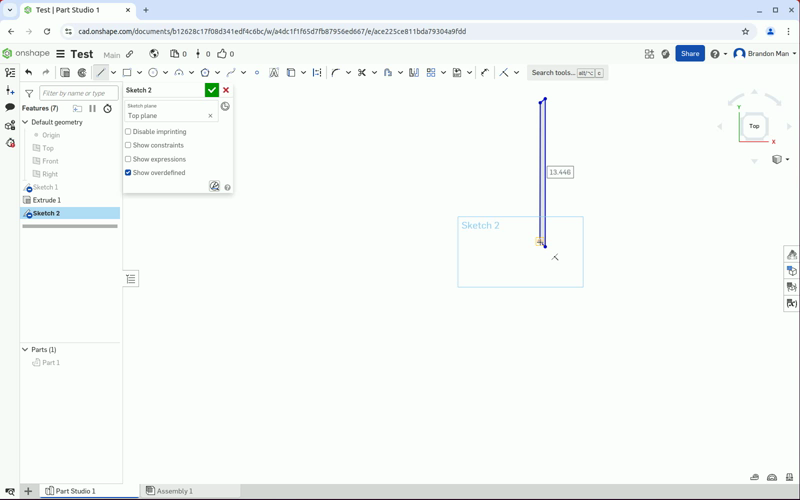
scroll(-6)
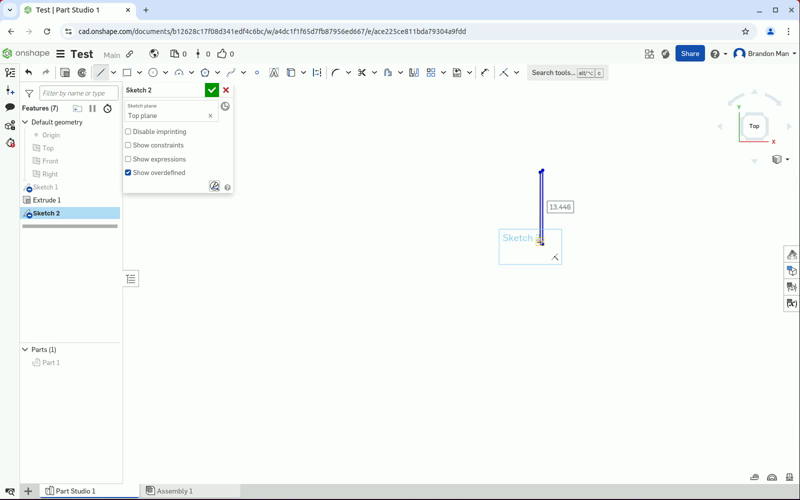
key(esc)
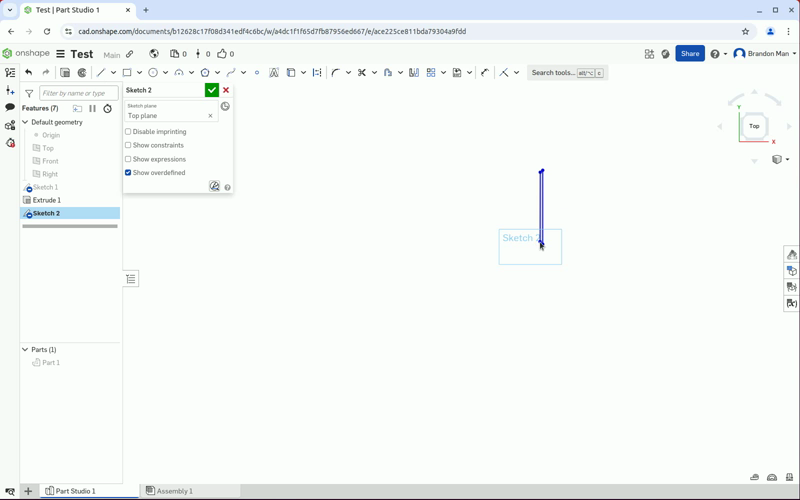
mouse_move(542, 205)
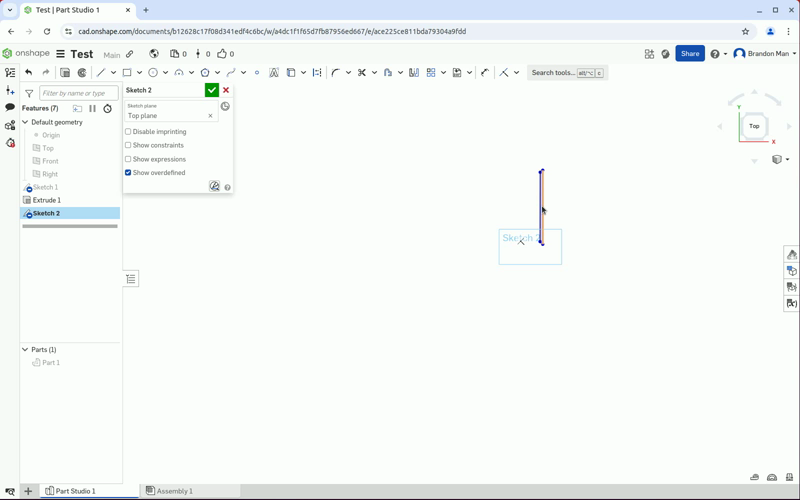
scroll(6)
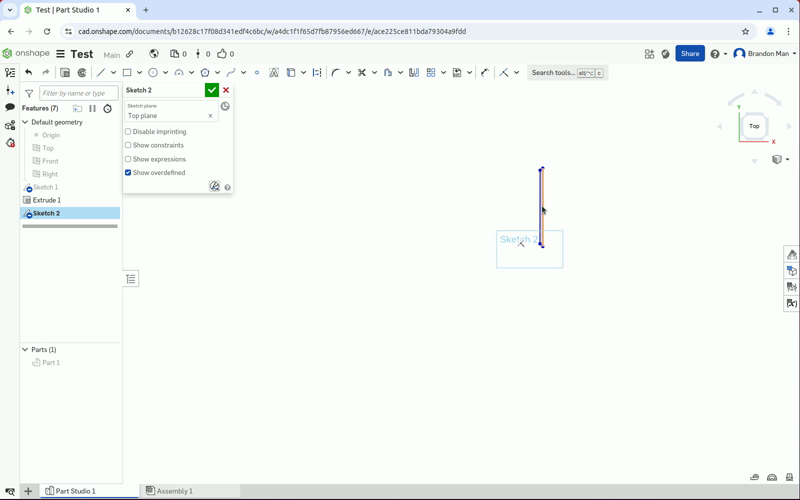
scroll(6)
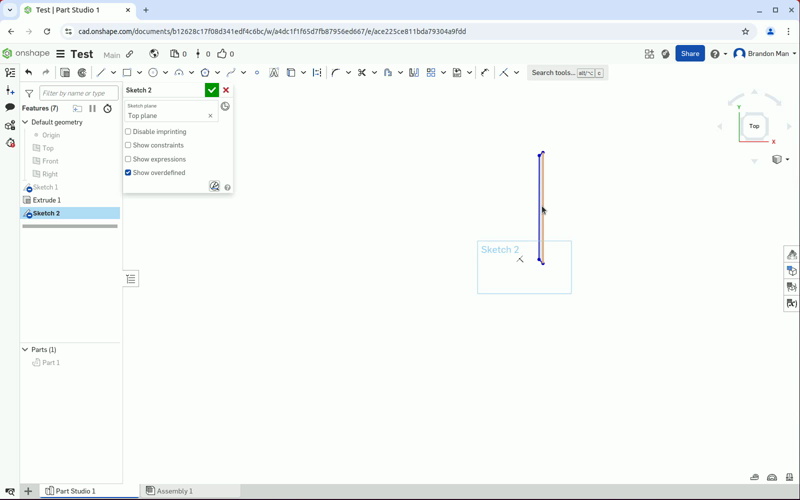
scroll(6)
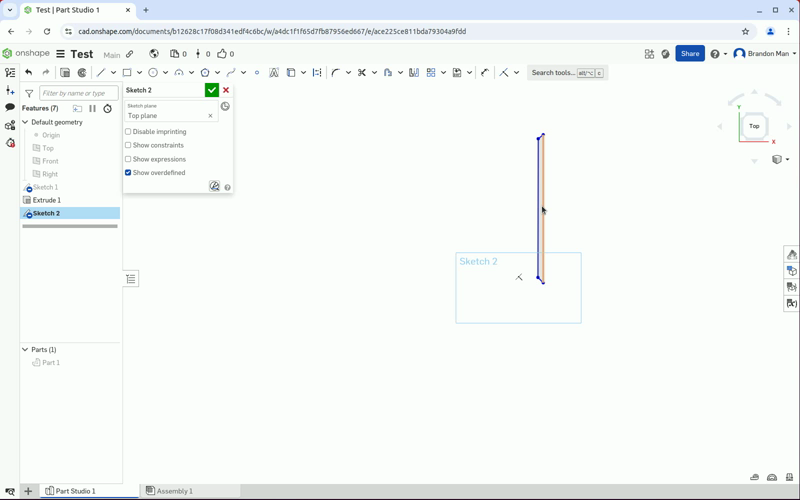
scroll(6)
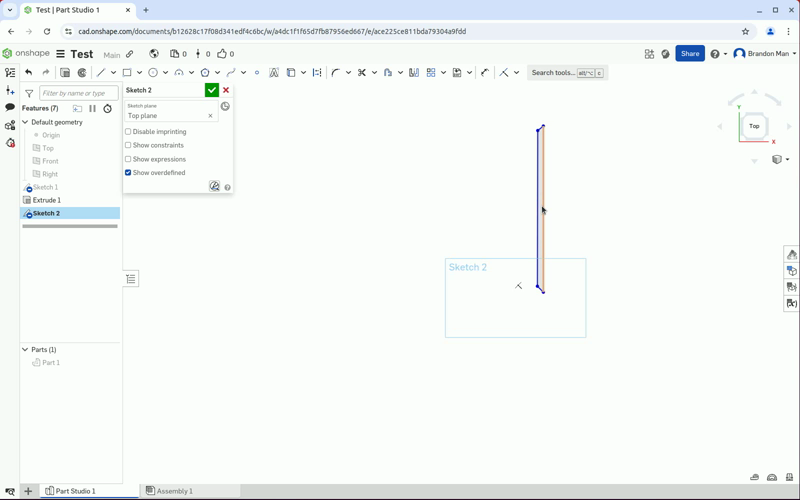
scroll(6)
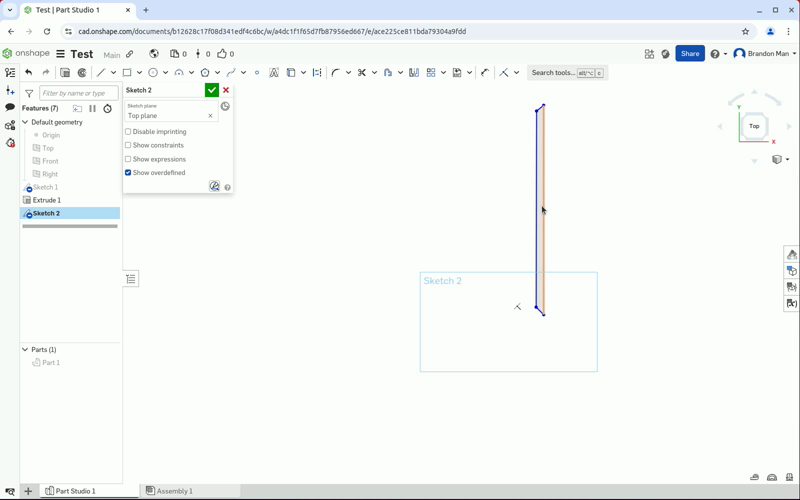
scroll(6)
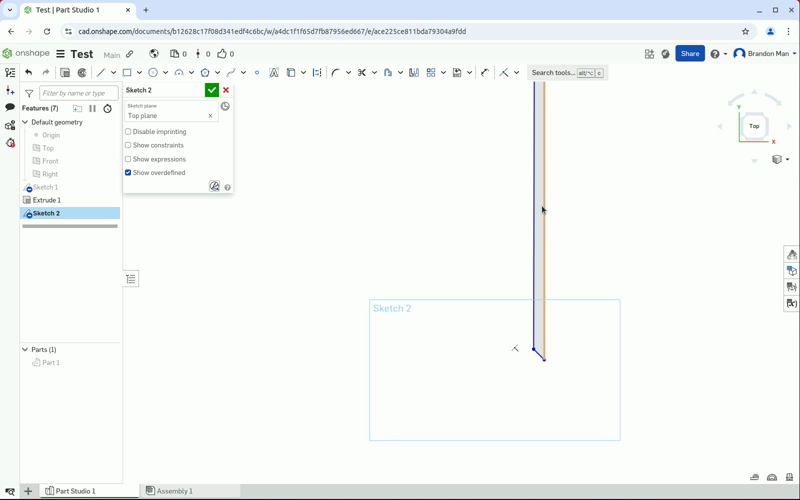
scroll(6)
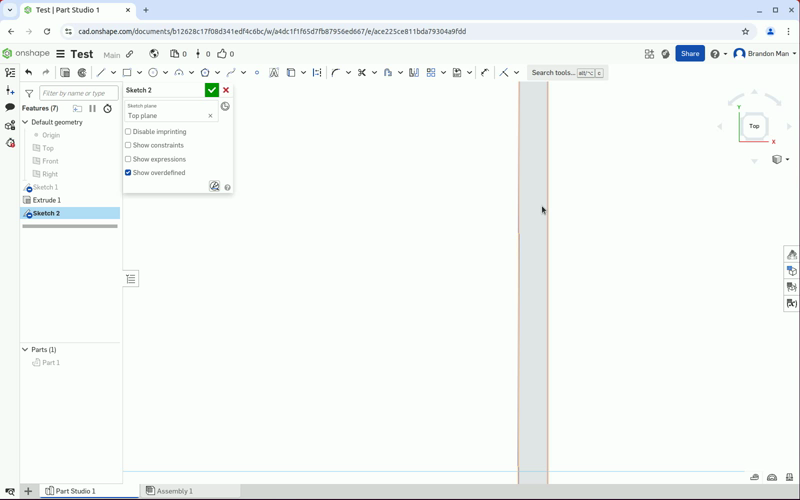
click(542, 205)
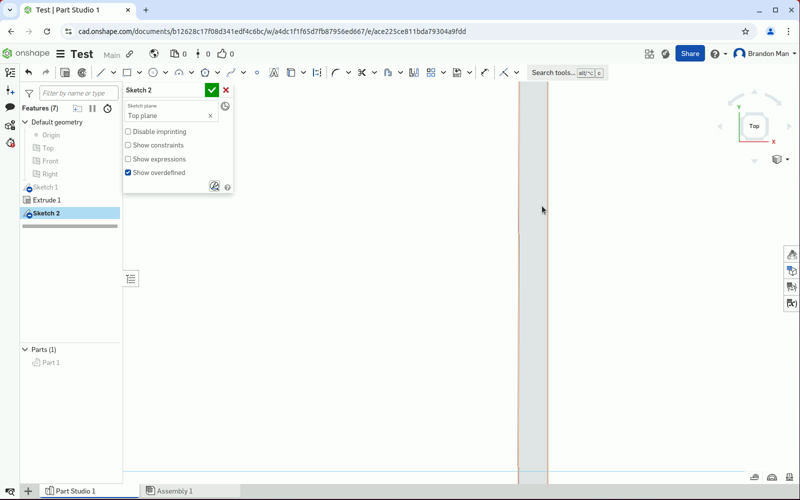
scroll(-6)
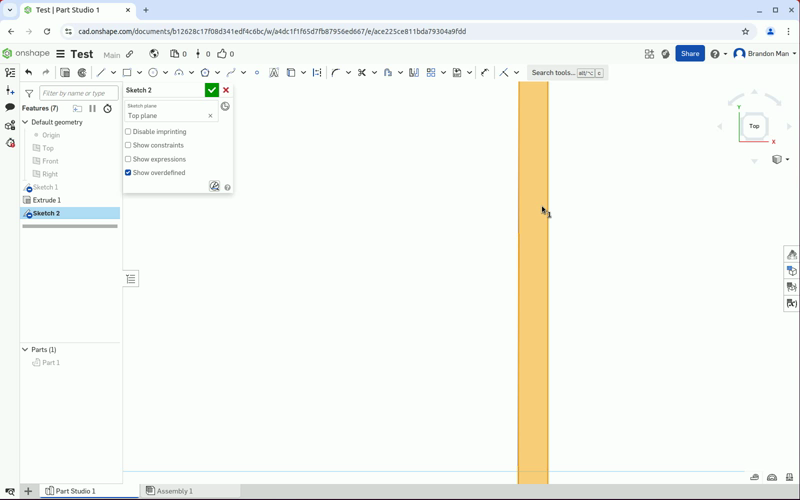
scroll(-6)
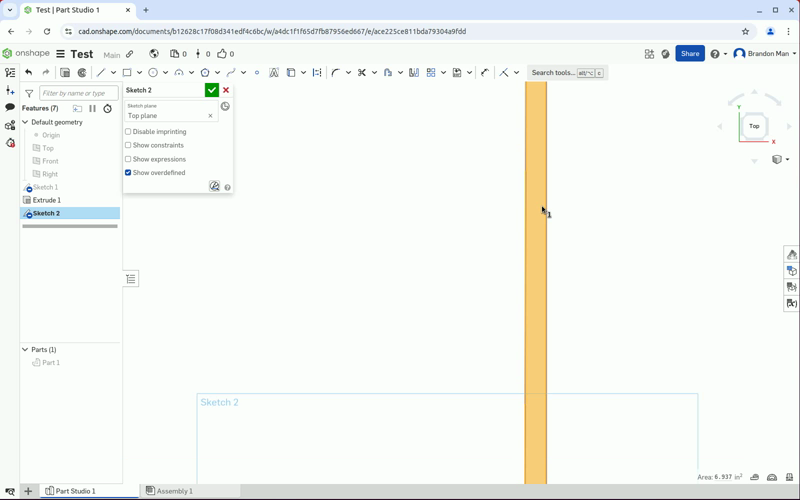
scroll(-6)
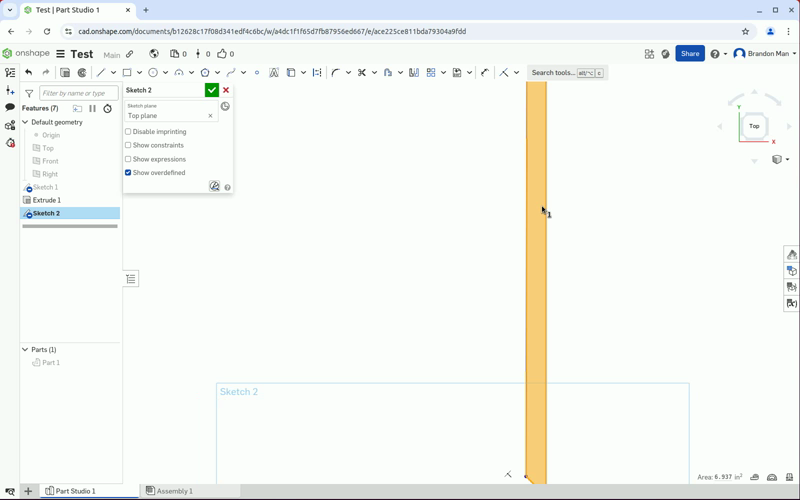
scroll(-6)
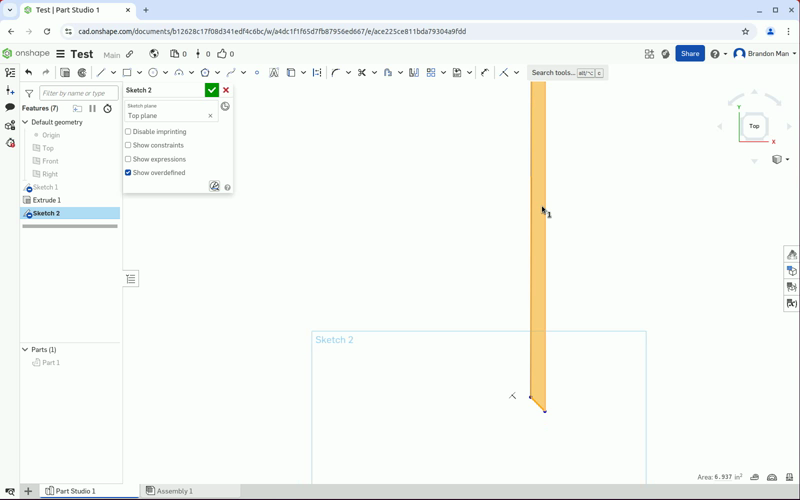
scroll(-6)
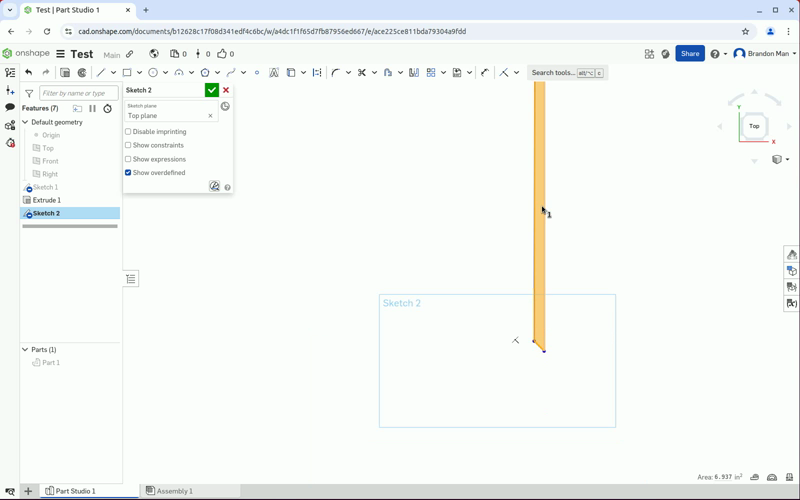
scroll(-6)
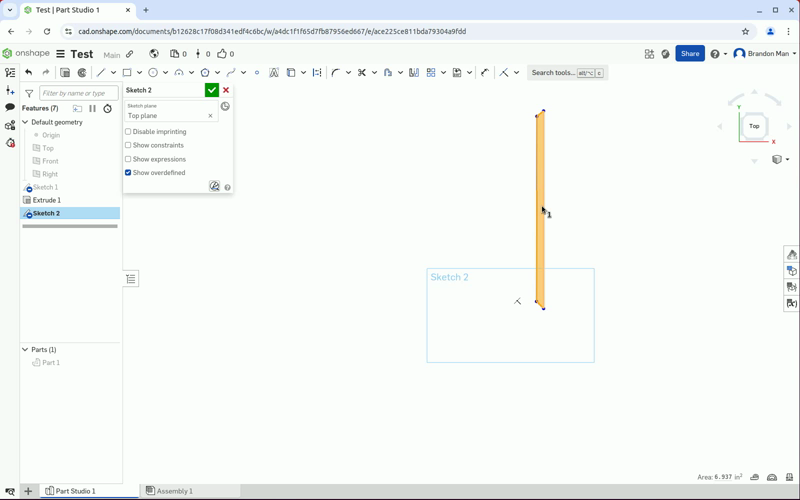
scroll(-6)
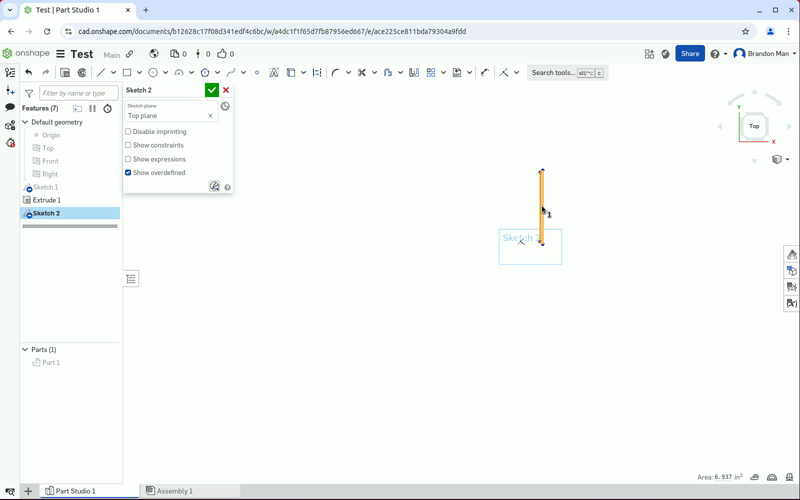
mouse_move(73, 352)
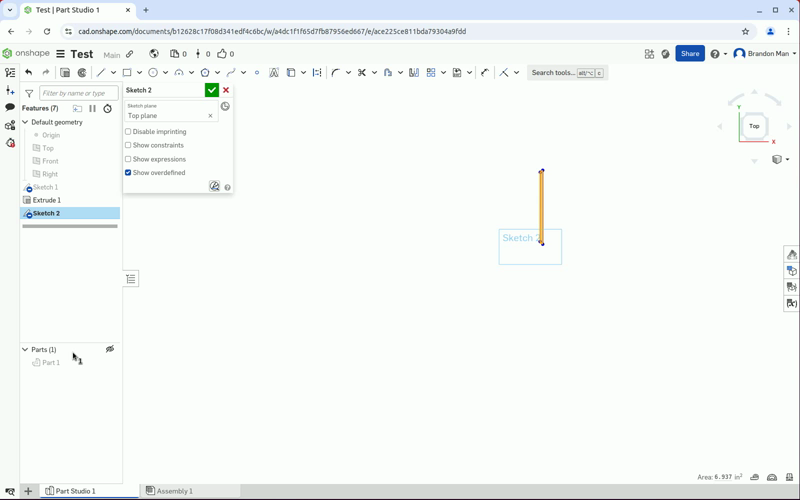
key(shift+y)
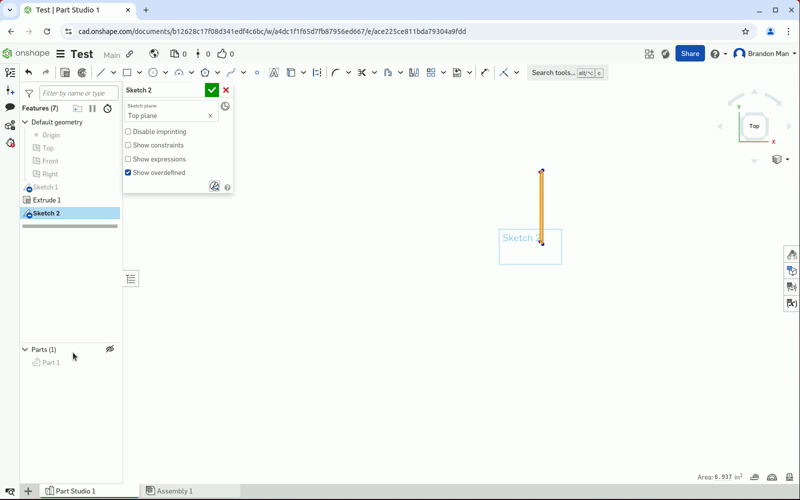
key(shift+e)
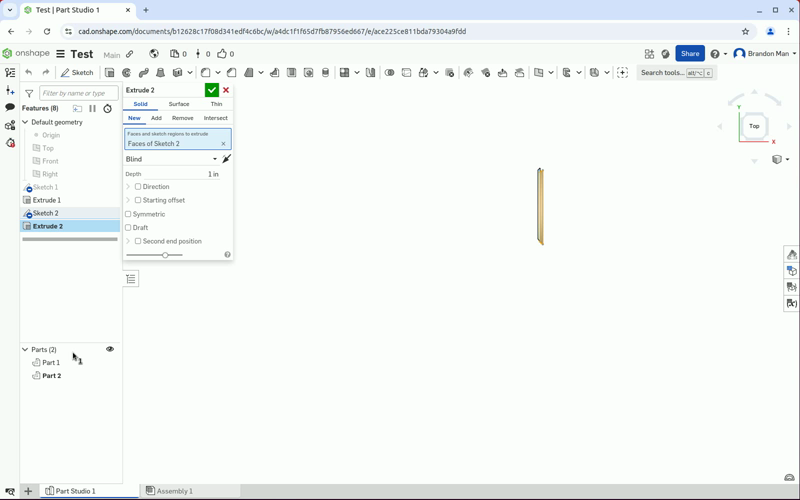
mouse_move(143, 106)
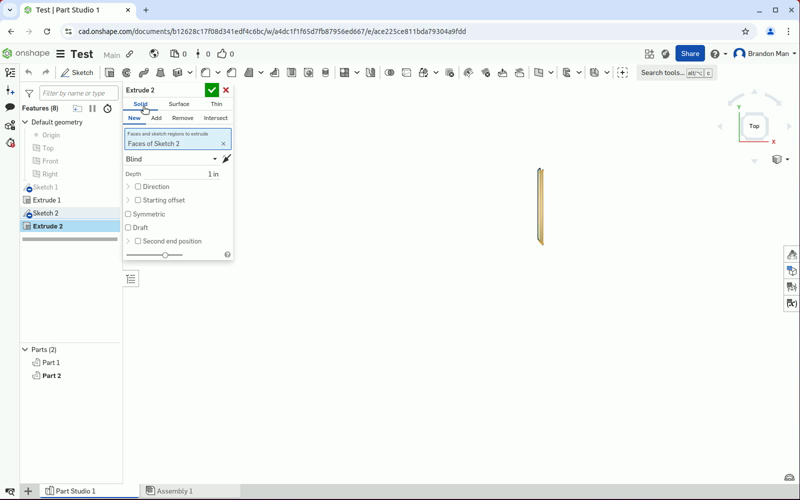
click(143, 106)
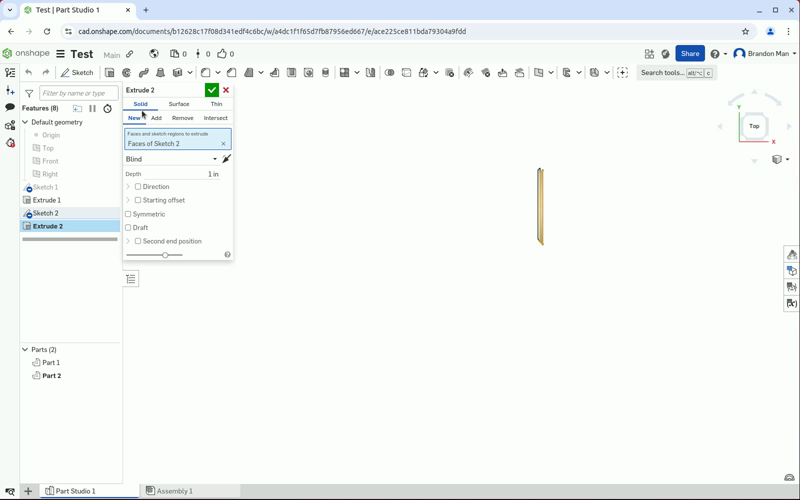
mouse_move(137, 120)
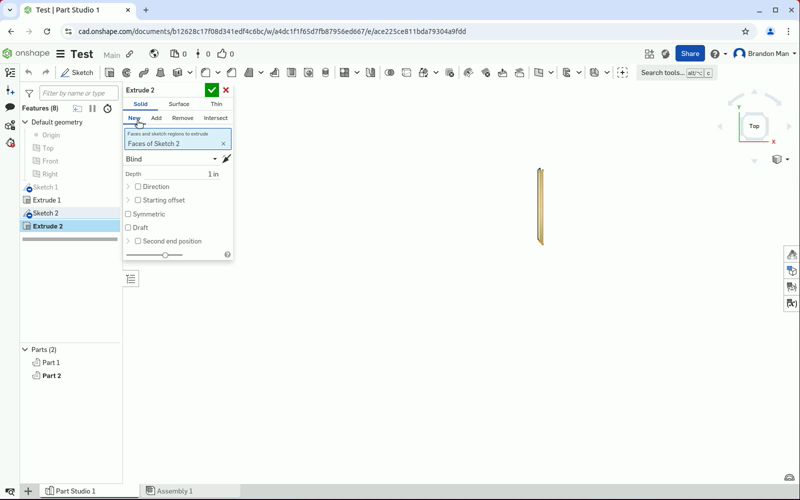
click(137, 120)
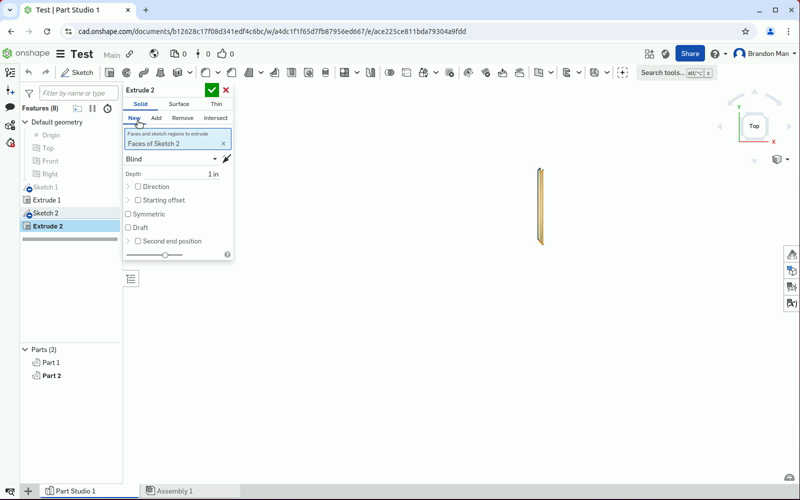
key(tab, 4)
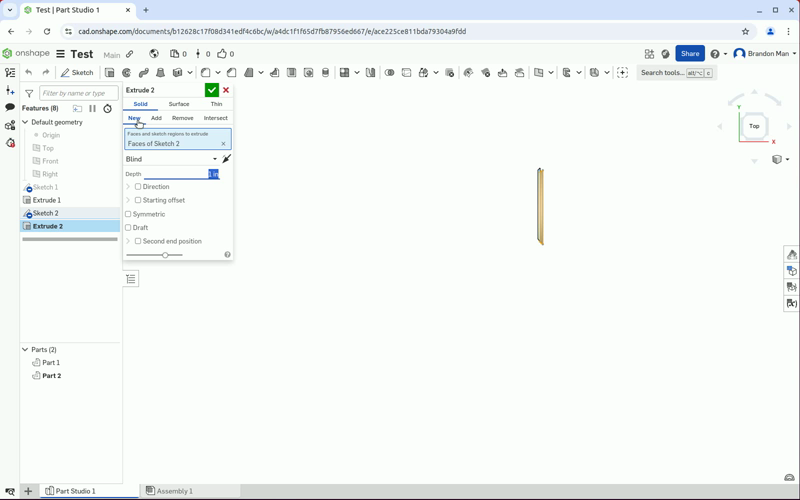
text(-0.241)
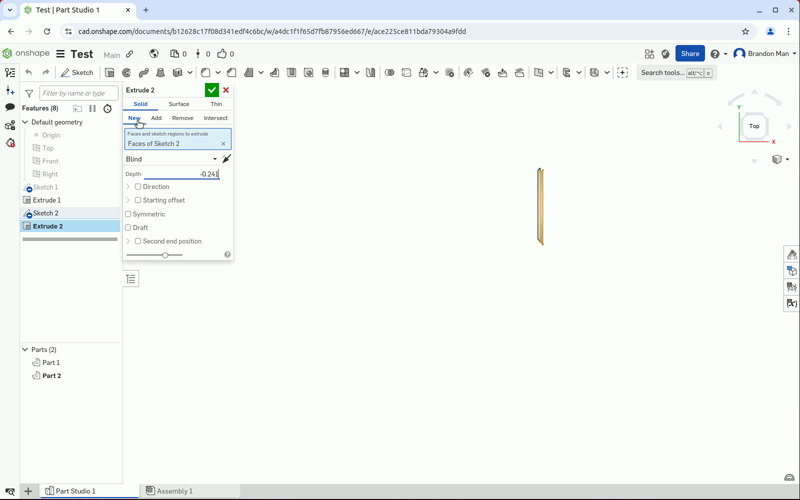
key(enter)
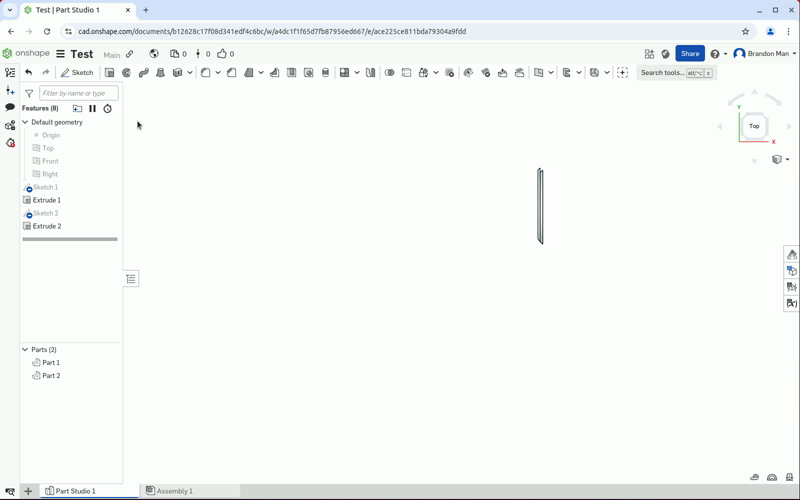
key(shift+h)
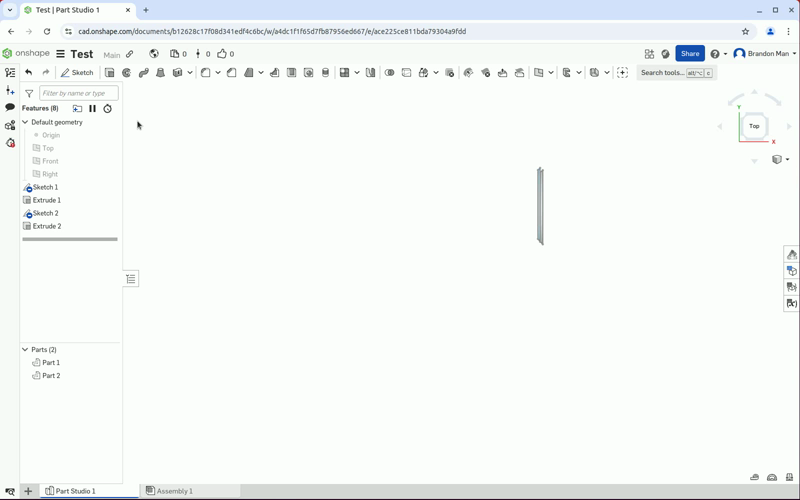
key(shift+h)
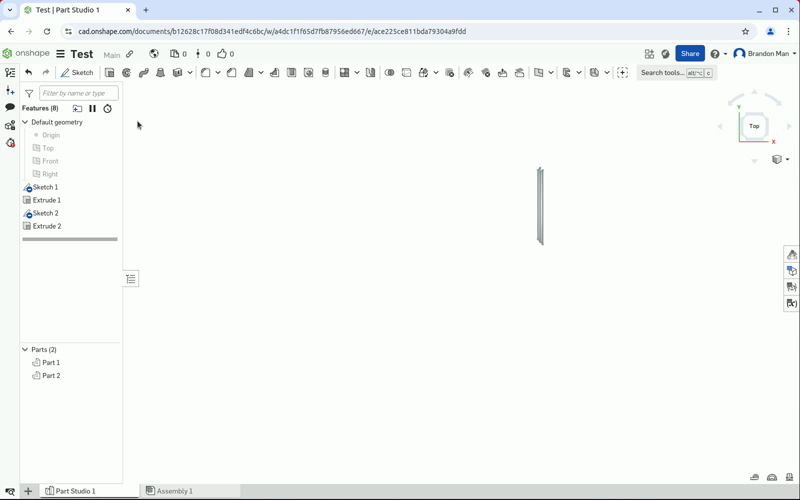
key(shift+7)
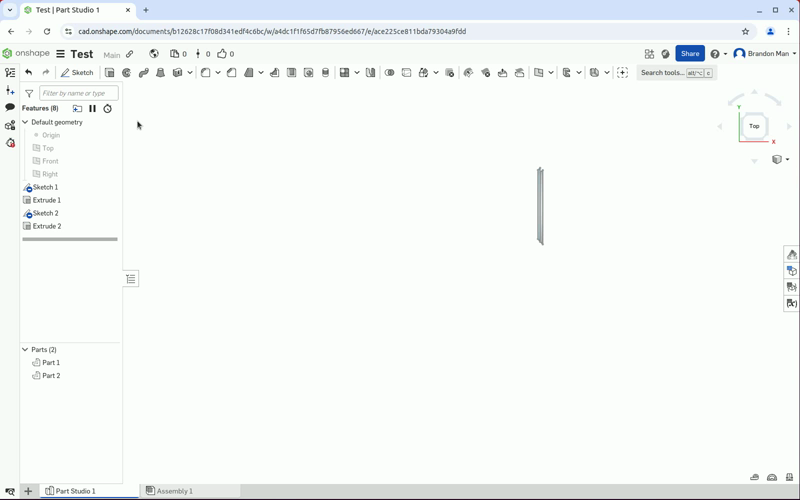
key(up, 3)
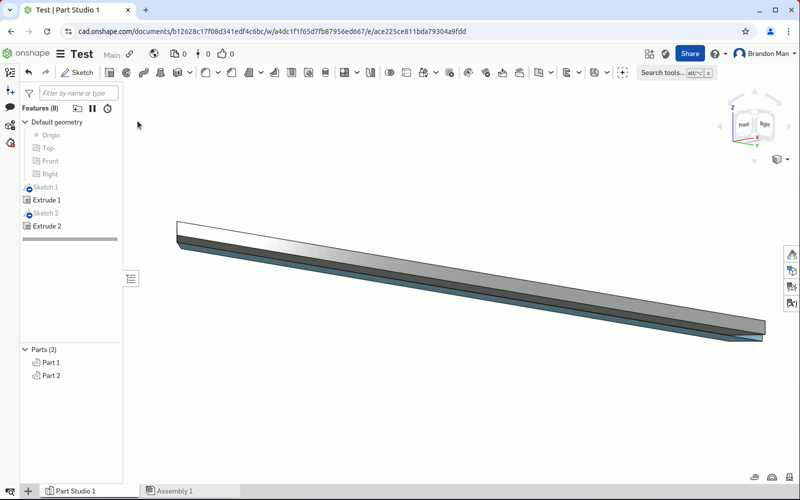
key(left, 3)
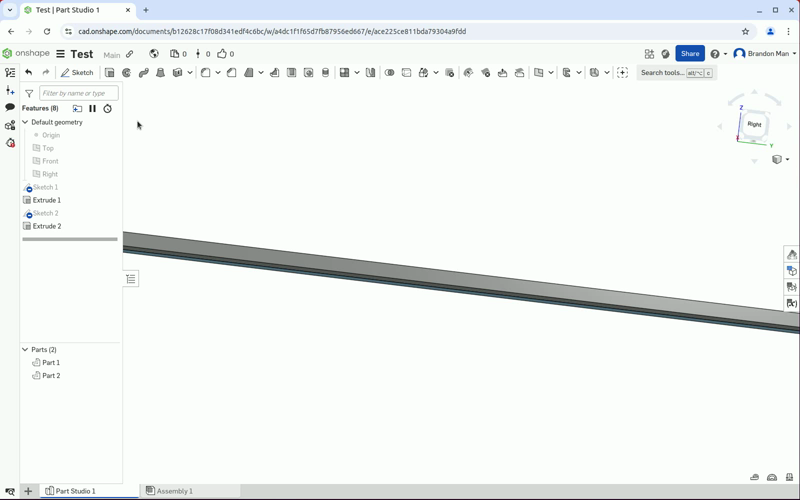
key(right, 3)
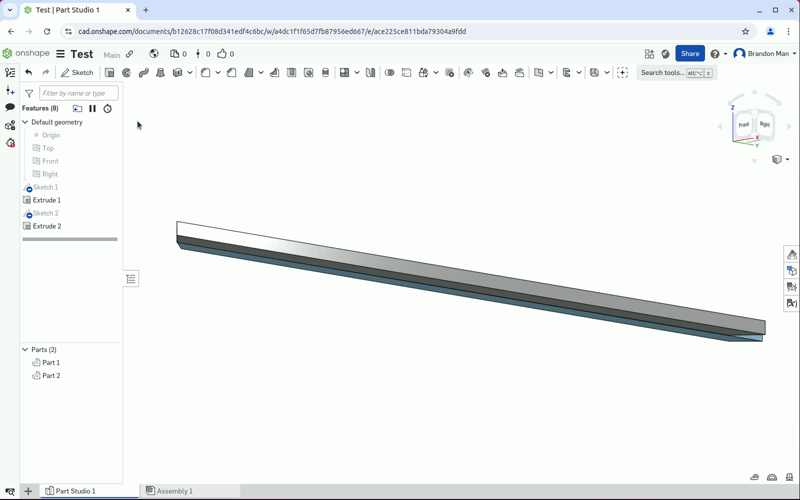
key(down, 3)
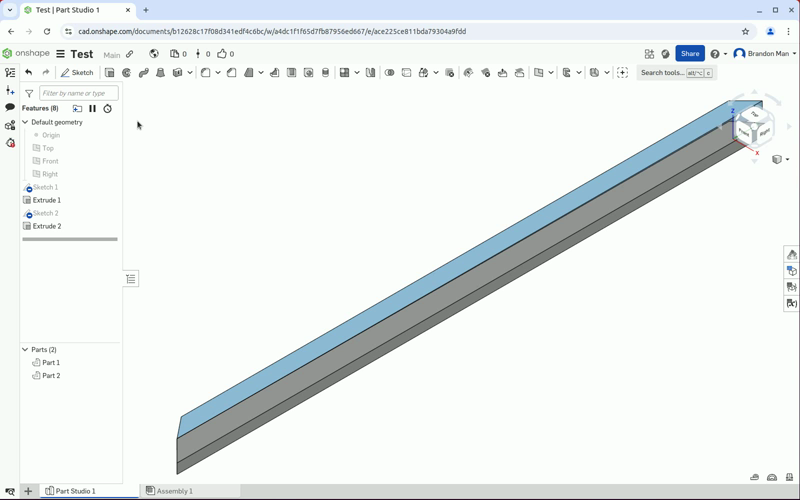
mouse_move(73, 189)
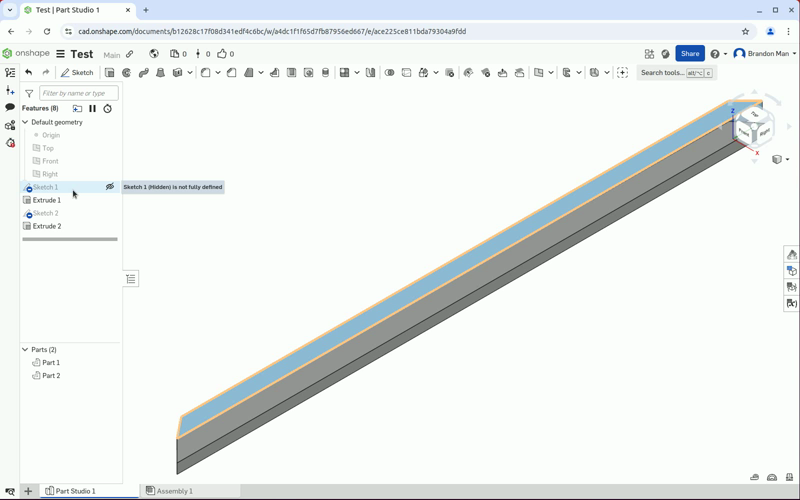
click(73, 189)